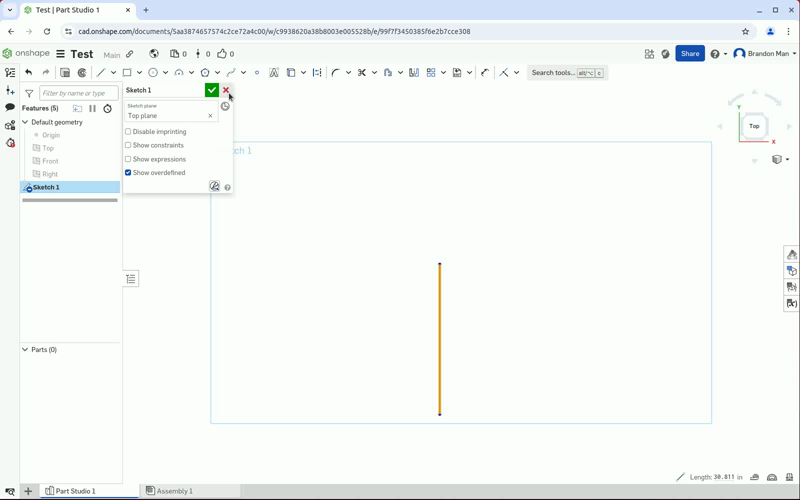
key(shift+h)
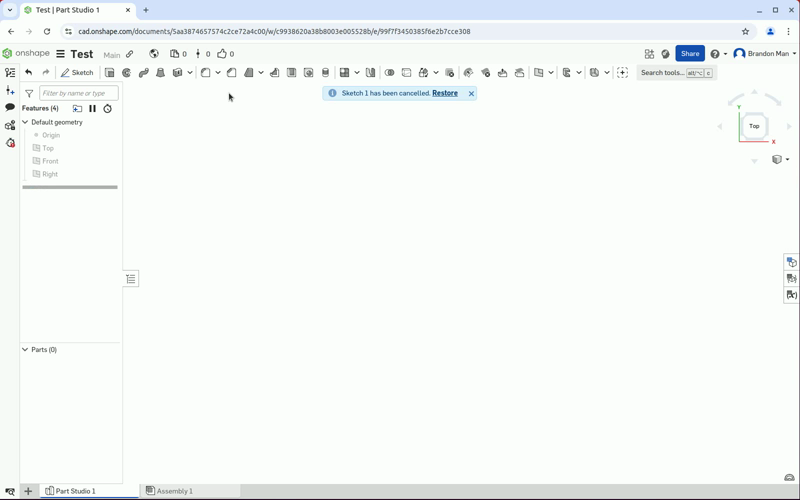
mouse_move(73, 352)
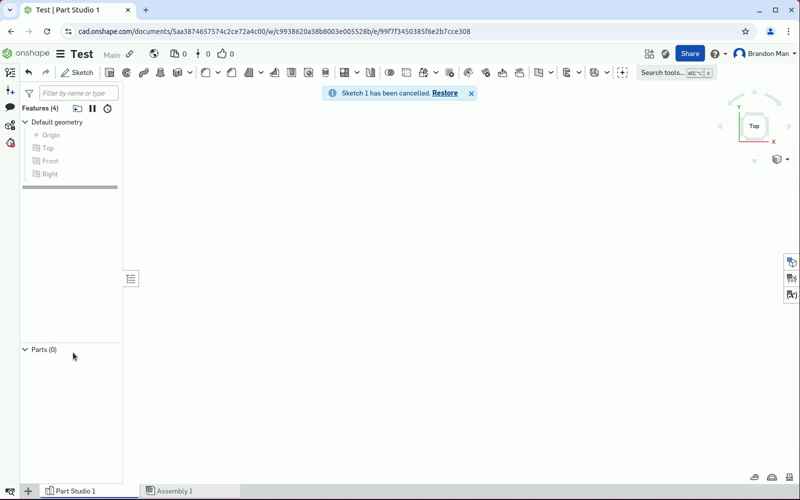
key(y)
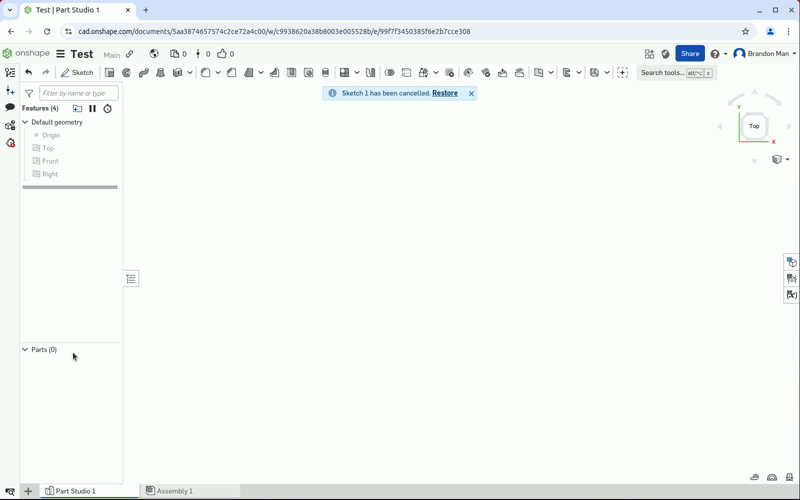
key(shift+p)
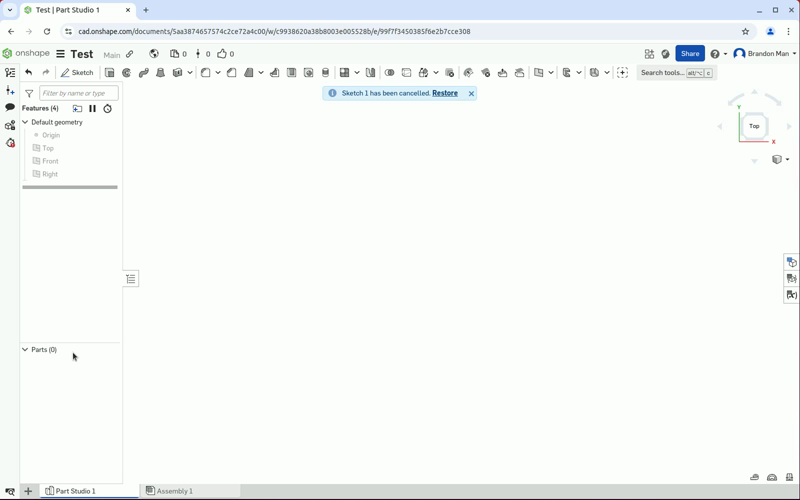
key(space)
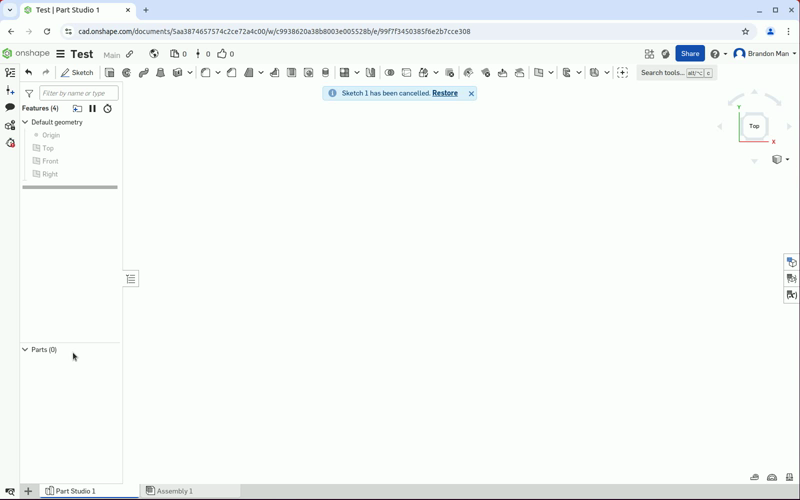
key_down(shift)
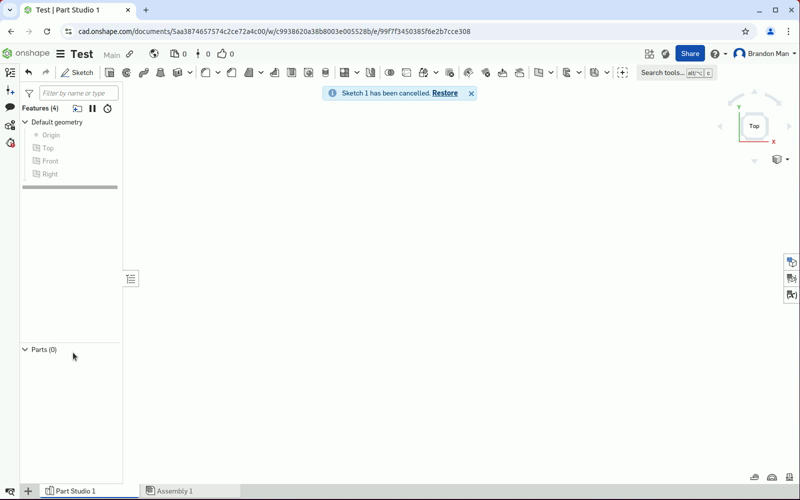
key(up)
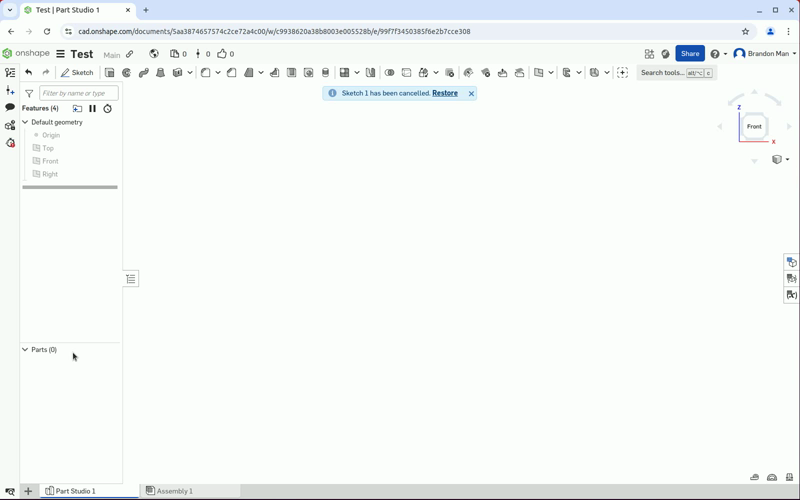
key_up(shift)
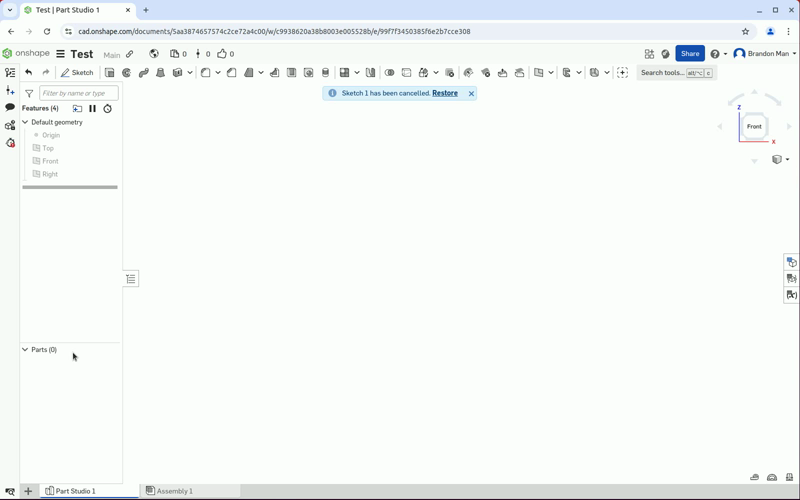
mouse_move(73, 352)
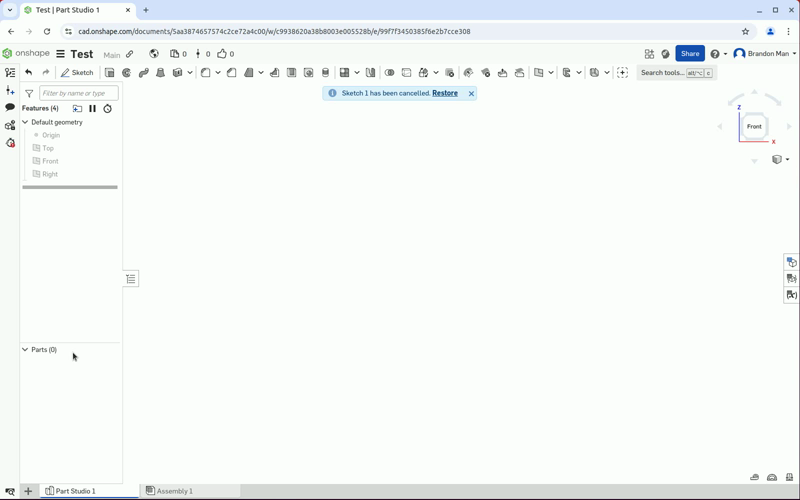
key(shift+y)
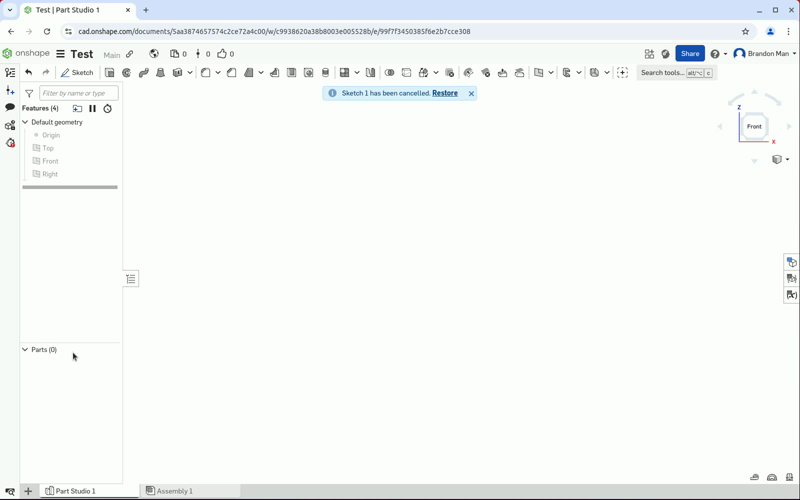
key(shift+s)
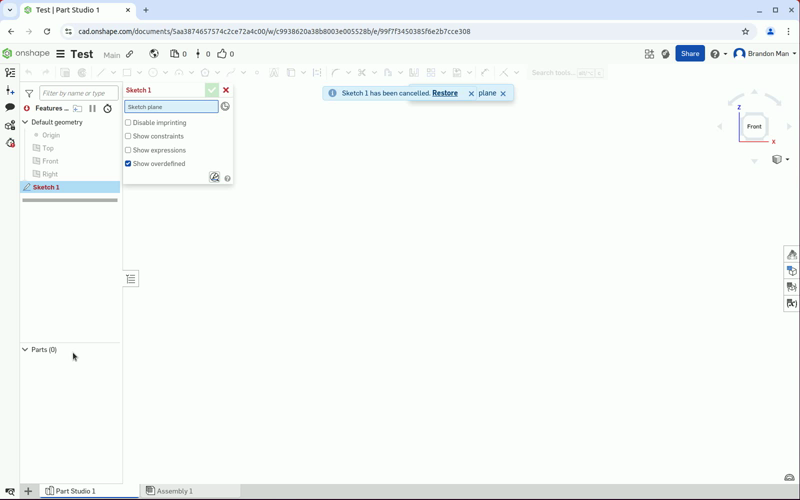
mouse_move(73, 163)
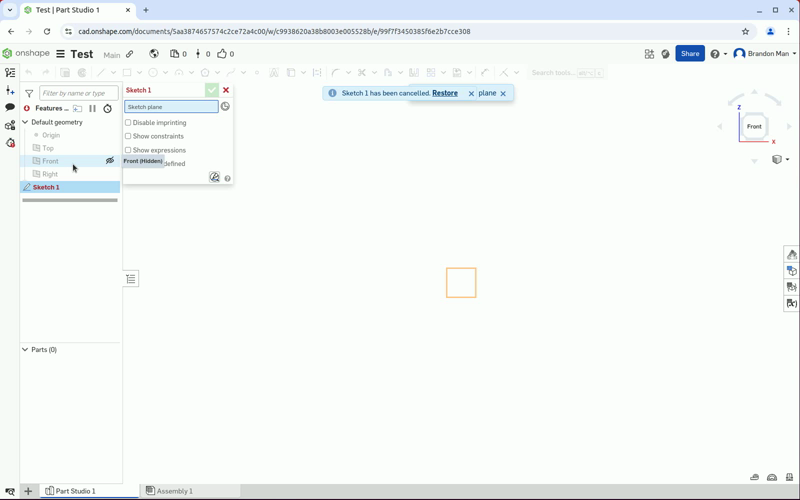
click(73, 163)
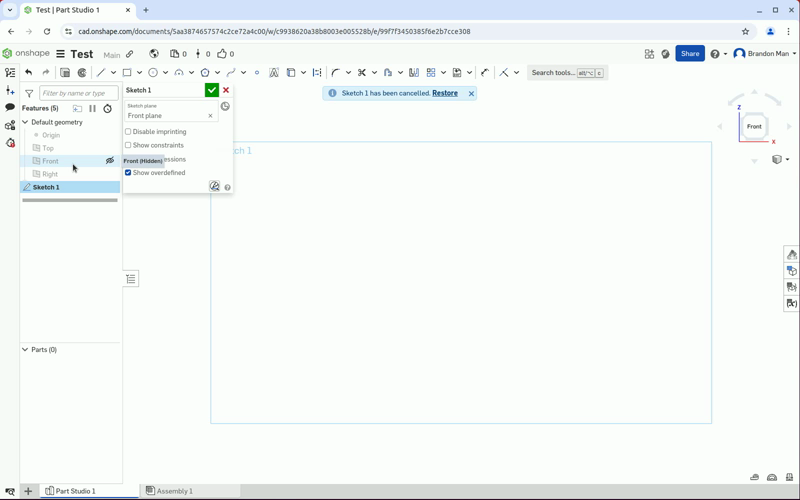
mouse_move(73, 352)
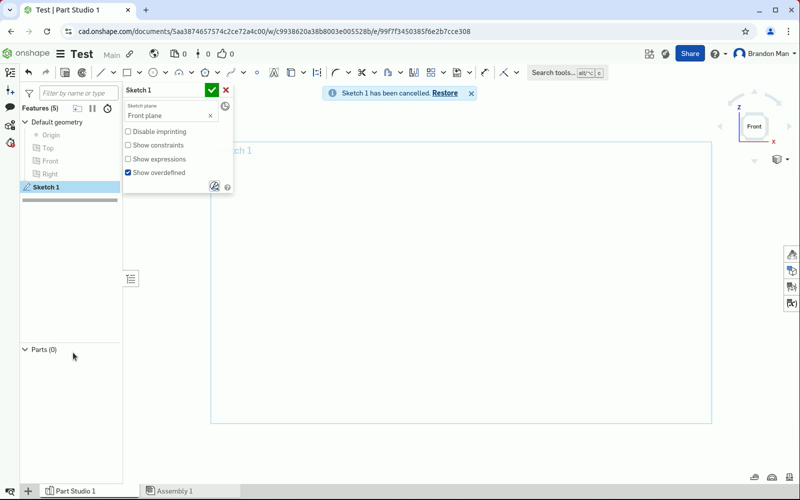
key(y)
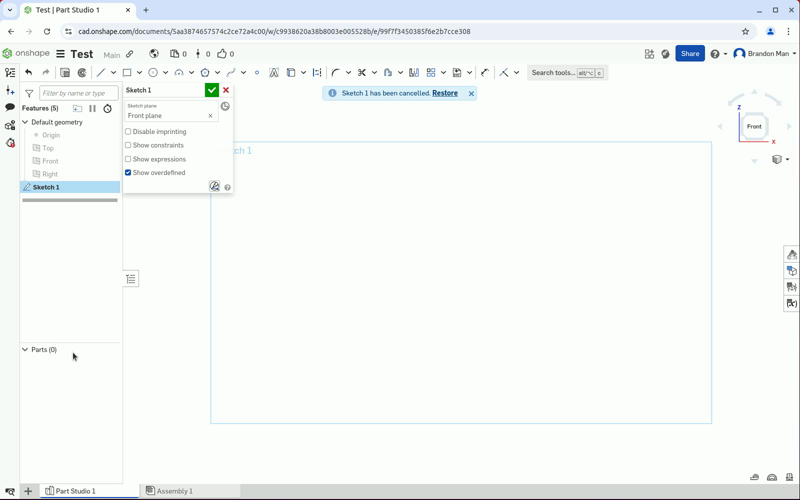
key(c)
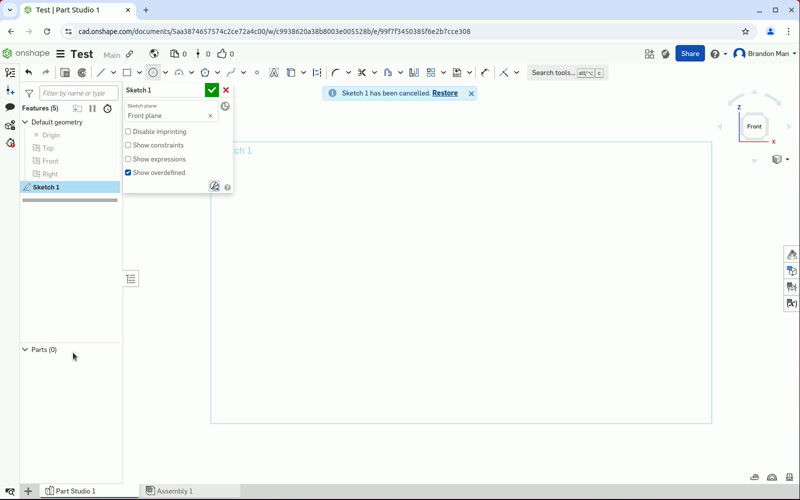
key_down(shift)
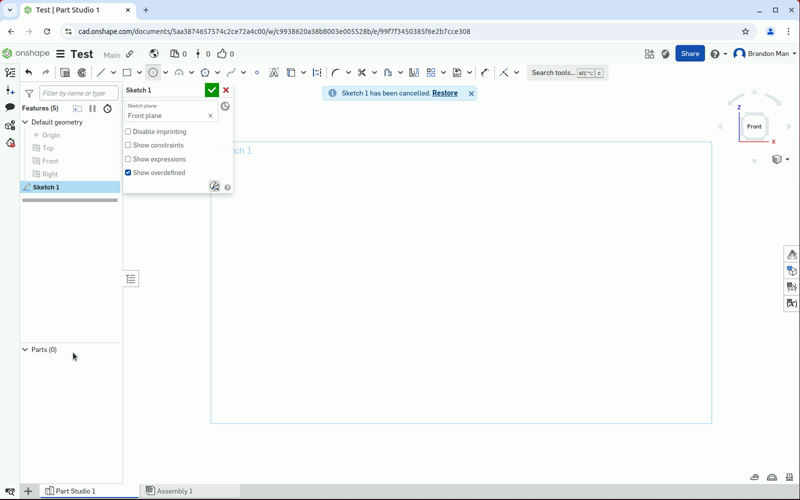
mouse_move(461, 282)
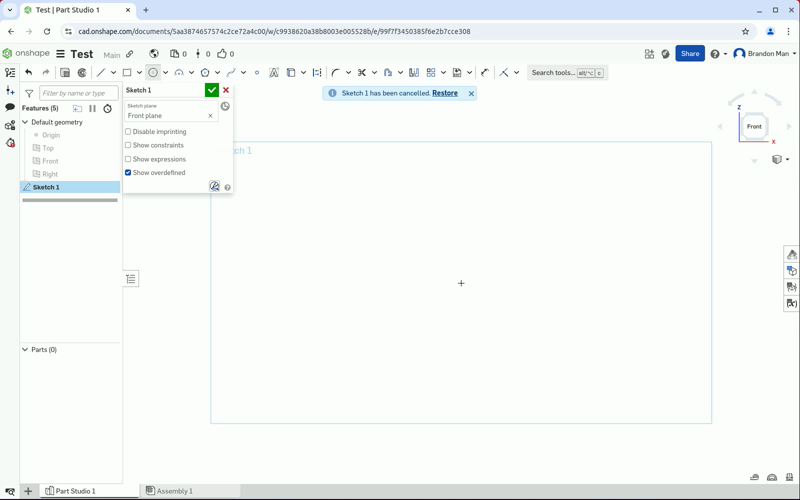
click(461, 282)
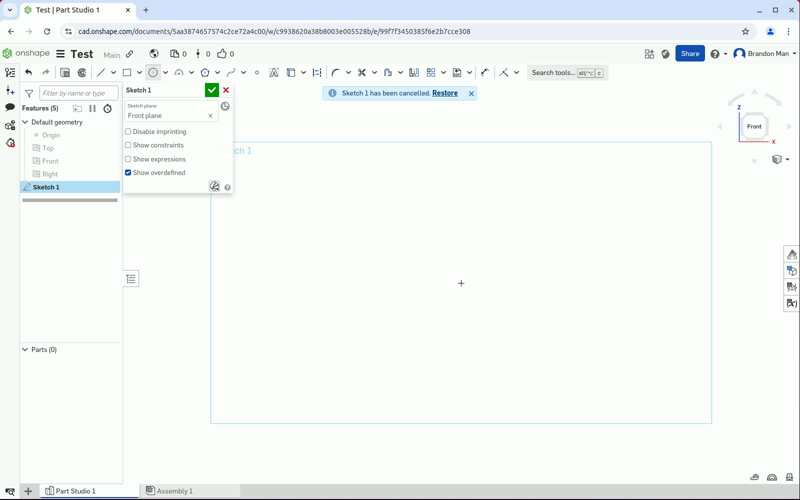
key_up(shift)
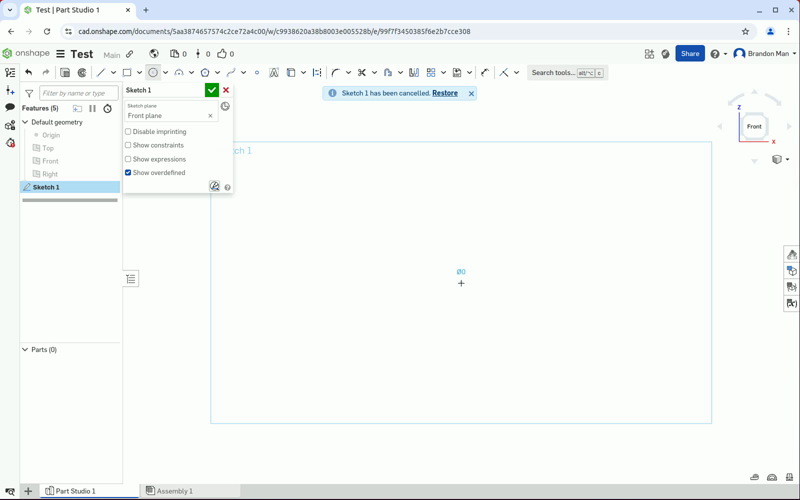
mouse_move(464, 282)
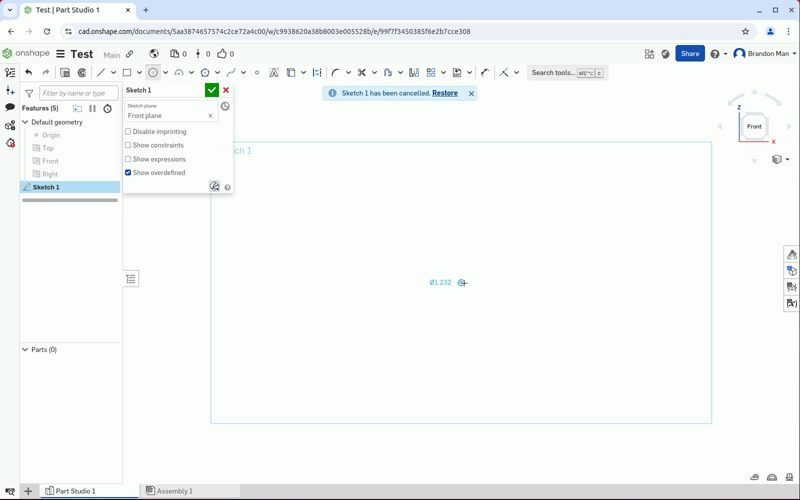
click(464, 282)
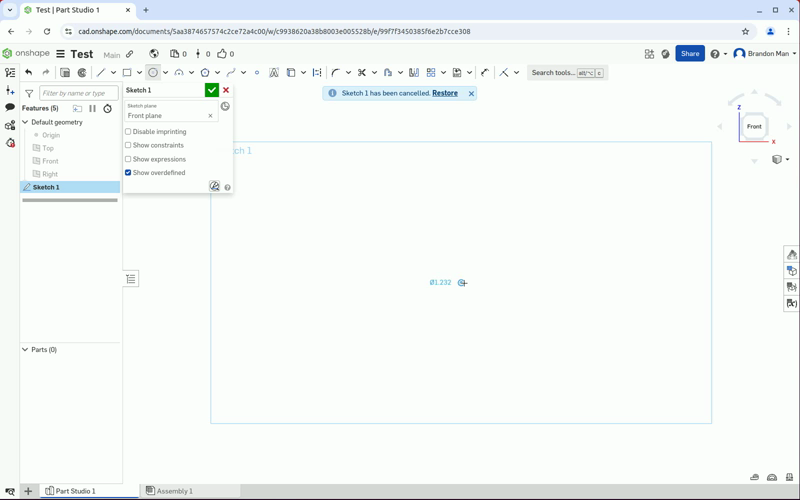
key(esc)
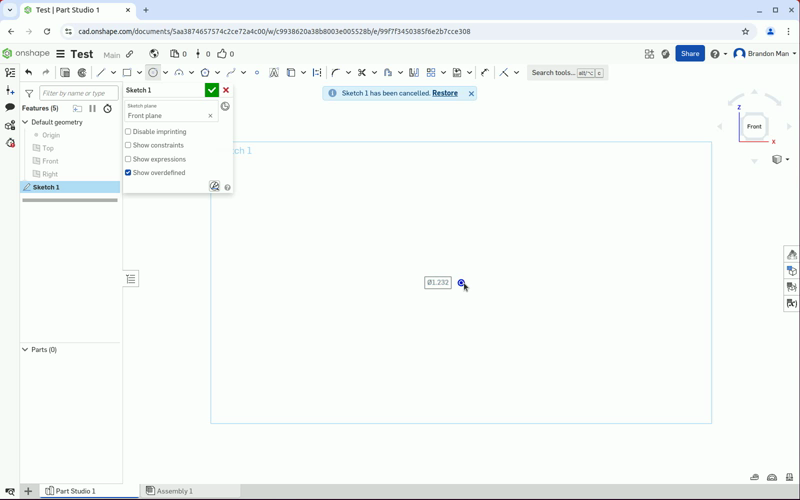
key(c)
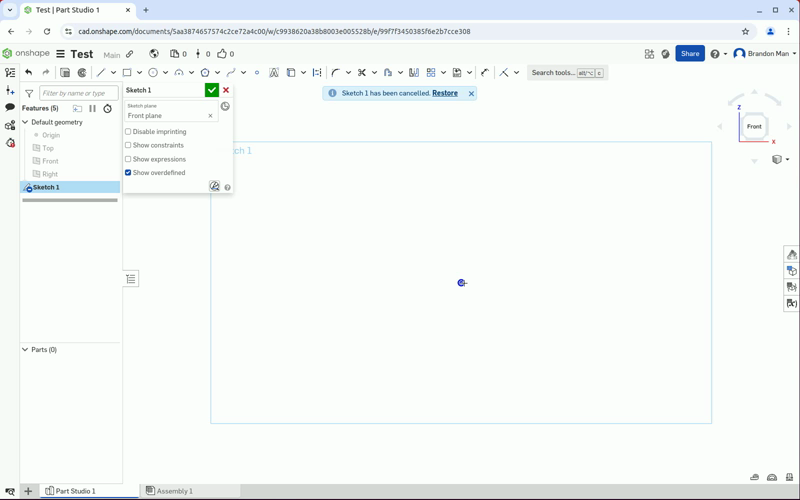
key_down(shift)
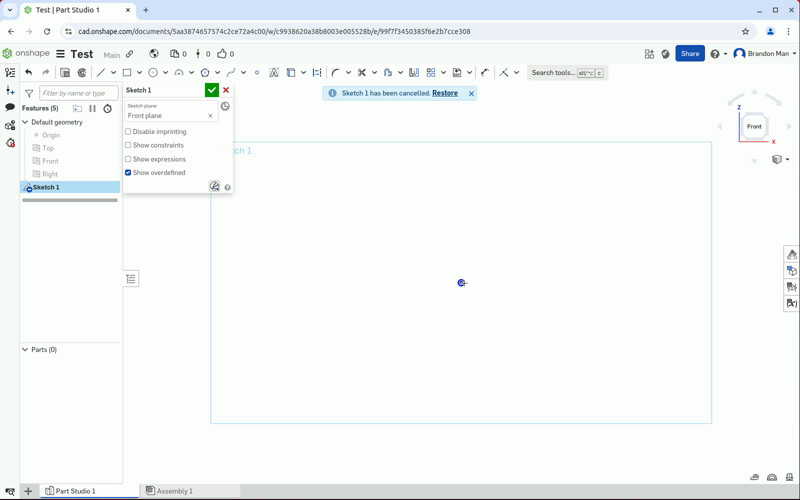
mouse_move(461, 282)
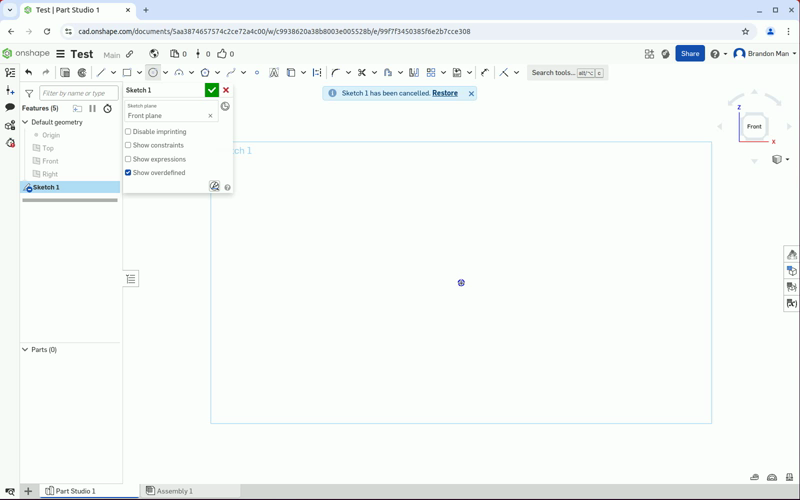
scroll(6)
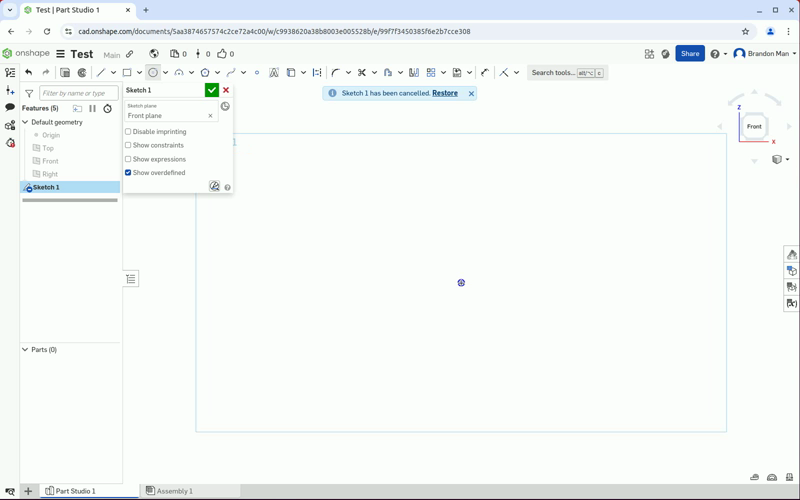
scroll(6)
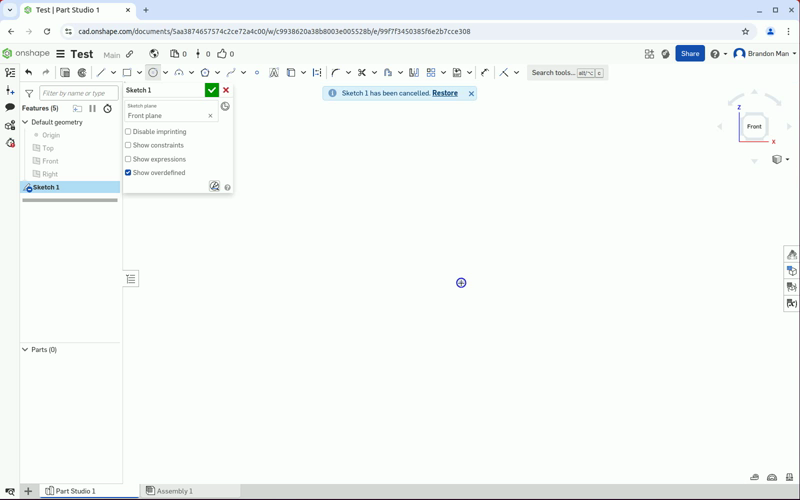
scroll(6)
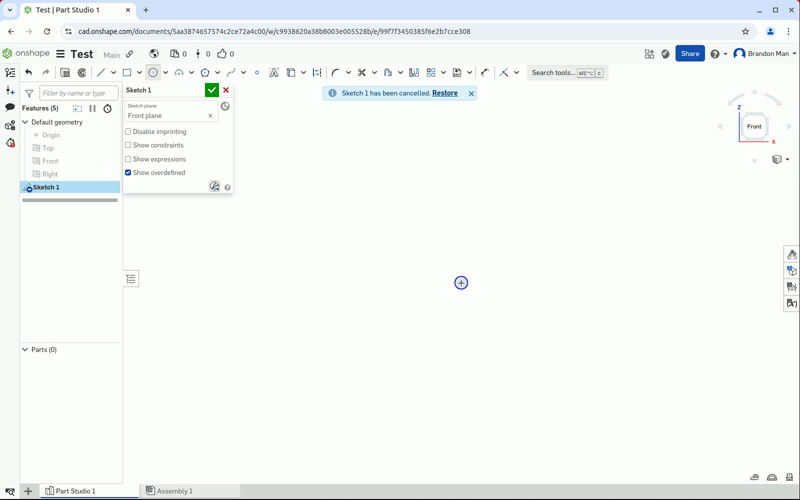
scroll(6)
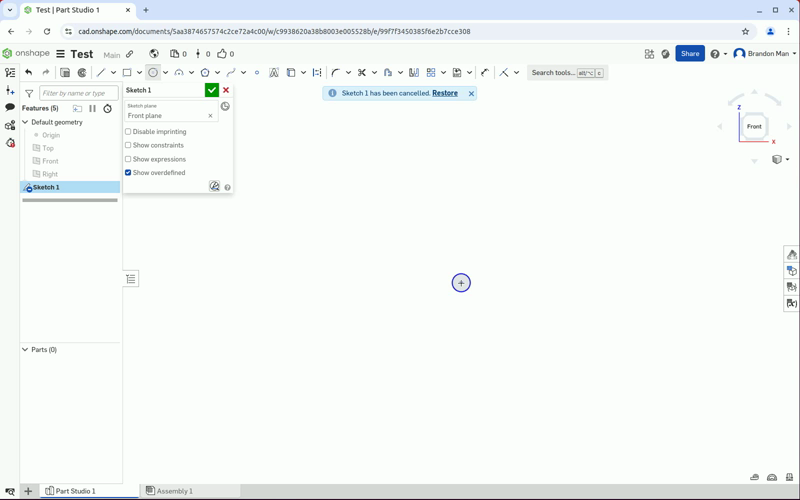
scroll(6)
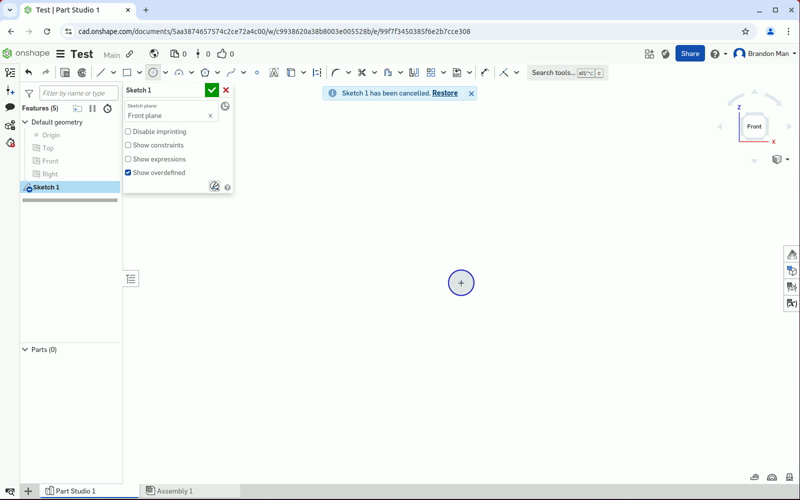
scroll(6)
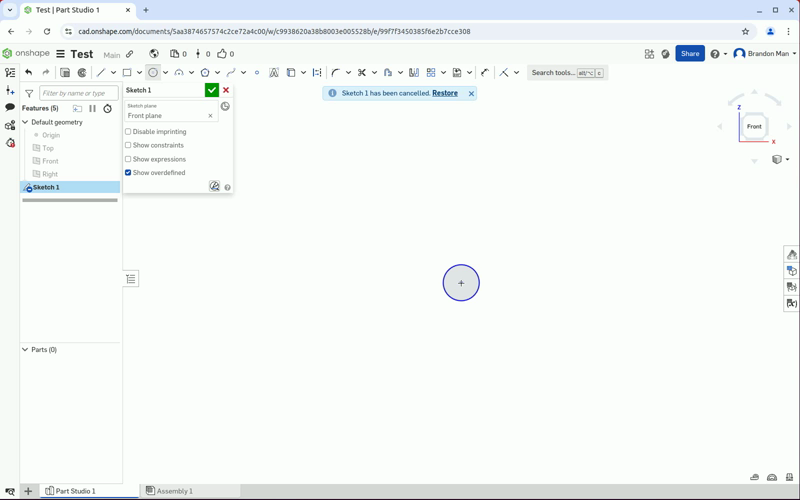
scroll(6)
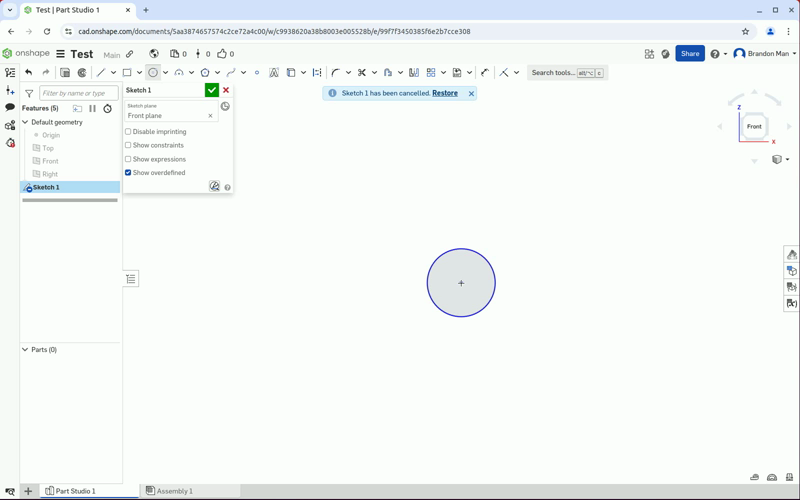
click(461, 282)
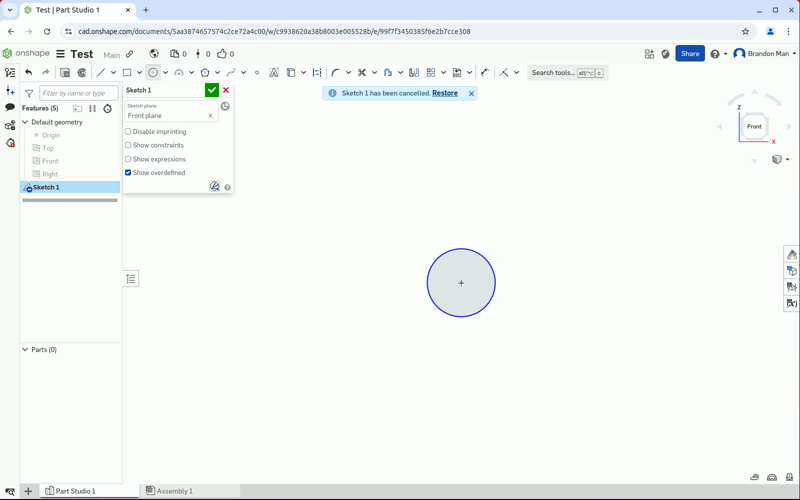
scroll(-6)
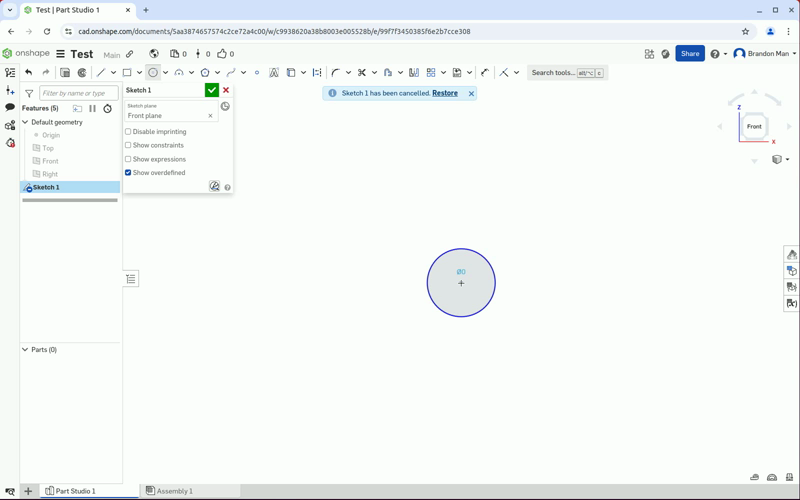
scroll(-6)
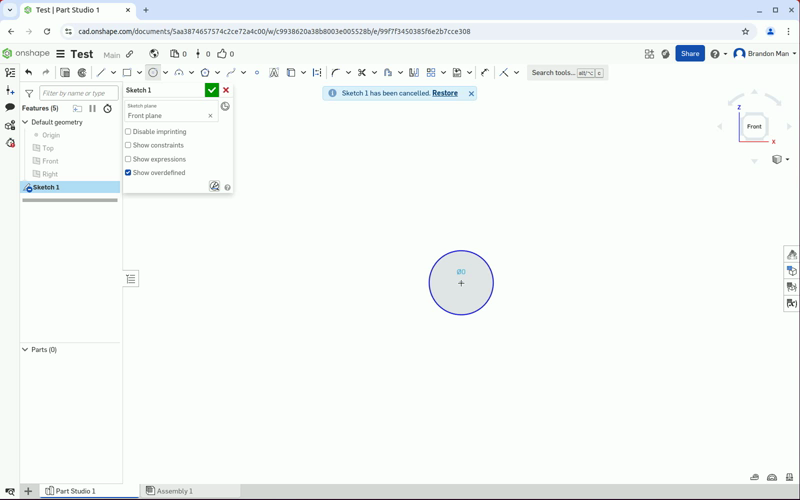
scroll(-6)
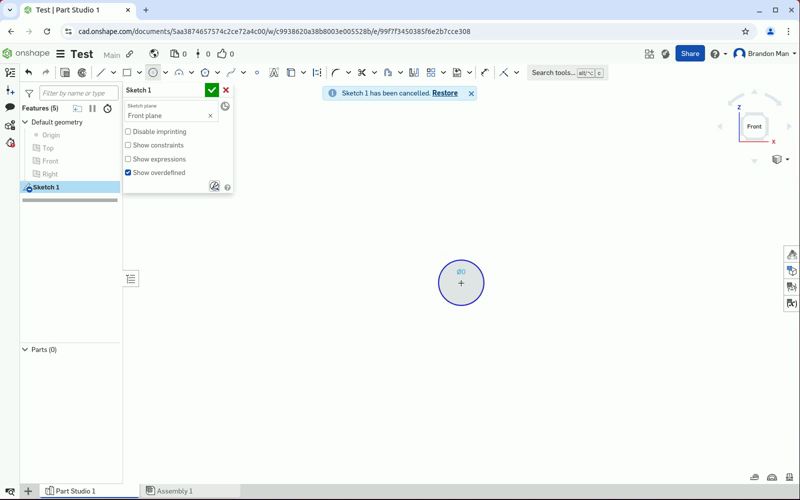
scroll(-6)
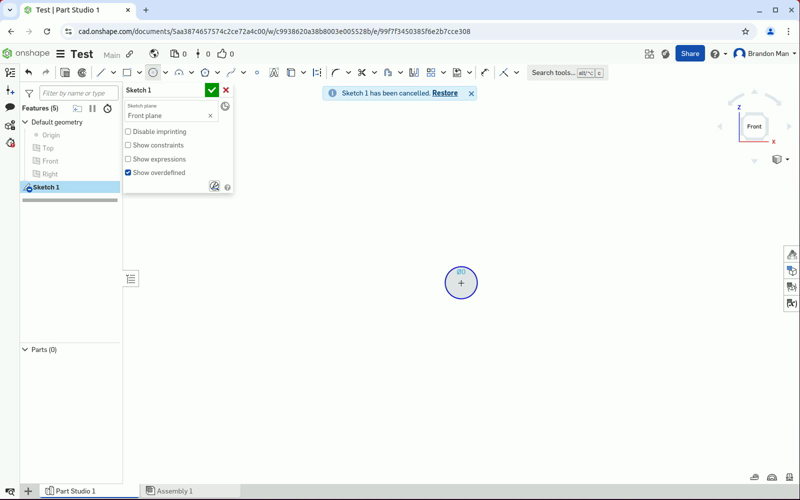
scroll(-6)
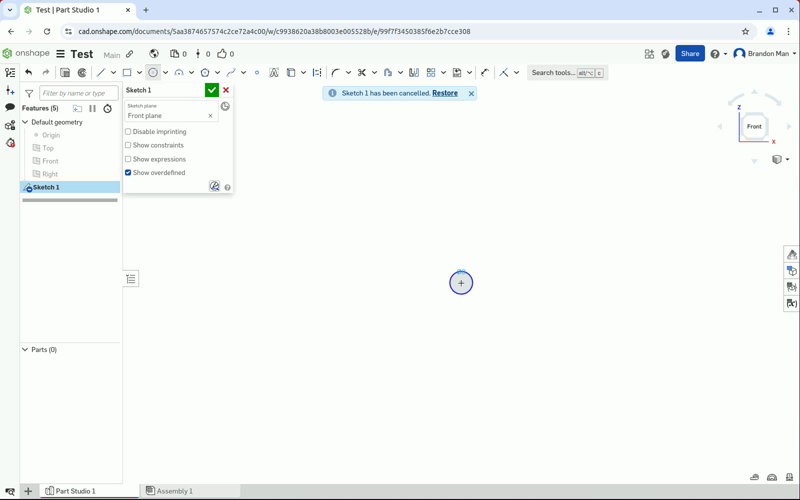
scroll(-6)
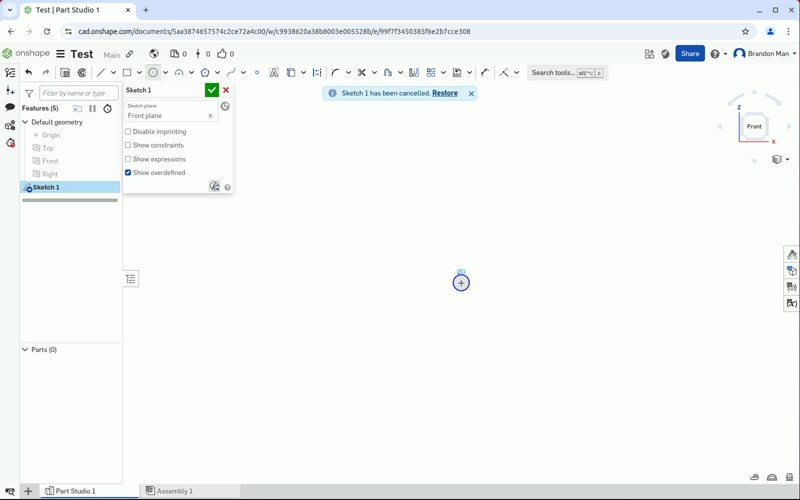
scroll(-6)
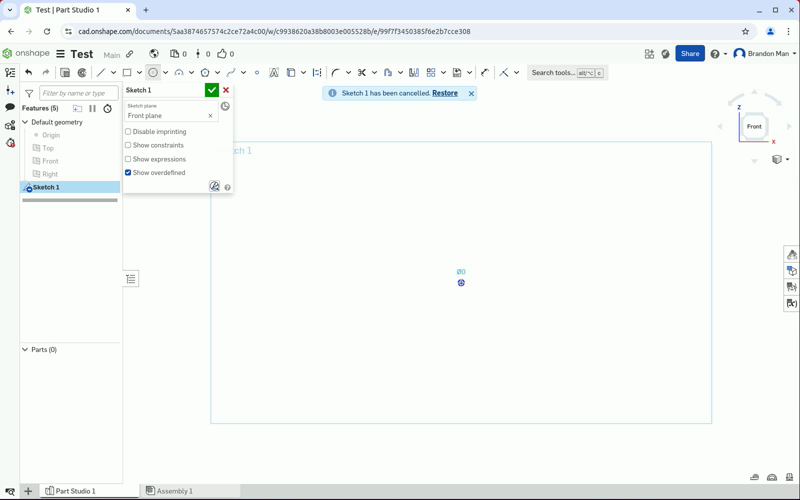
key_up(shift)
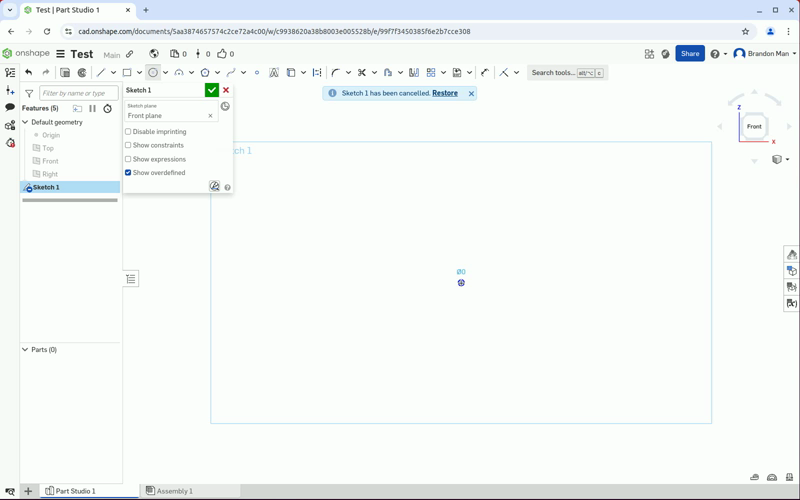
mouse_move(463, 282)
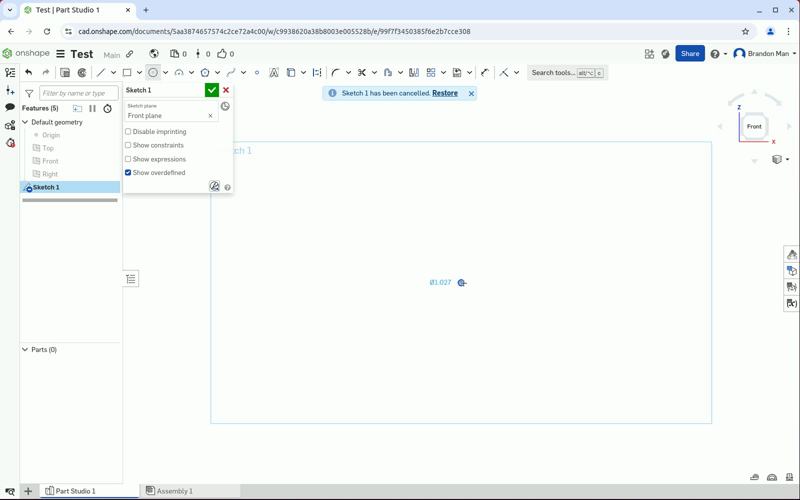
scroll(6)
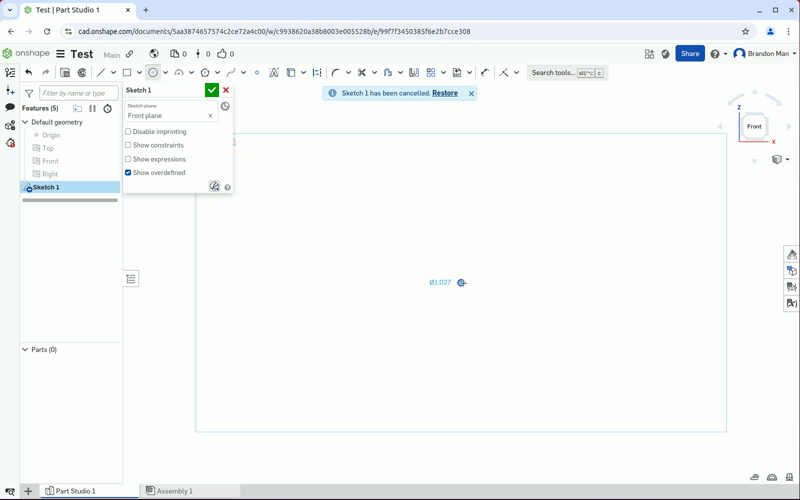
scroll(6)
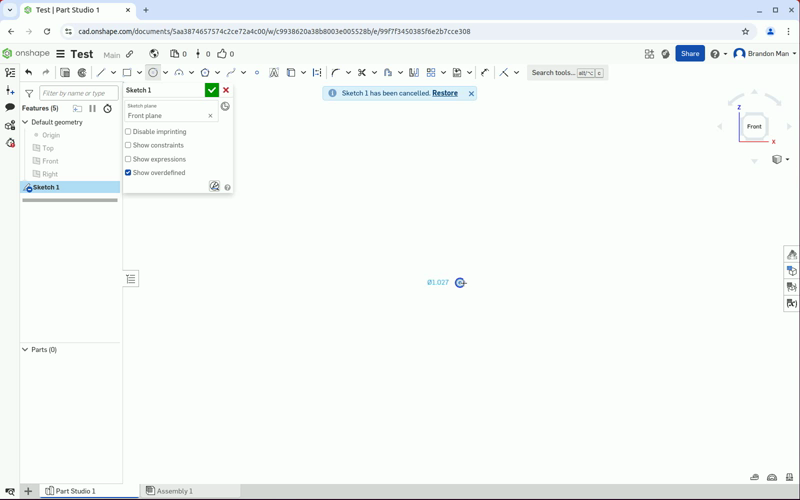
scroll(6)
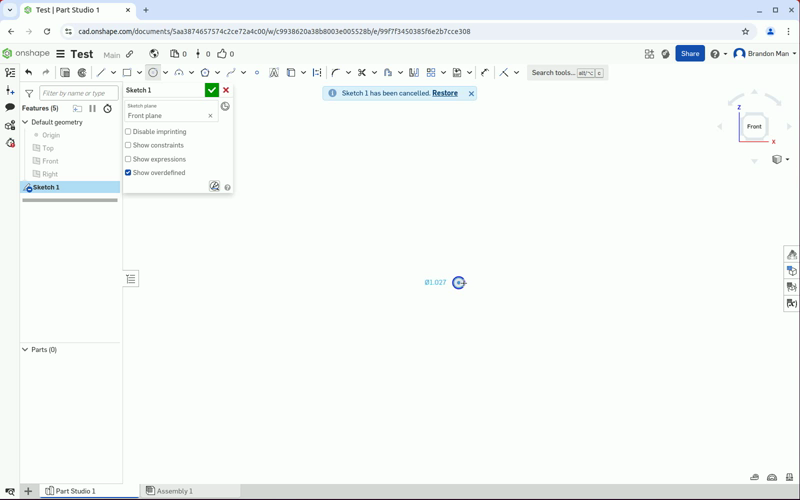
scroll(6)
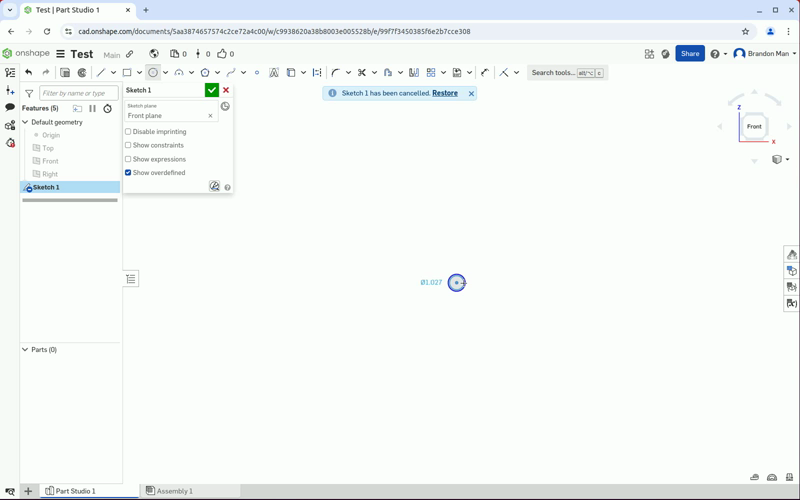
scroll(6)
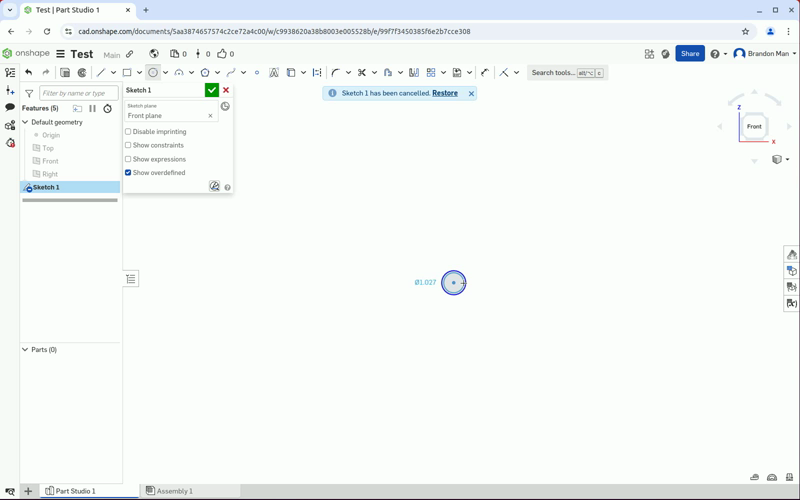
scroll(6)
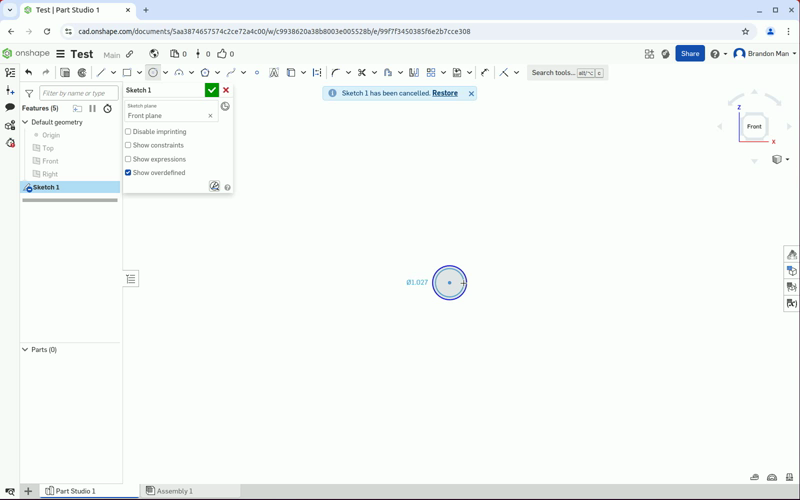
scroll(6)
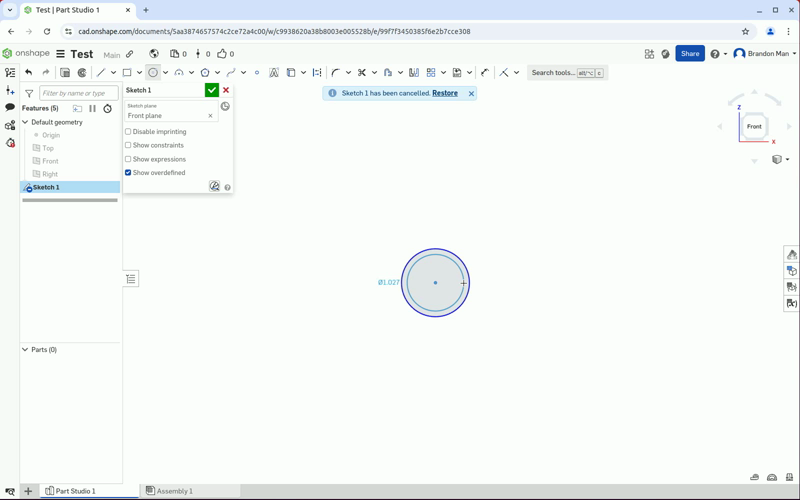
click(463, 282)
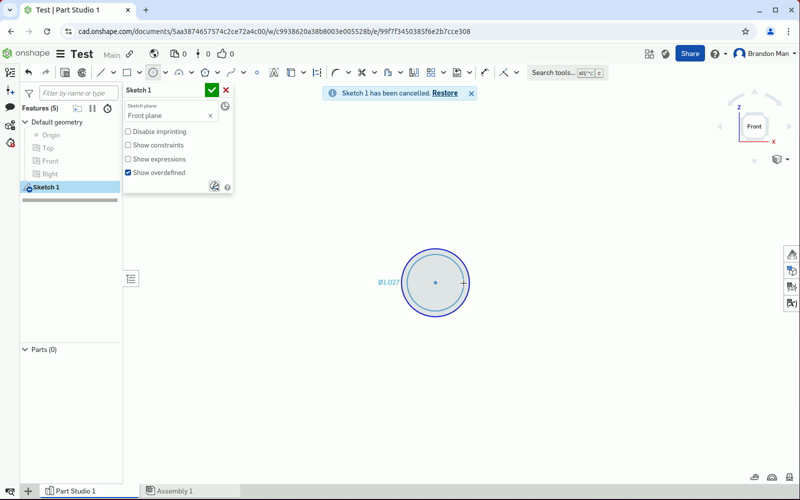
scroll(-6)
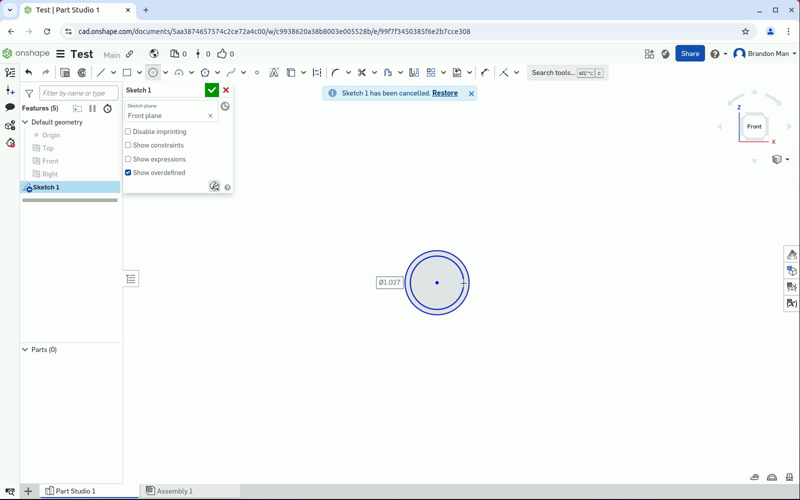
scroll(-6)
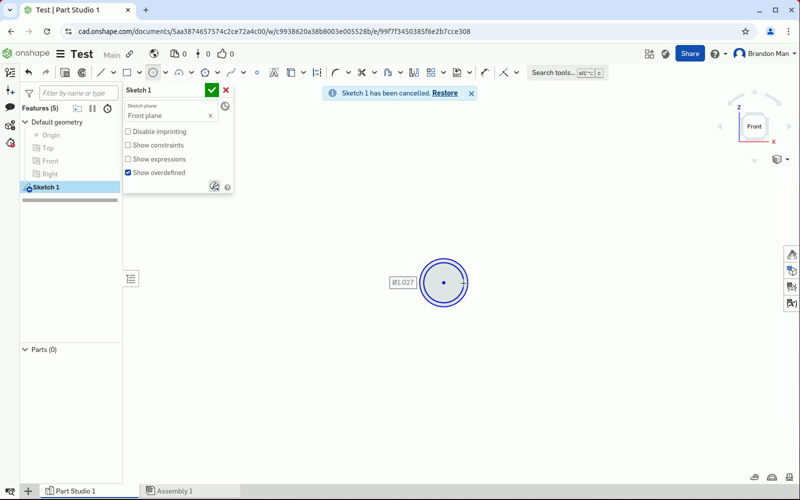
scroll(-6)
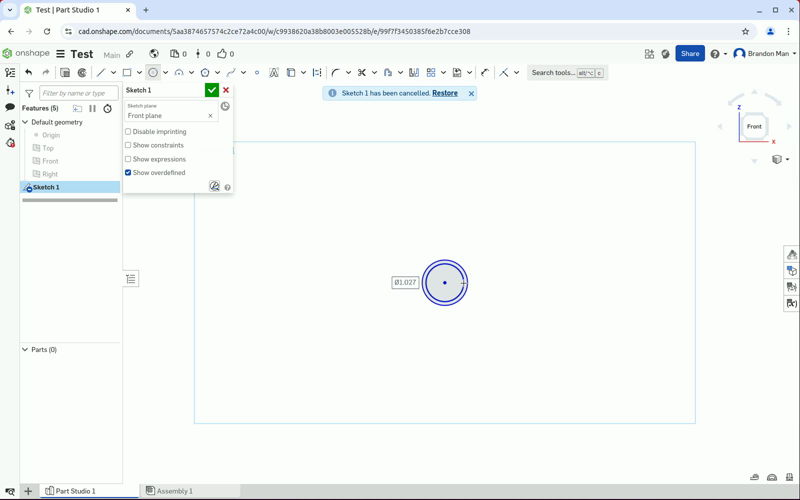
scroll(-6)
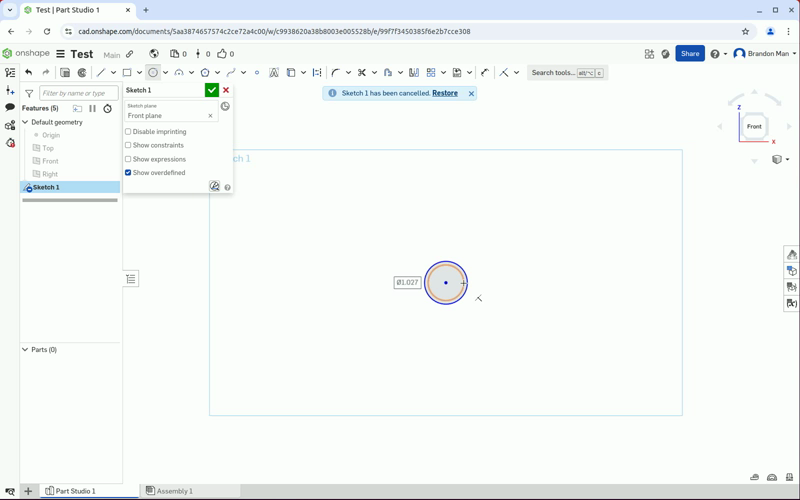
scroll(-6)
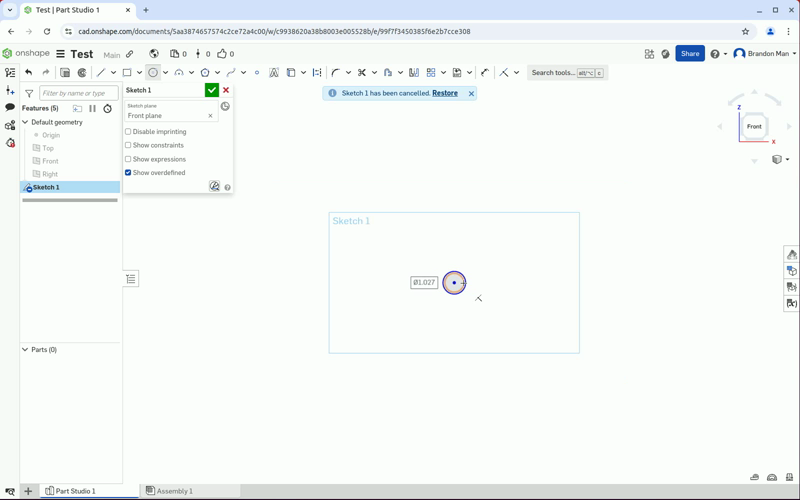
scroll(-6)
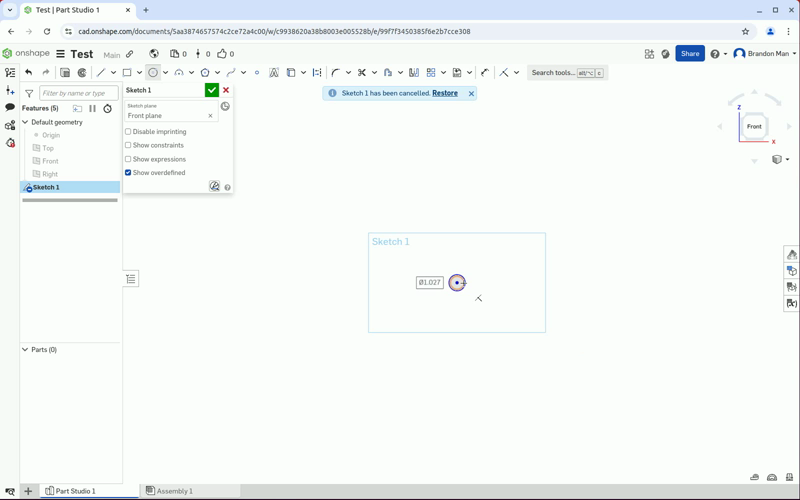
scroll(-6)
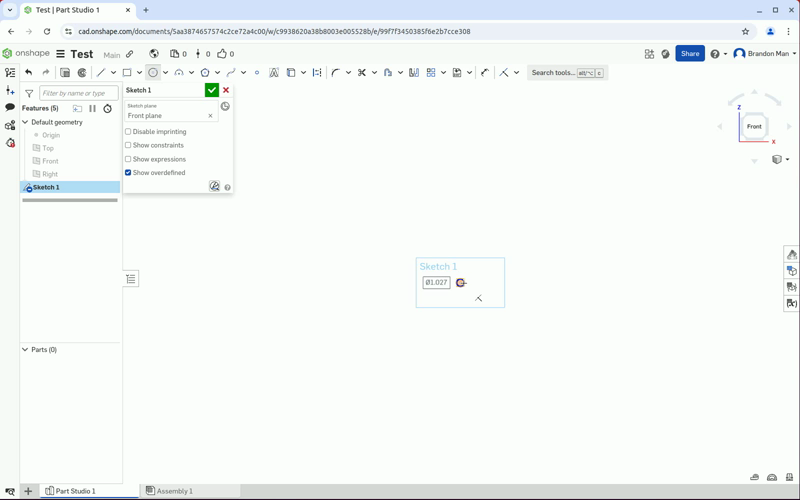
key(esc)
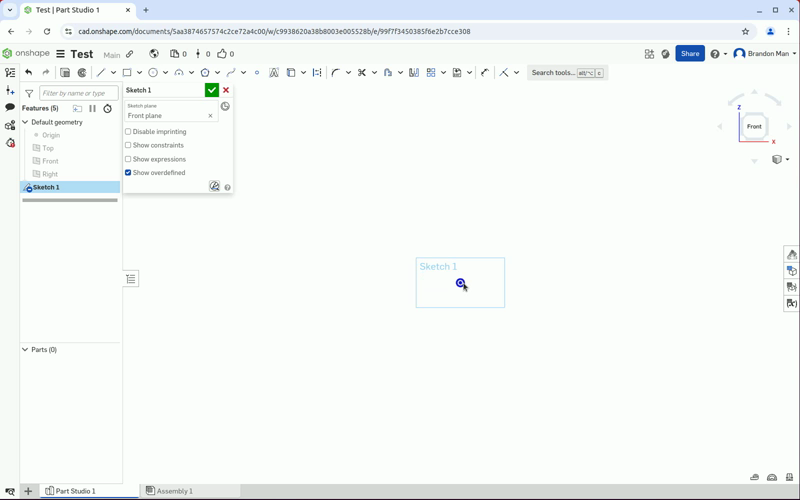
mouse_move(463, 281)
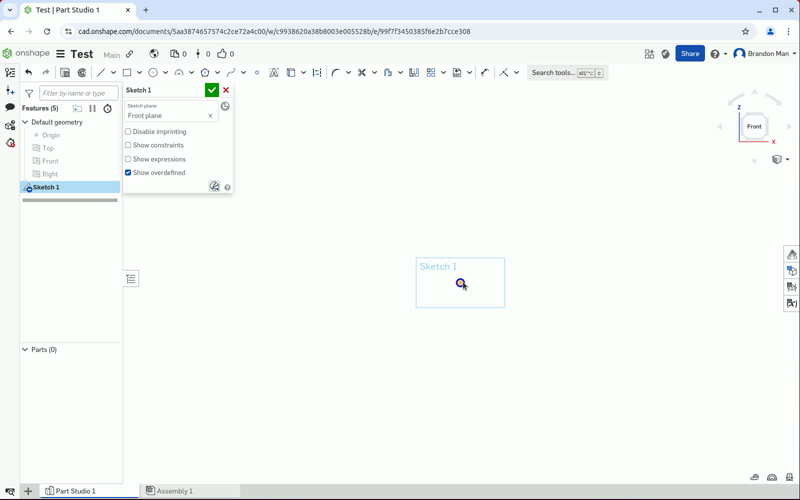
scroll(6)
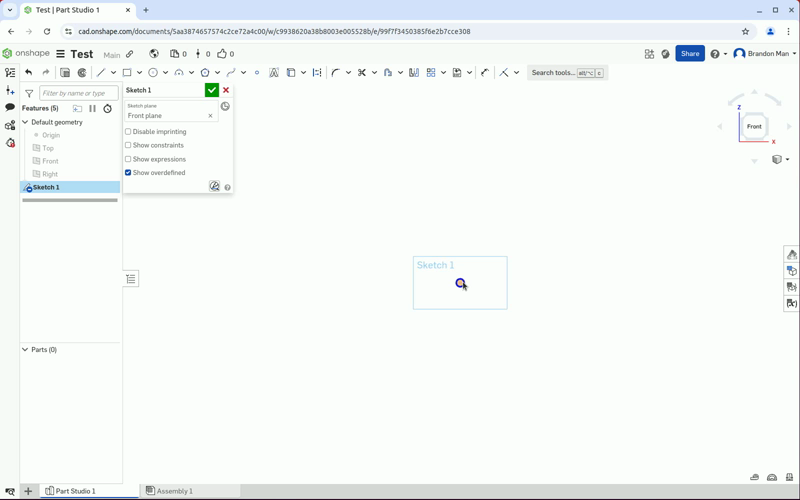
scroll(6)
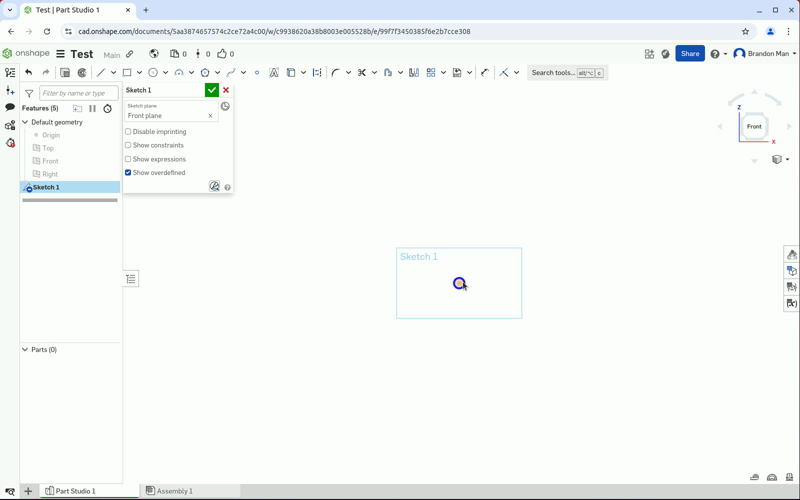
scroll(6)
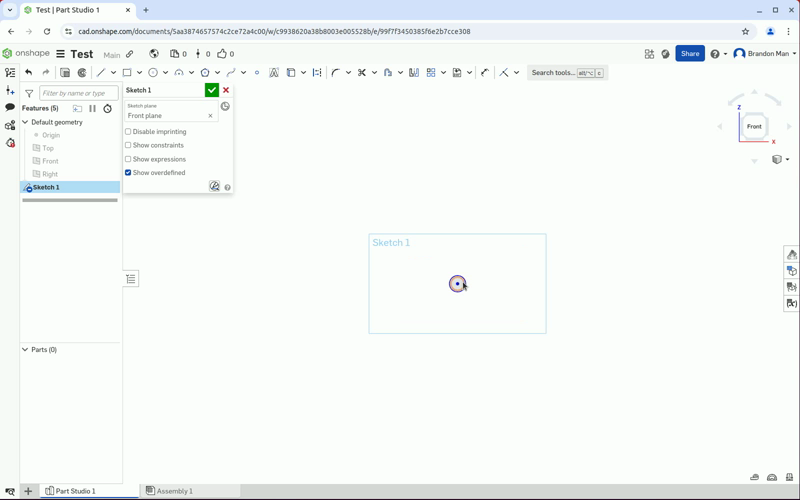
scroll(6)
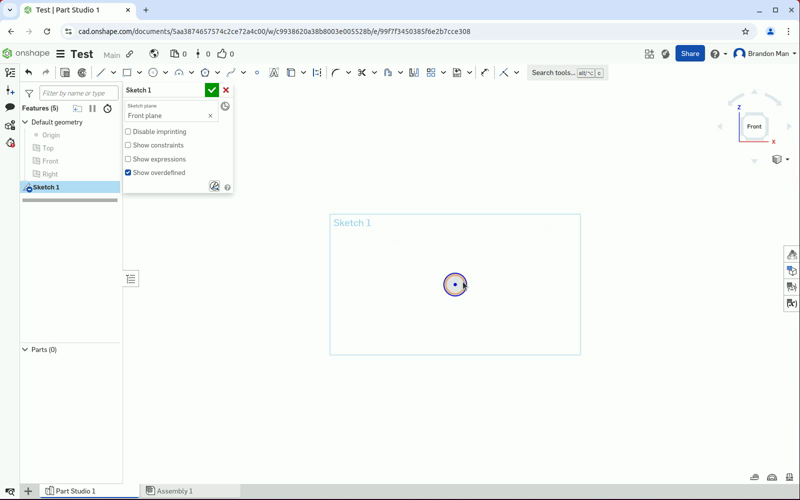
scroll(6)
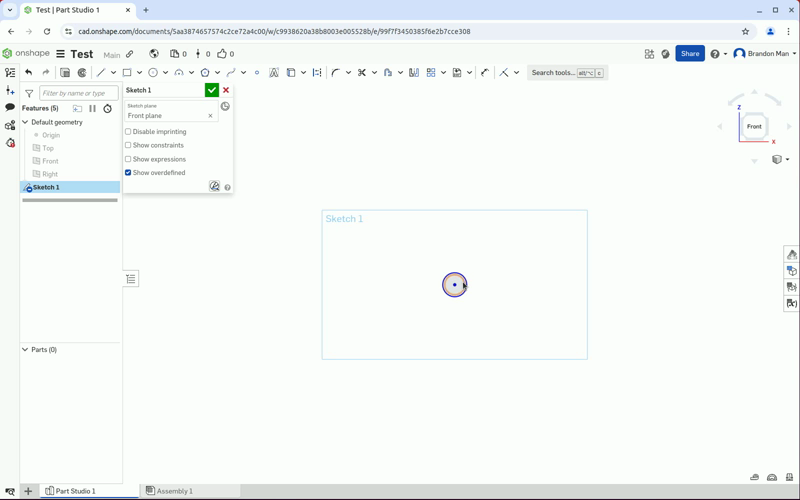
scroll(6)
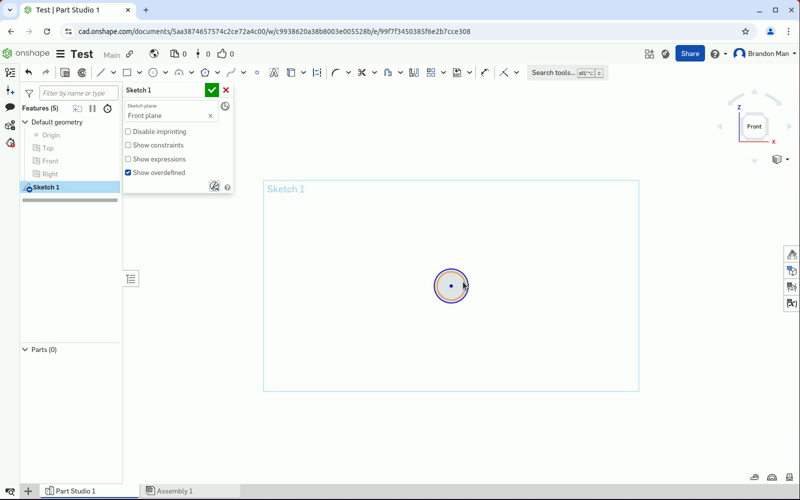
scroll(6)
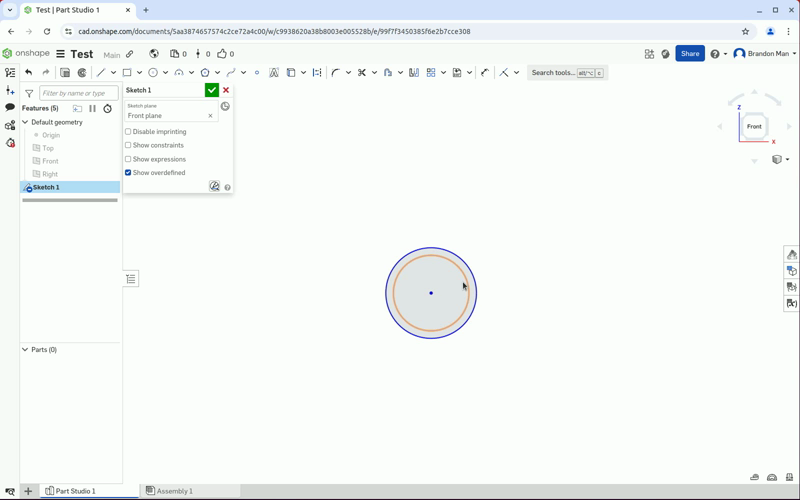
click(463, 281)
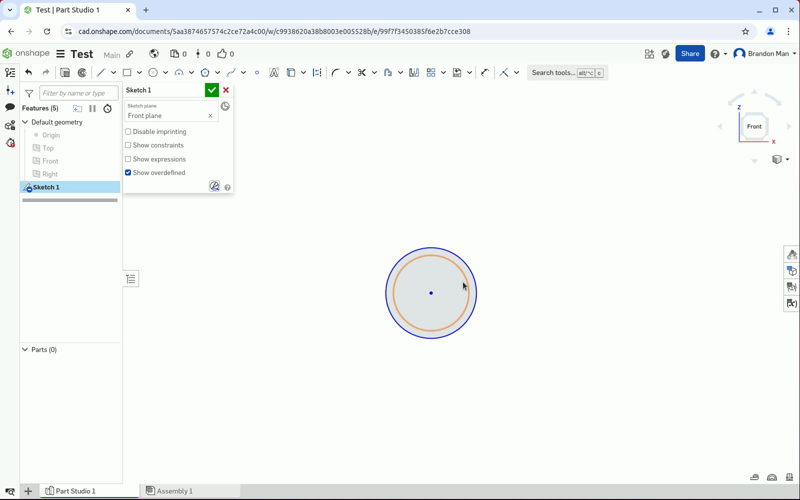
scroll(-6)
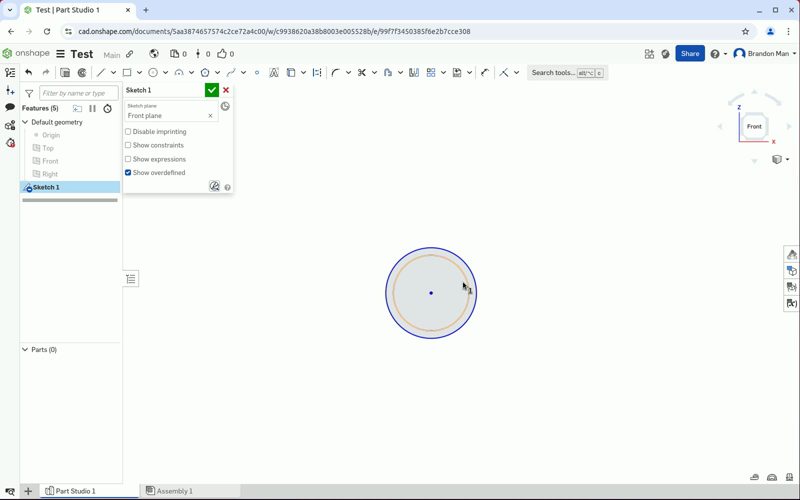
scroll(-6)
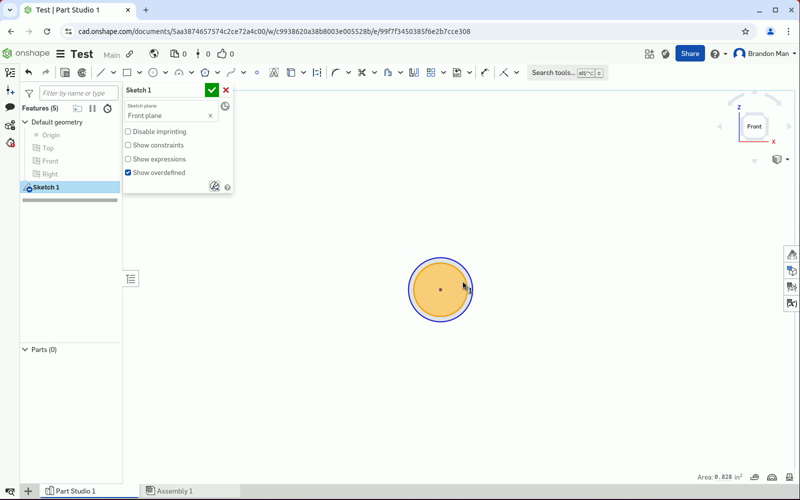
scroll(-6)
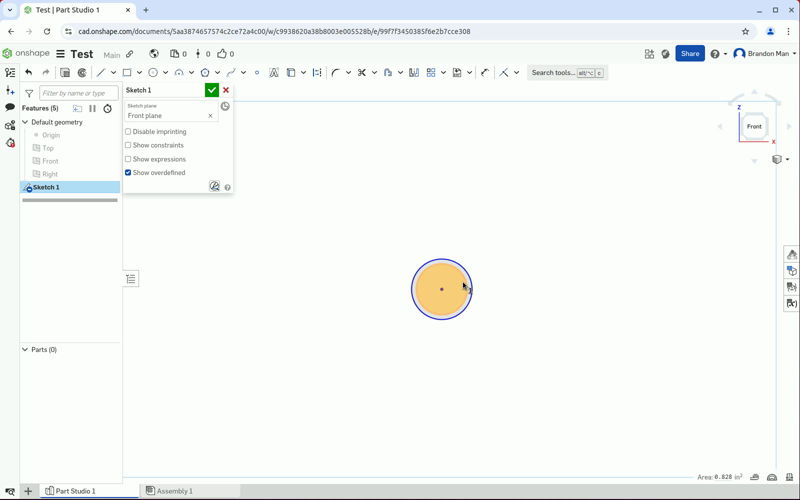
scroll(-6)
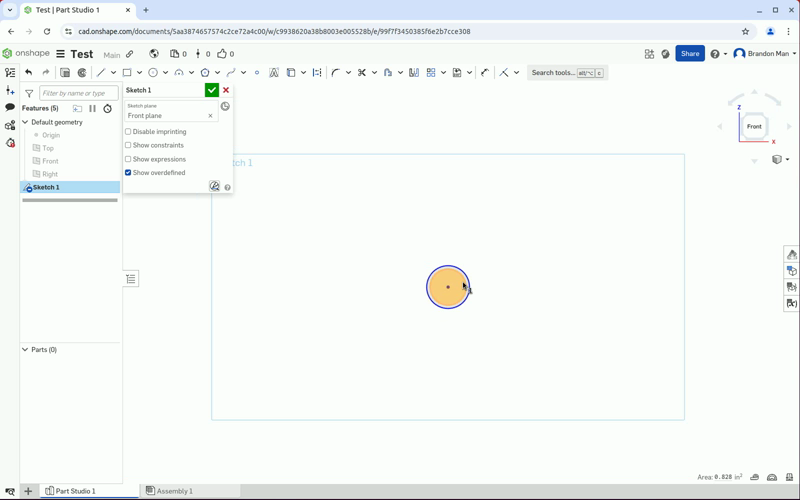
scroll(-6)
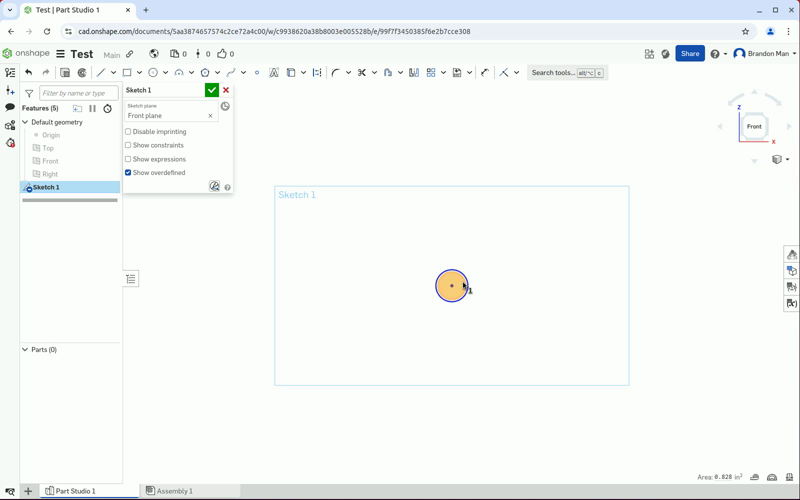
scroll(-6)
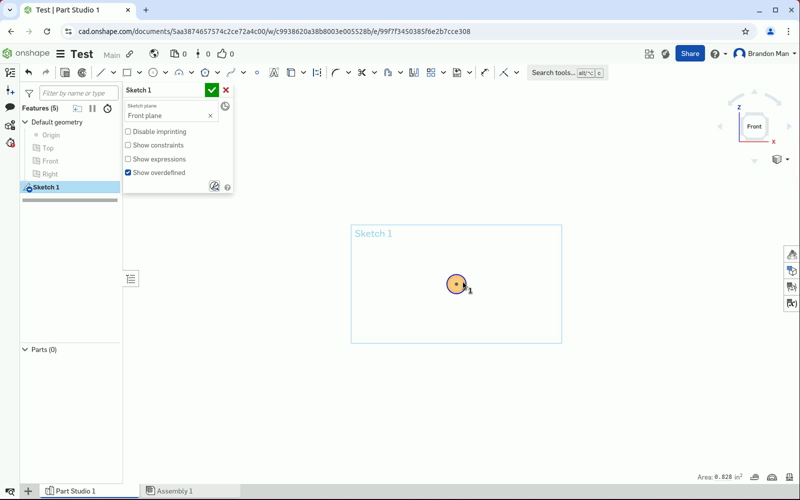
scroll(-6)
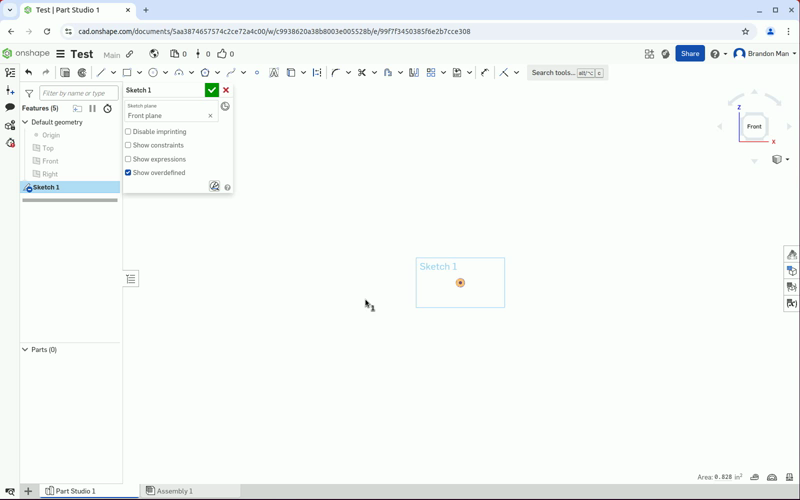
mouse_move(73, 352)
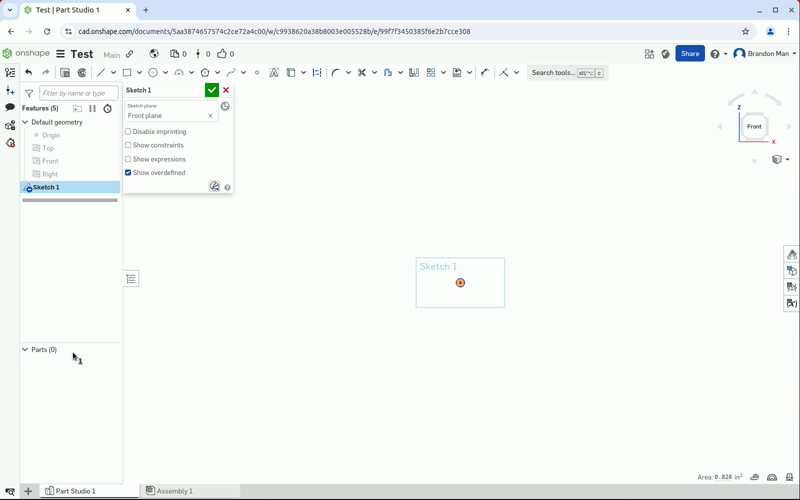
key(shift+y)
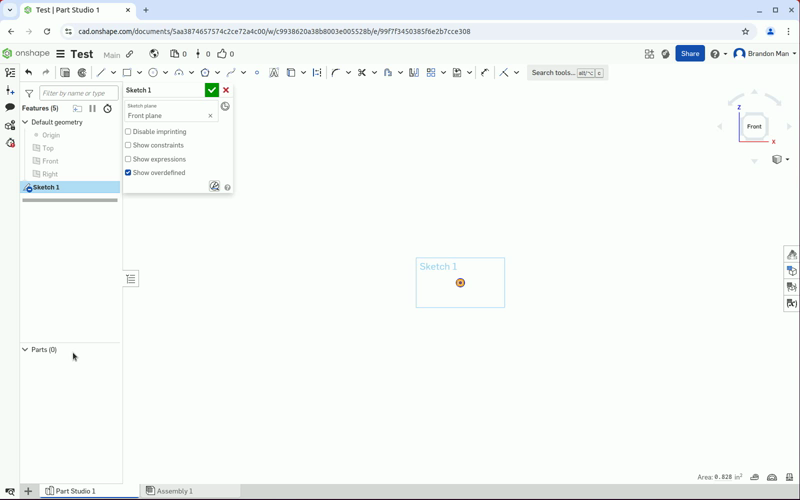
key(shift+e)
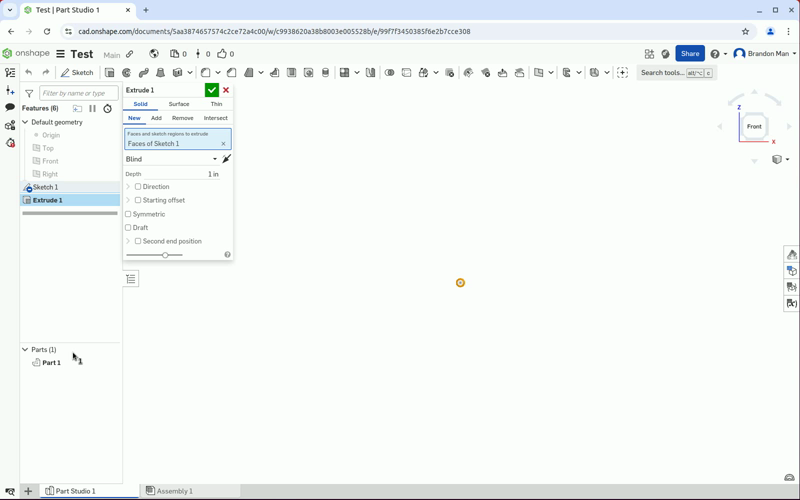
mouse_move(143, 106)
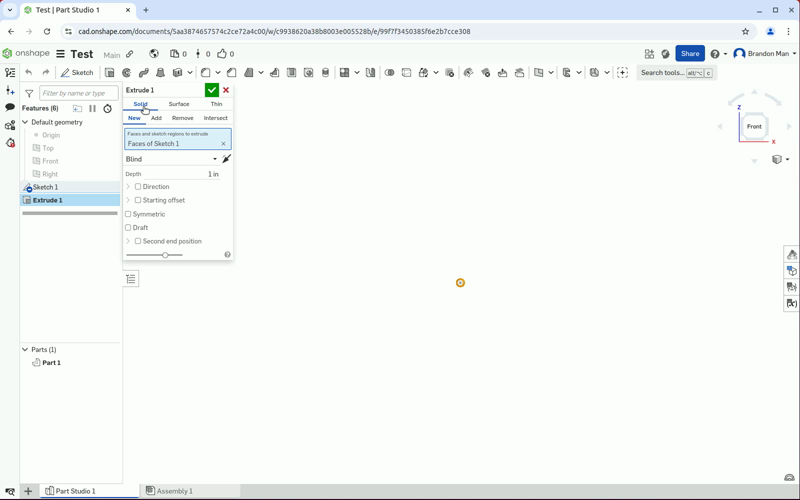
click(143, 106)
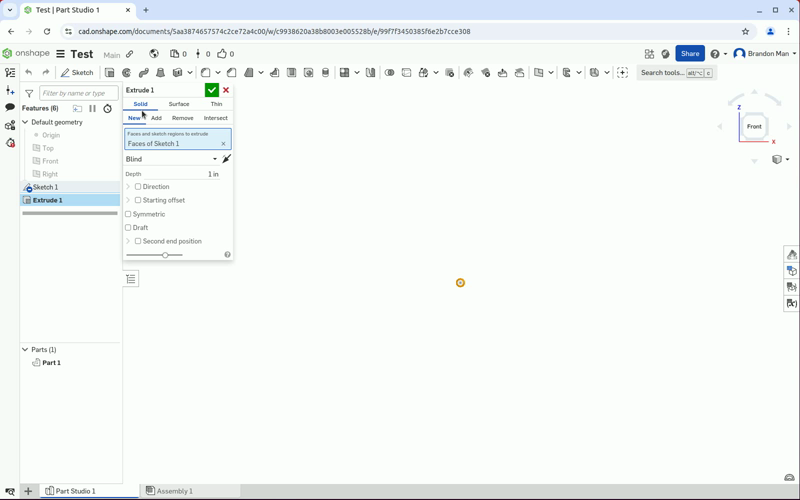
mouse_move(137, 120)
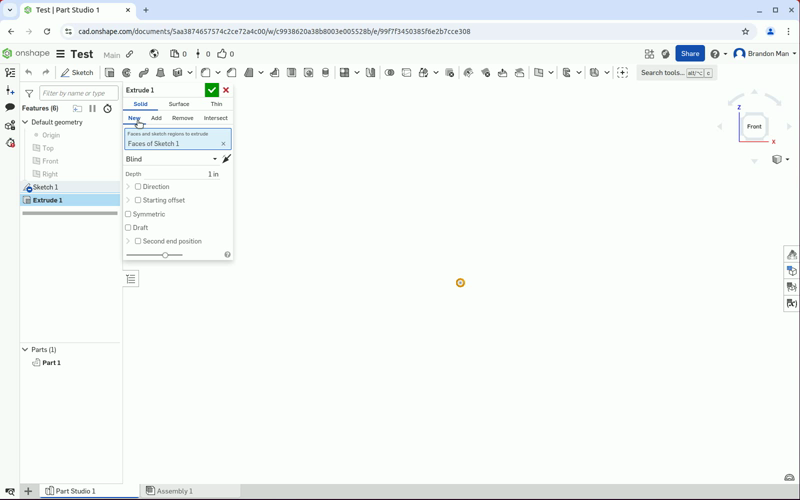
click(137, 120)
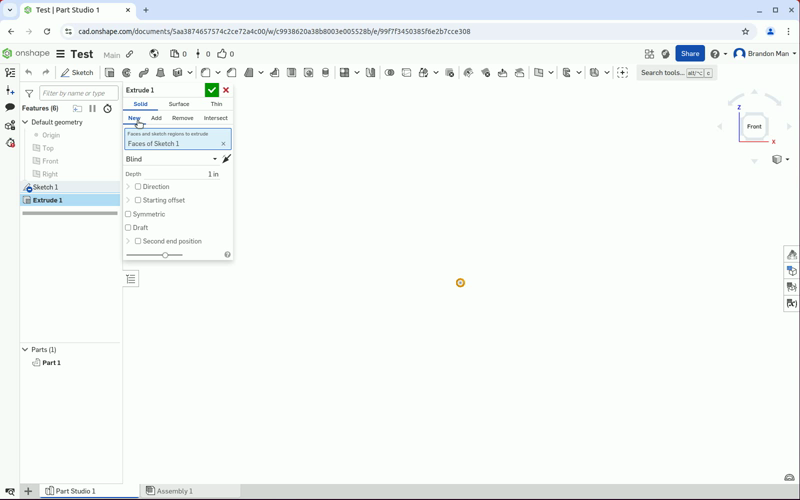
key(tab, 4)
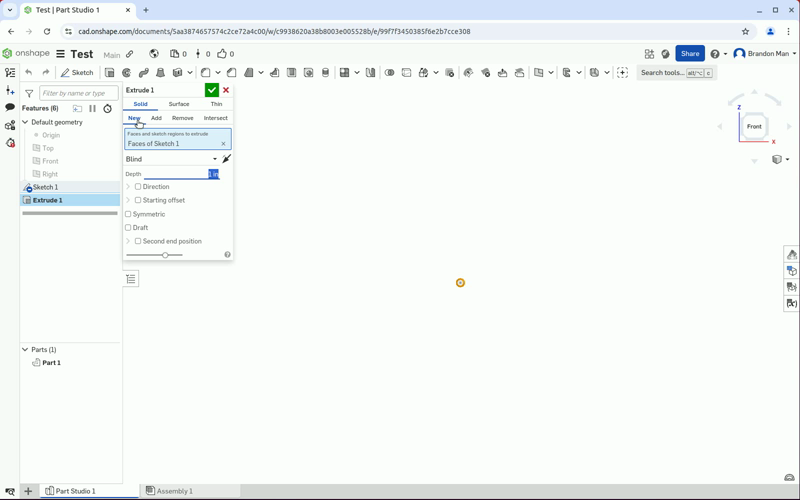
text(23.108)
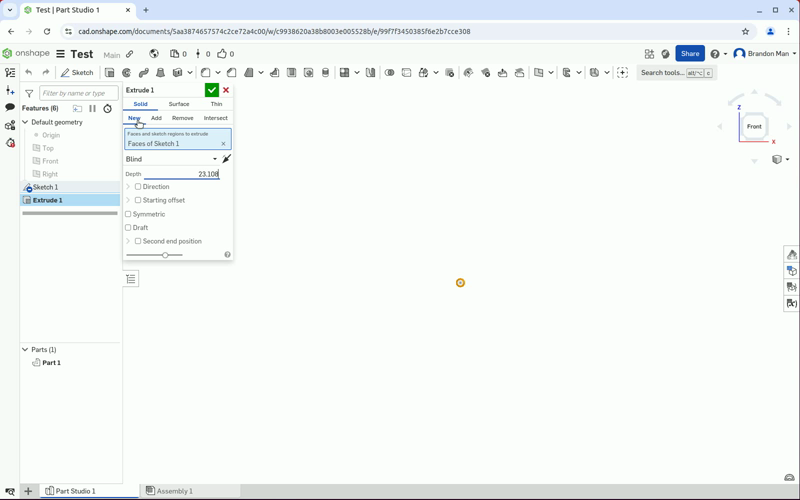
key(enter)
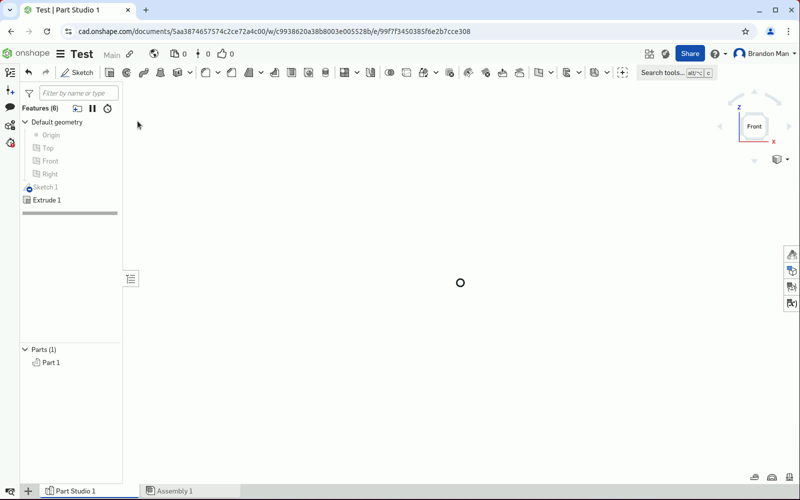
key(shift+h)
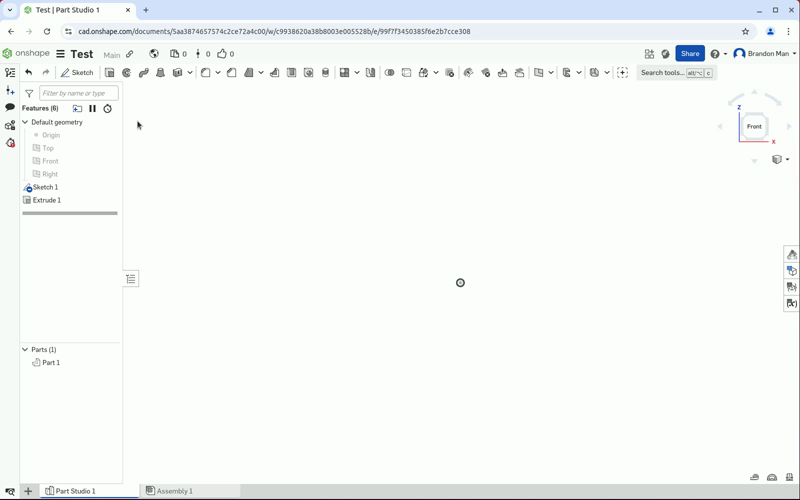
key(shift+h)
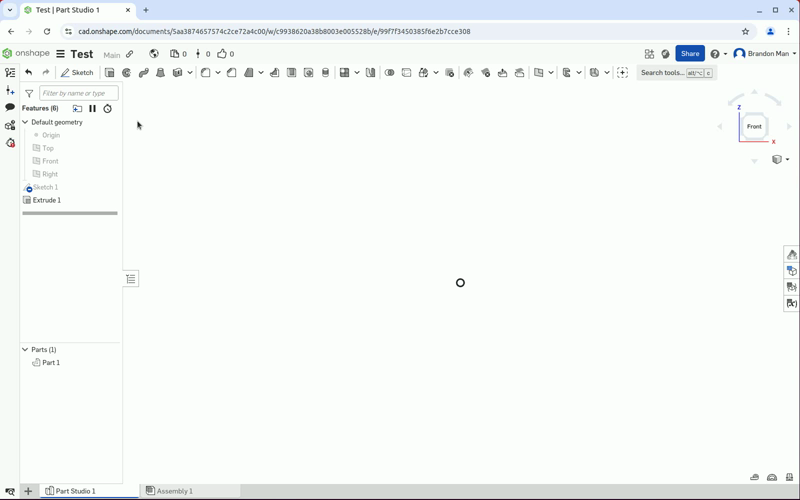
mouse_move(73, 189)
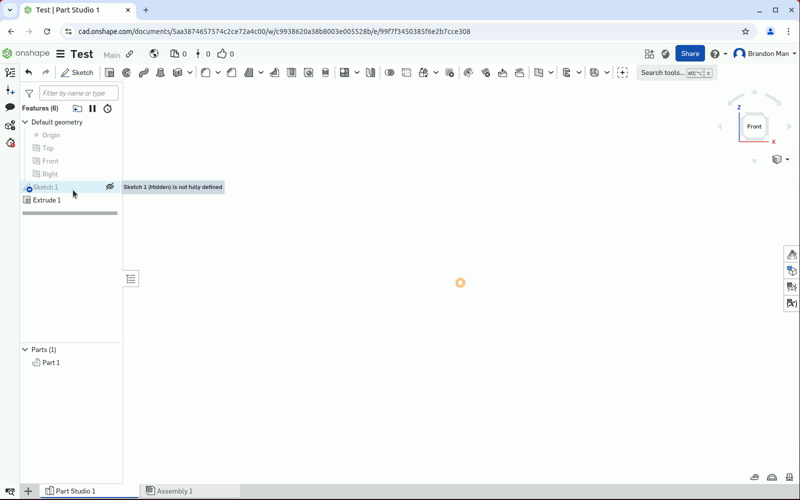
click(73, 189)
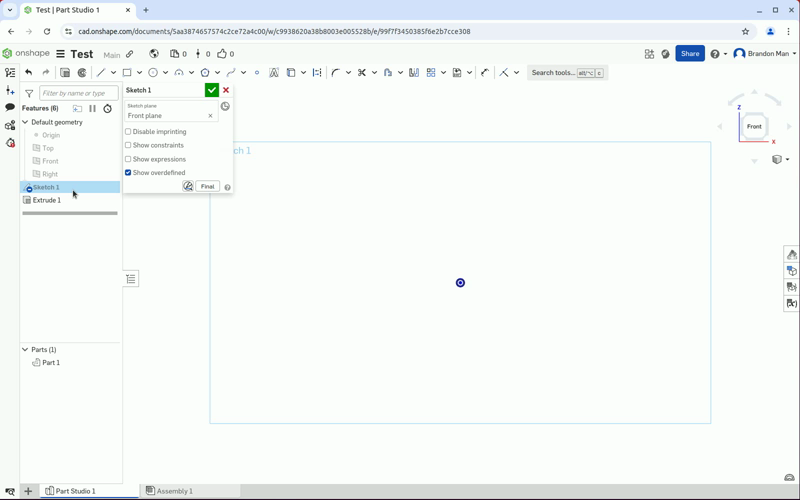
mouse_move(229, 92)
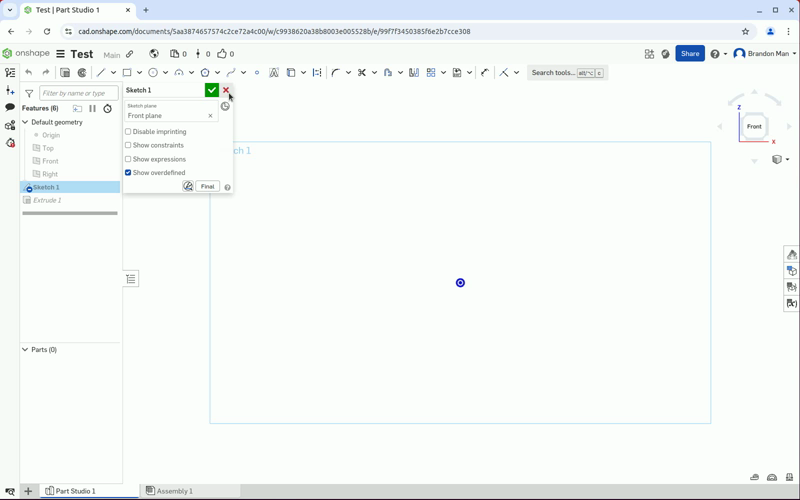
click(229, 92)
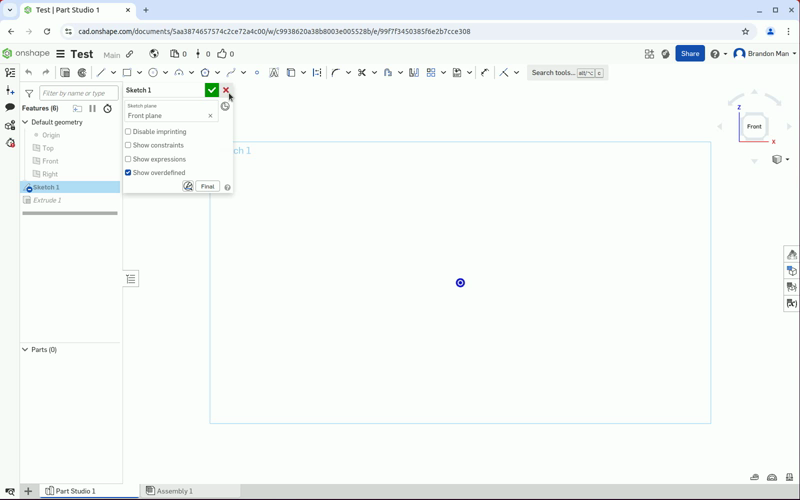
key(shift+s)
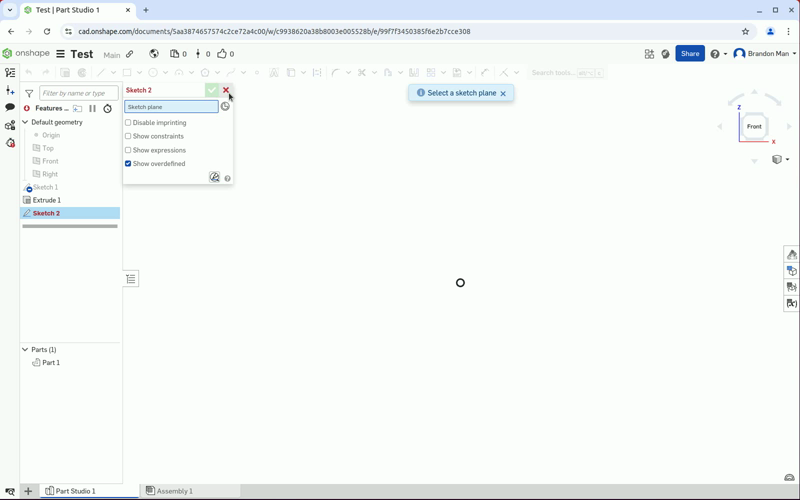
mouse_move(73, 163)
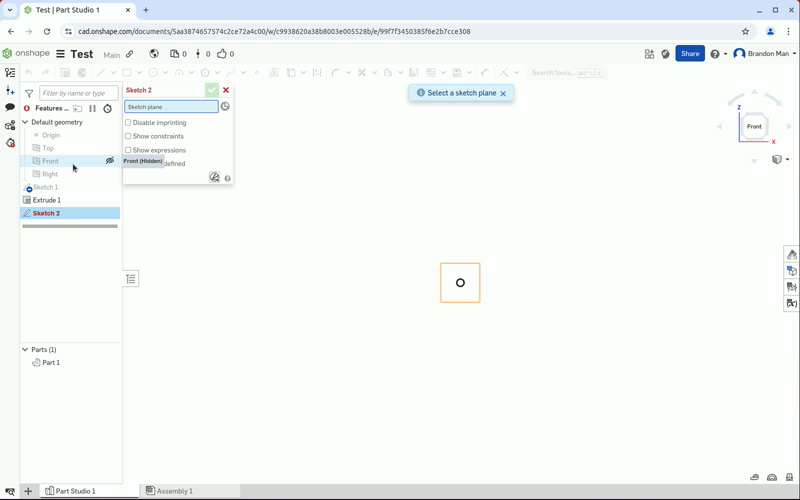
click(73, 163)
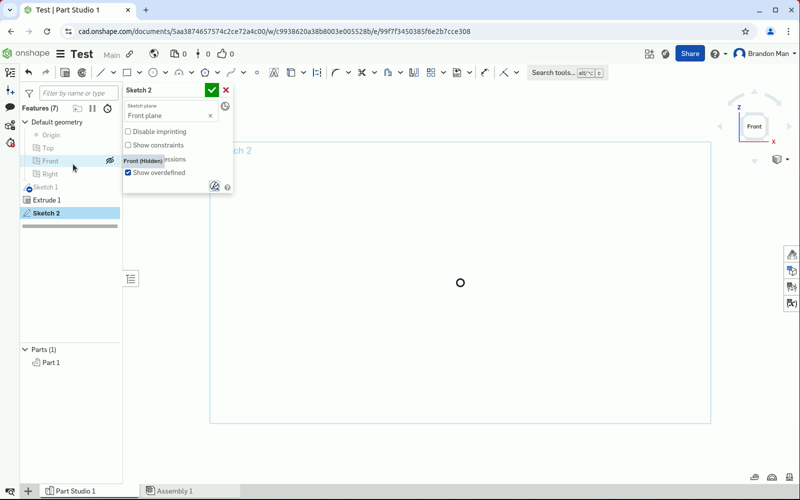
mouse_move(73, 352)
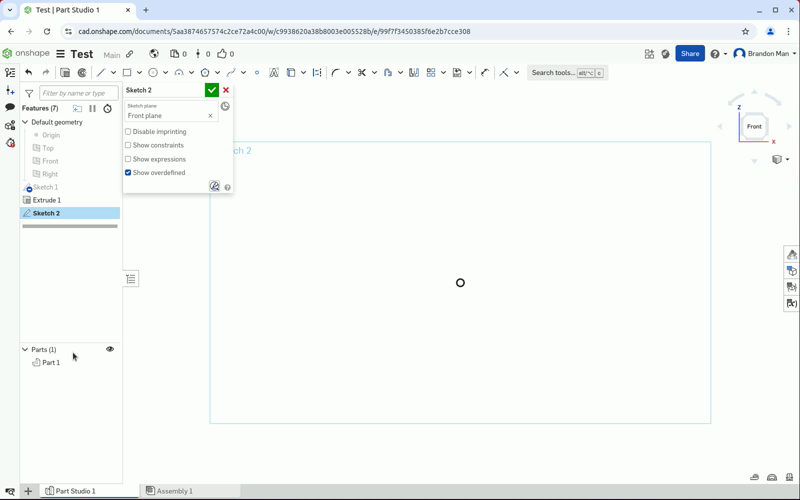
key(y)
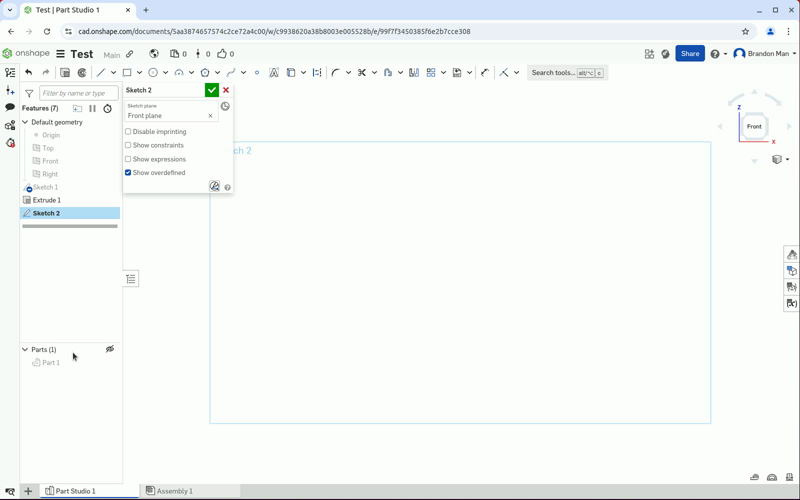
key(c)
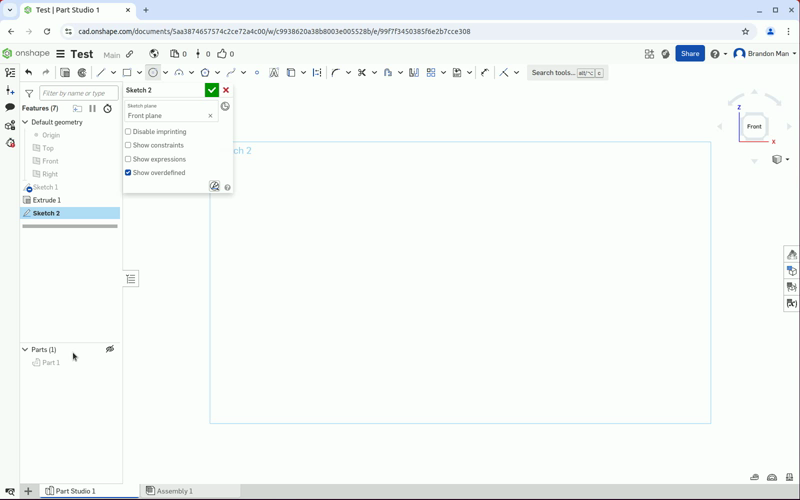
key_down(shift)
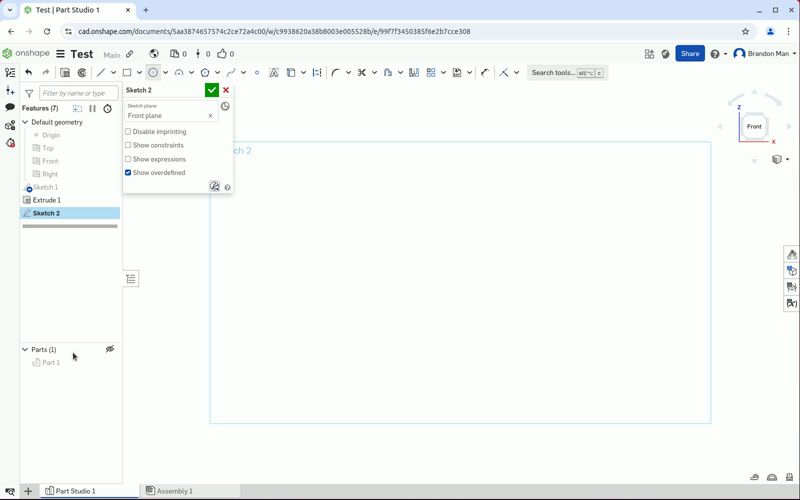
mouse_move(460, 282)
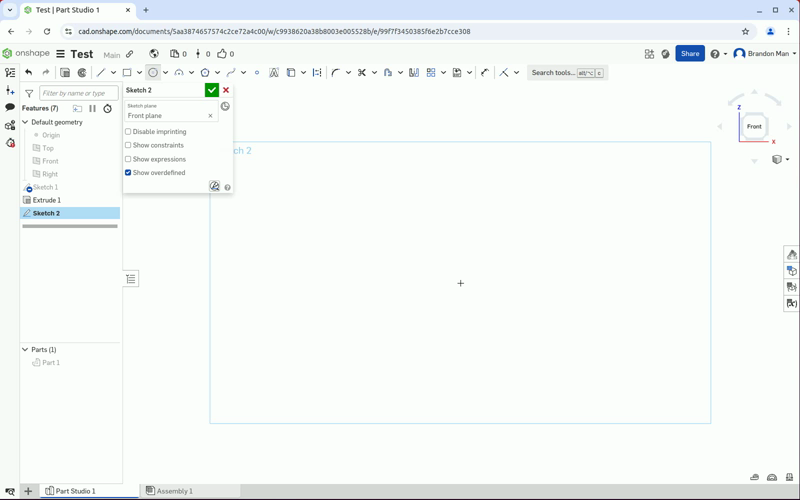
click(460, 282)
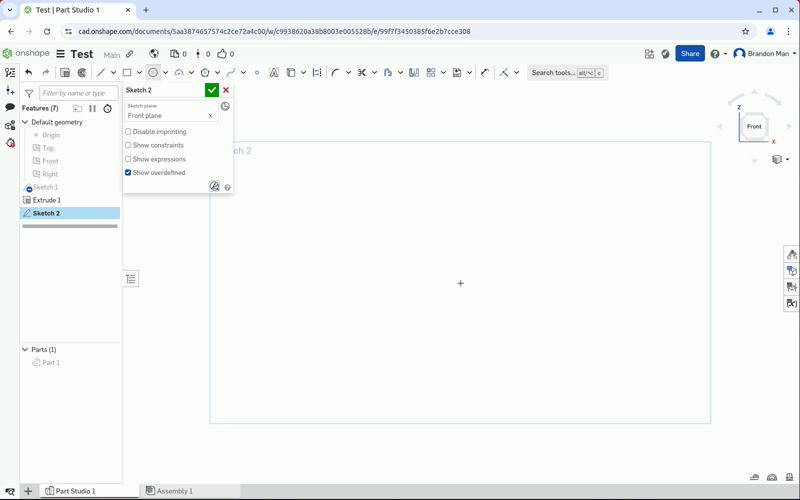
key_up(shift)
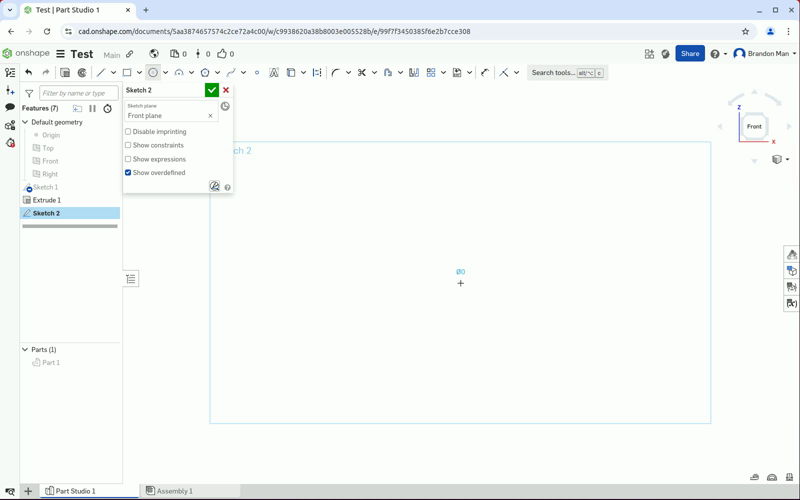
mouse_move(463, 282)
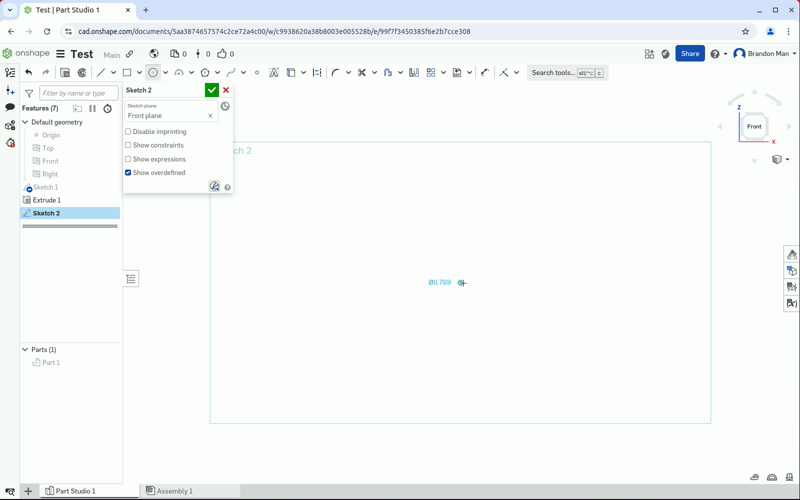
scroll(6)
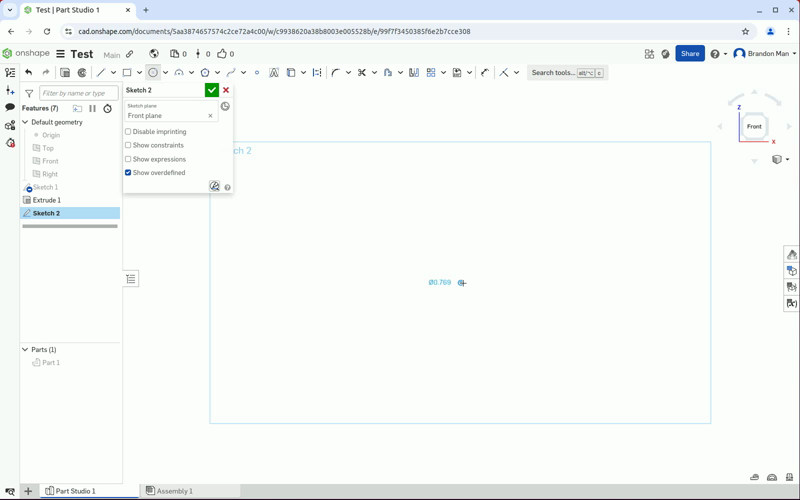
scroll(6)
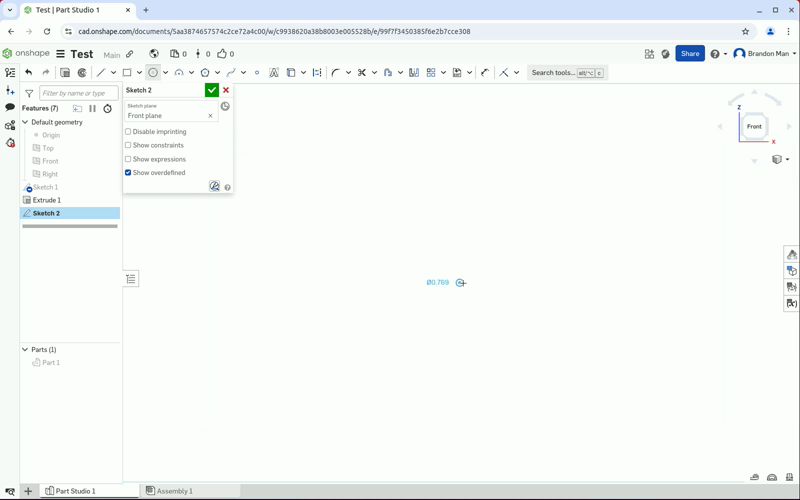
scroll(6)
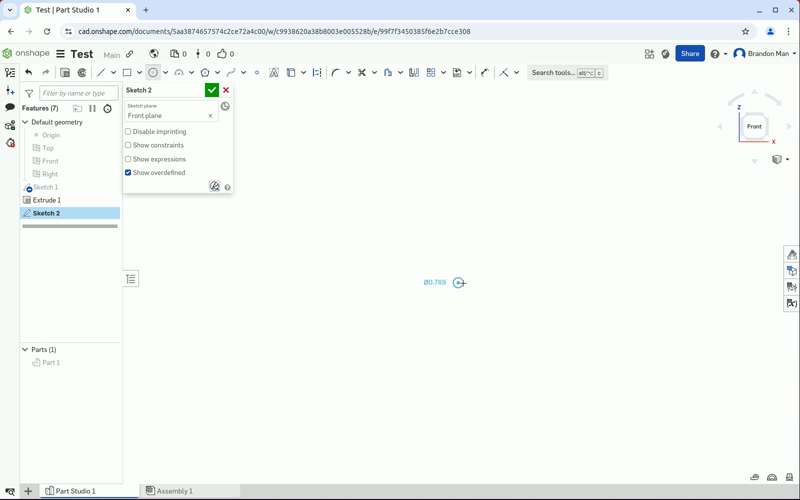
scroll(6)
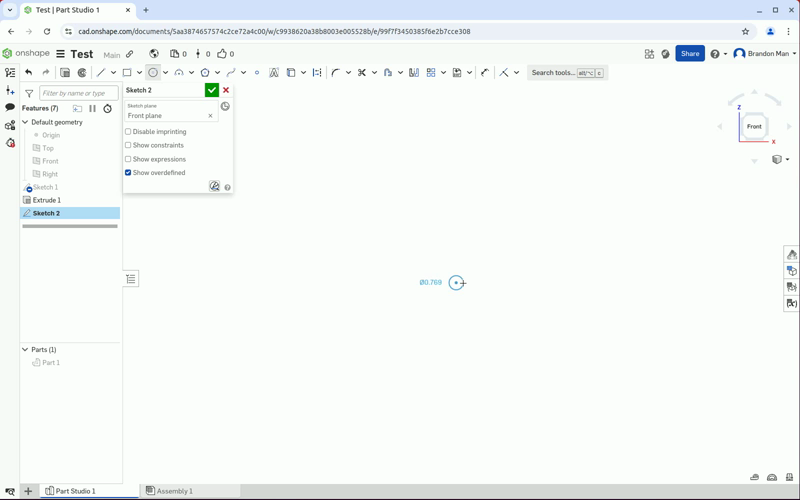
scroll(6)
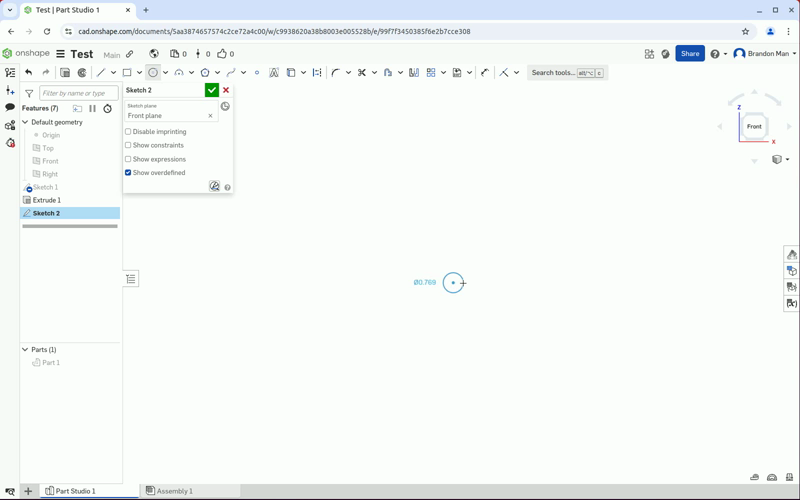
scroll(6)
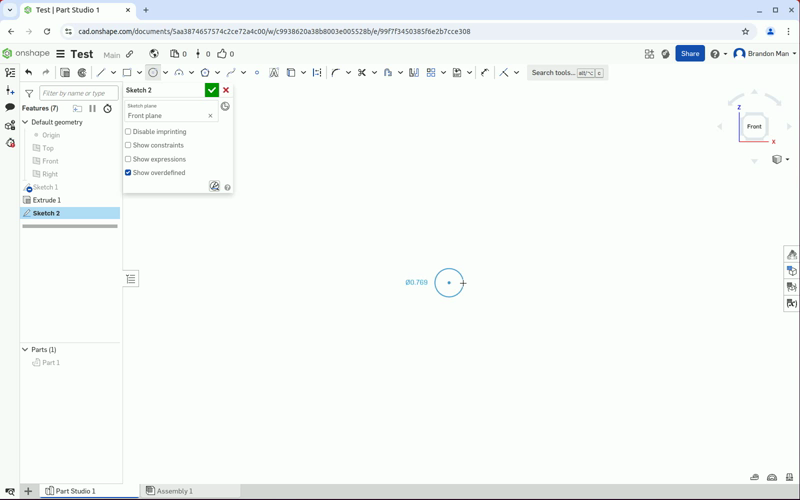
scroll(6)
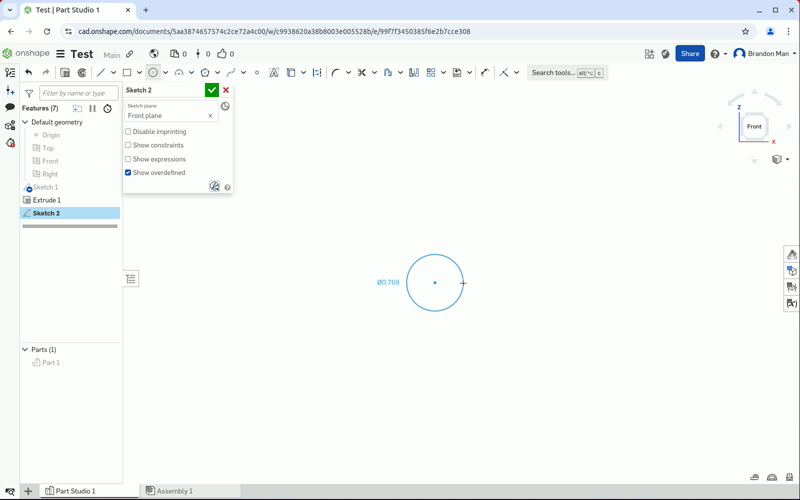
click(463, 282)
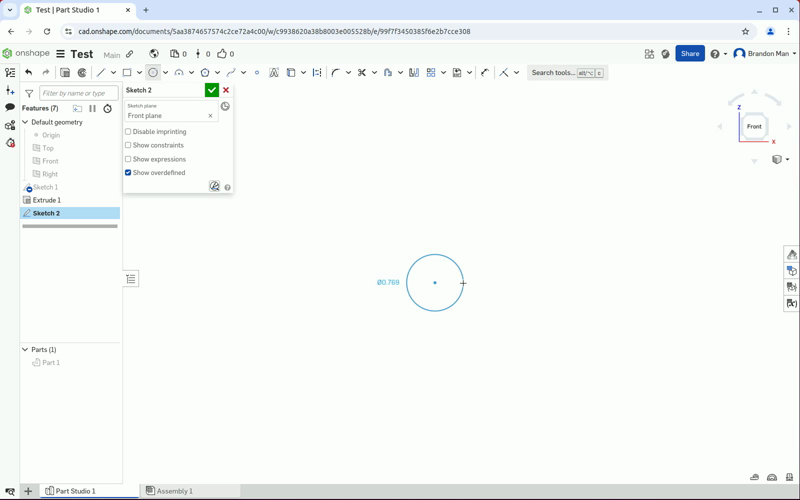
scroll(-6)
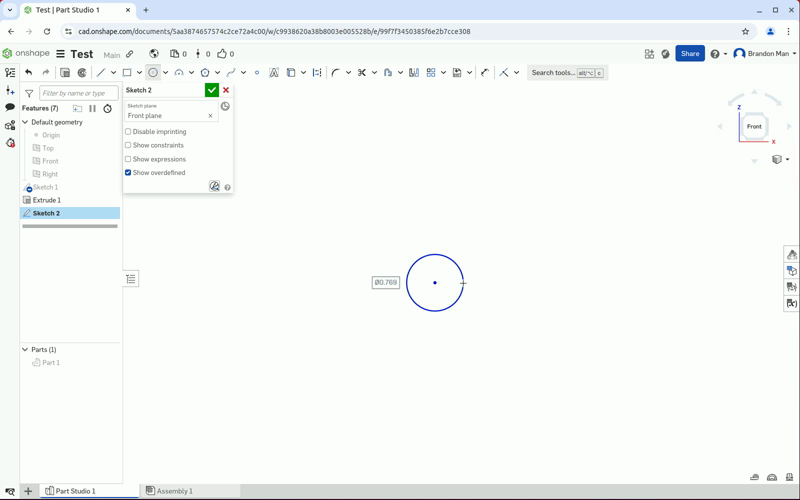
scroll(-6)
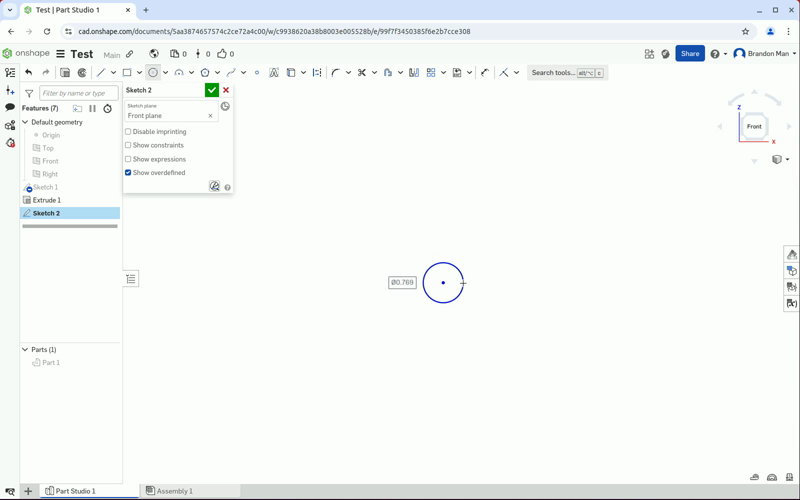
scroll(-6)
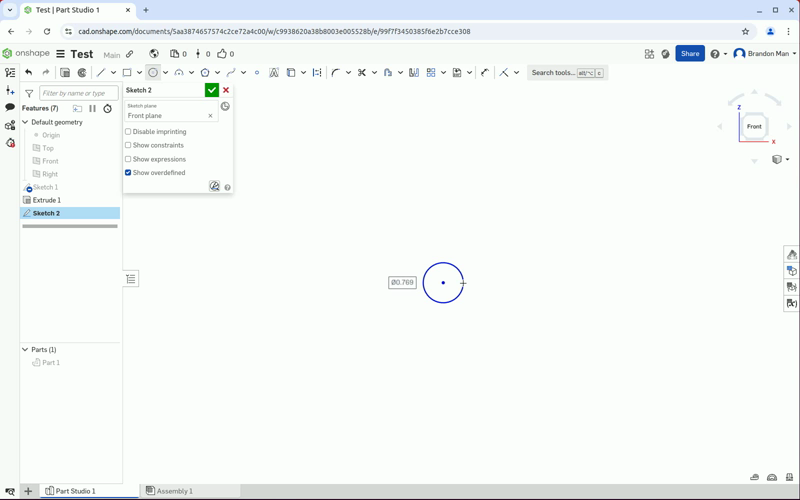
scroll(-6)
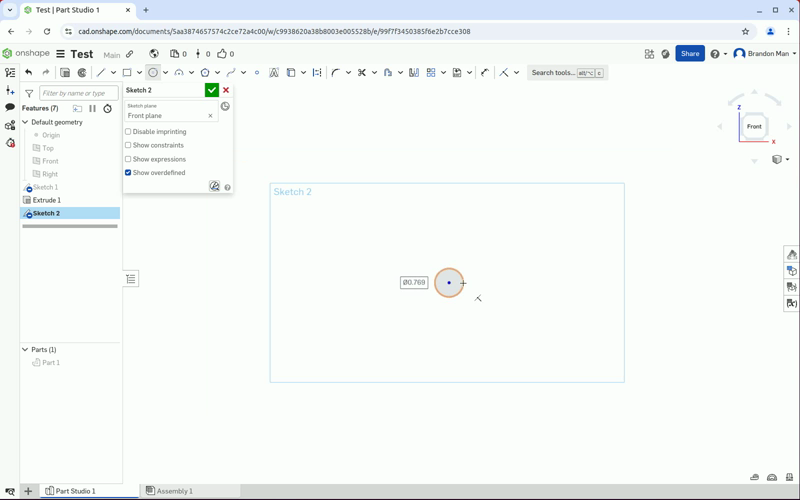
scroll(-6)
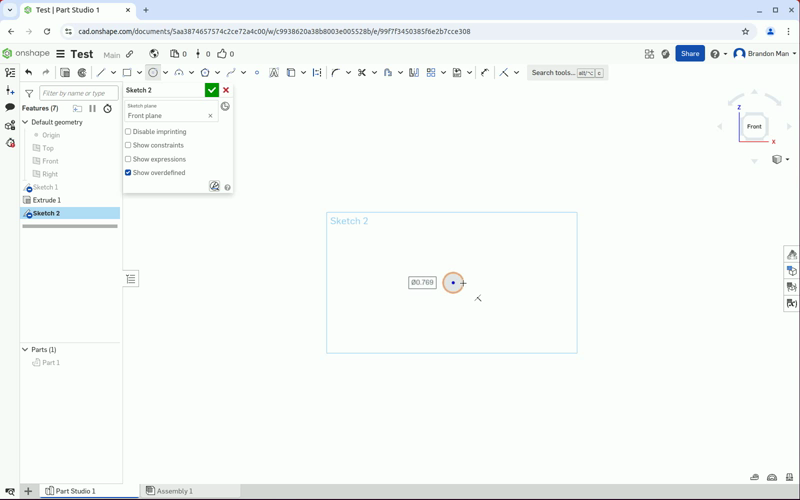
scroll(-6)
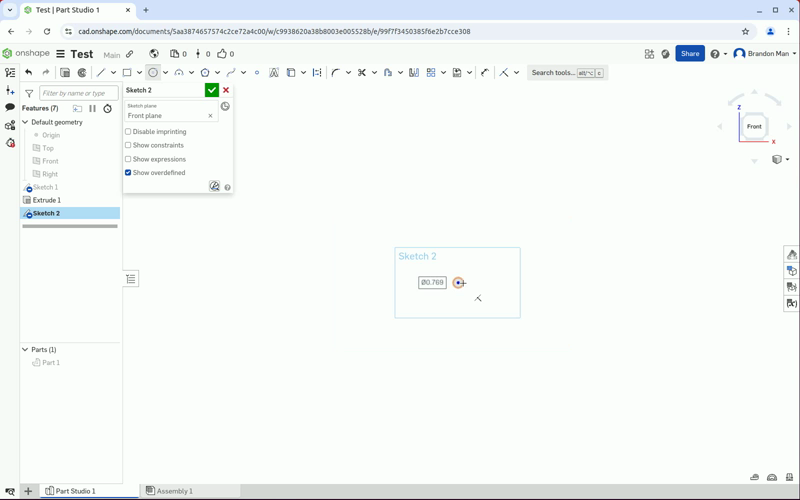
scroll(-6)
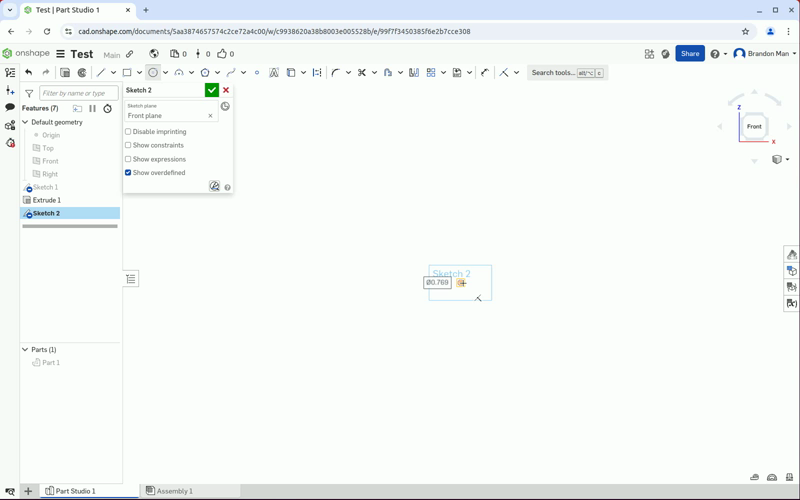
key(esc)
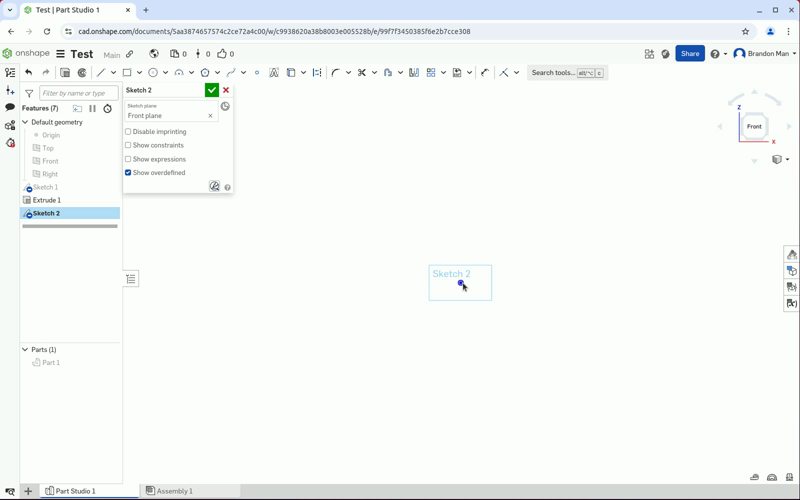
mouse_move(461, 280)
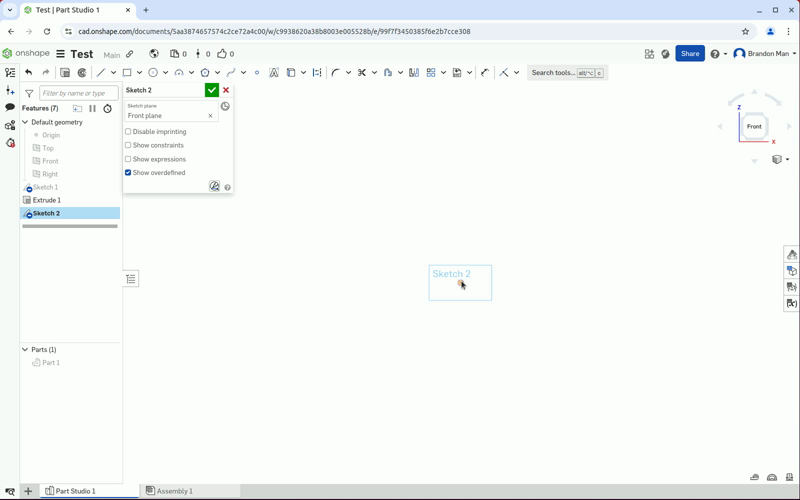
scroll(6)
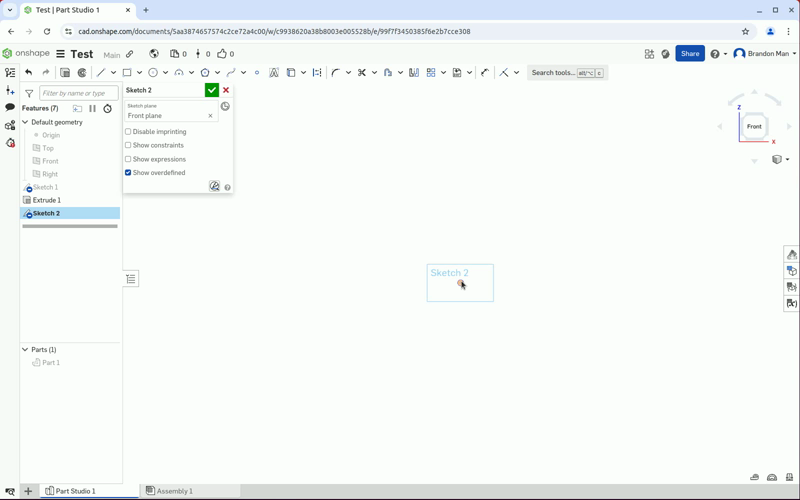
scroll(6)
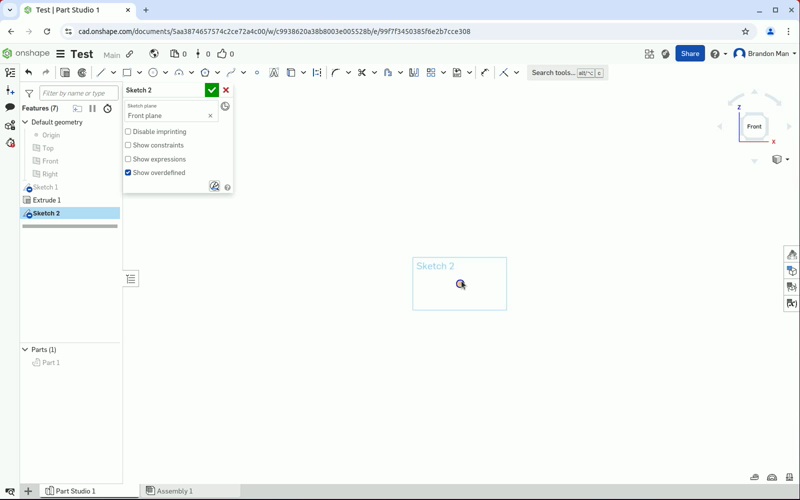
scroll(6)
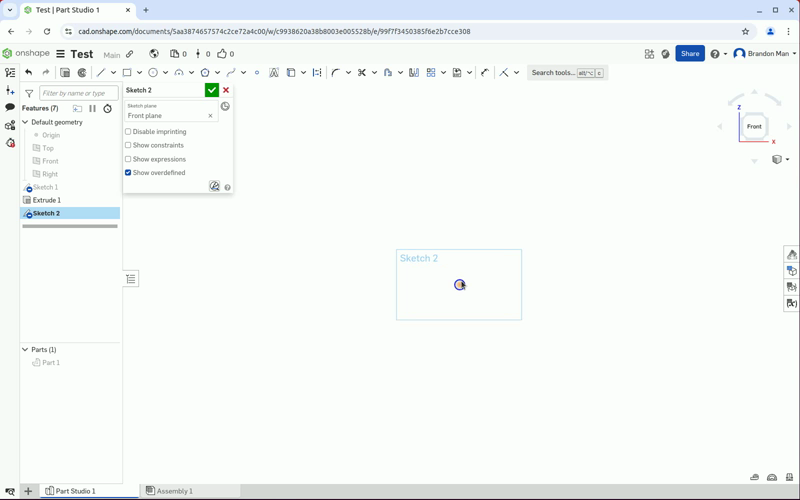
scroll(6)
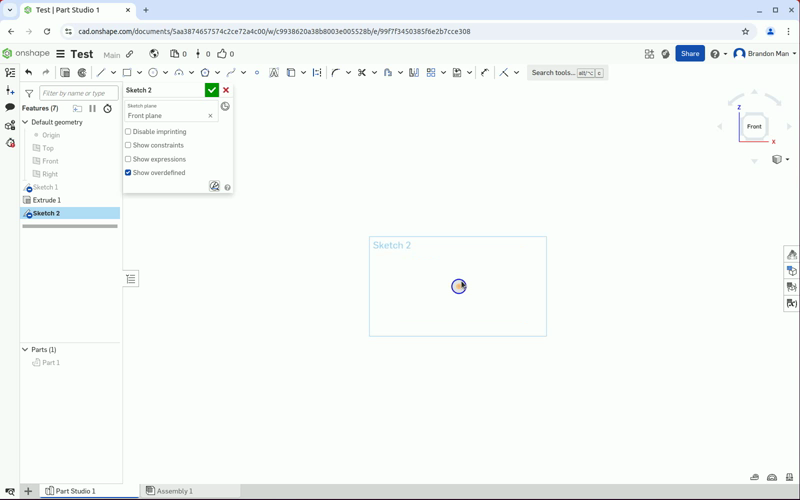
scroll(6)
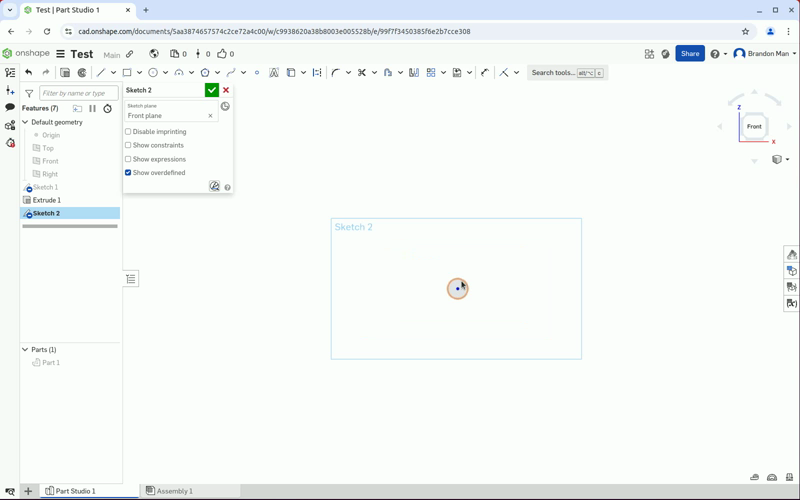
scroll(6)
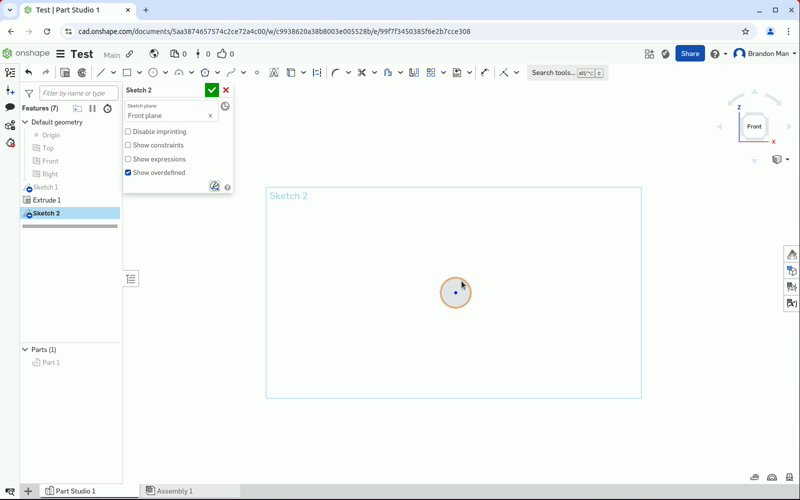
scroll(6)
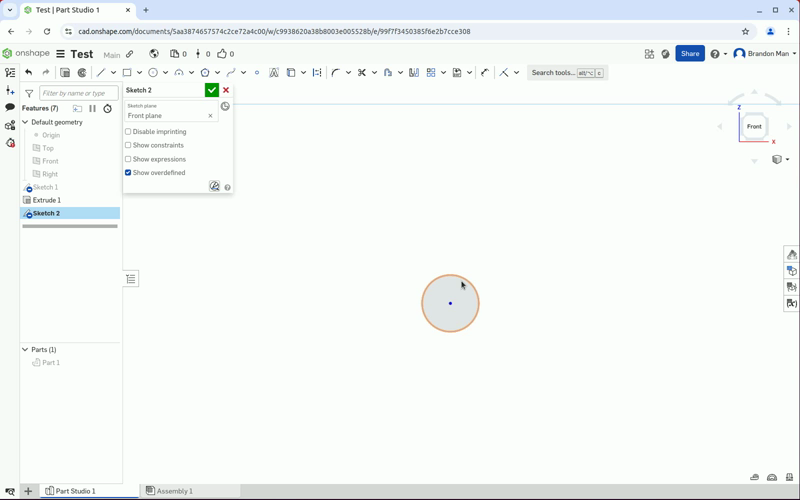
click(461, 280)
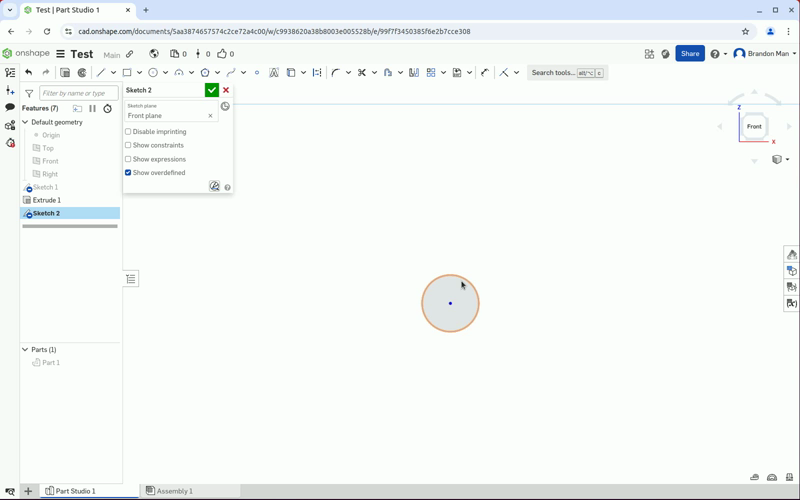
scroll(-6)
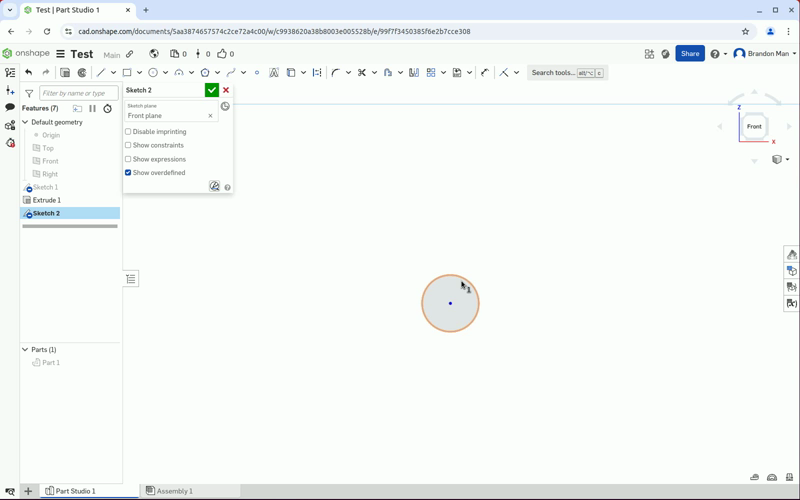
scroll(-6)
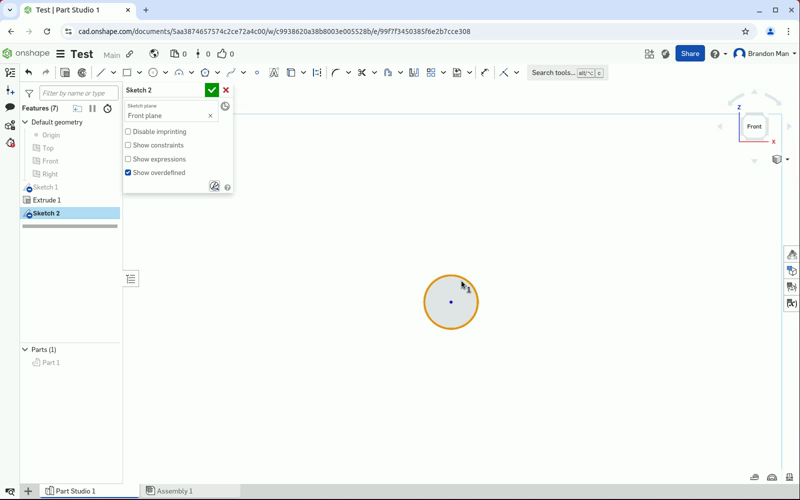
scroll(-6)
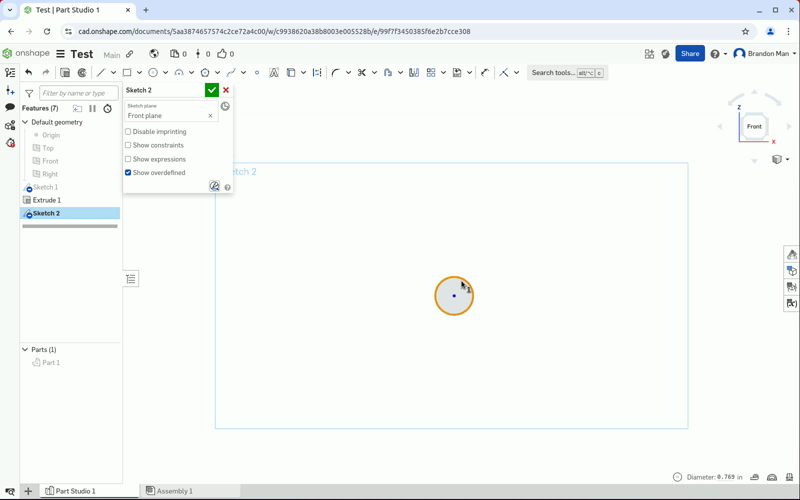
scroll(-6)
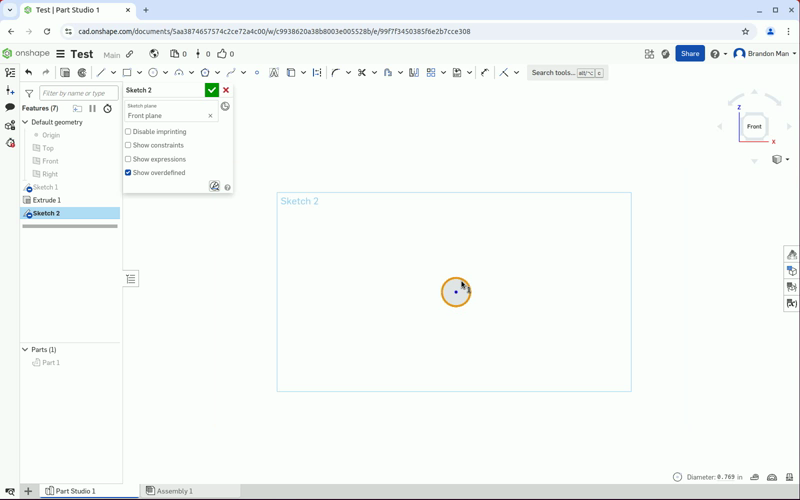
scroll(-6)
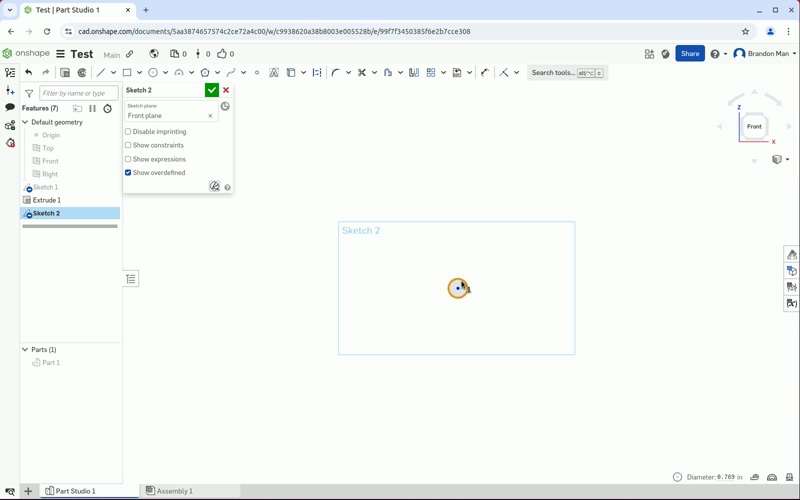
scroll(-6)
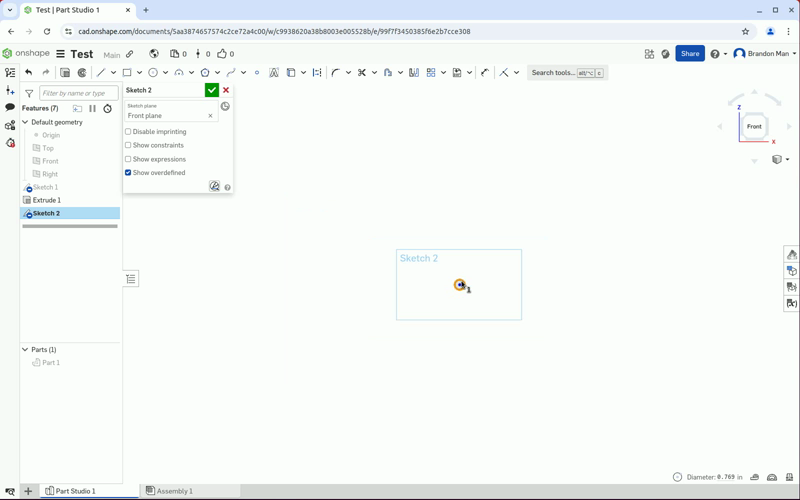
scroll(-6)
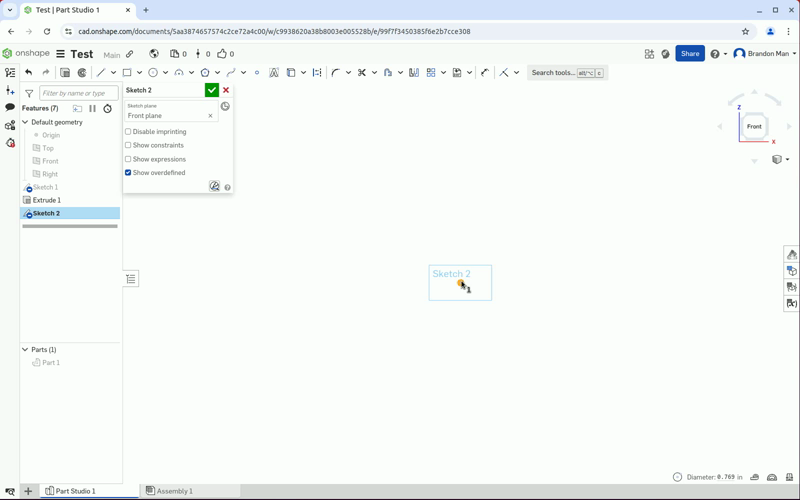
mouse_move(73, 352)
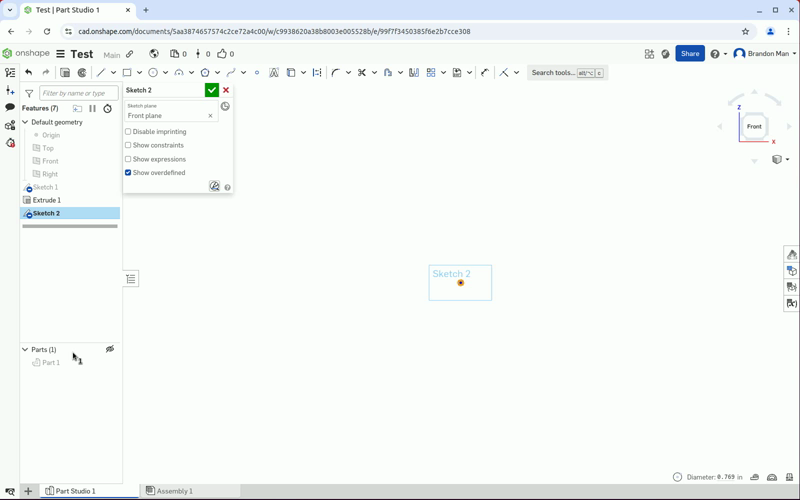
key(shift+y)
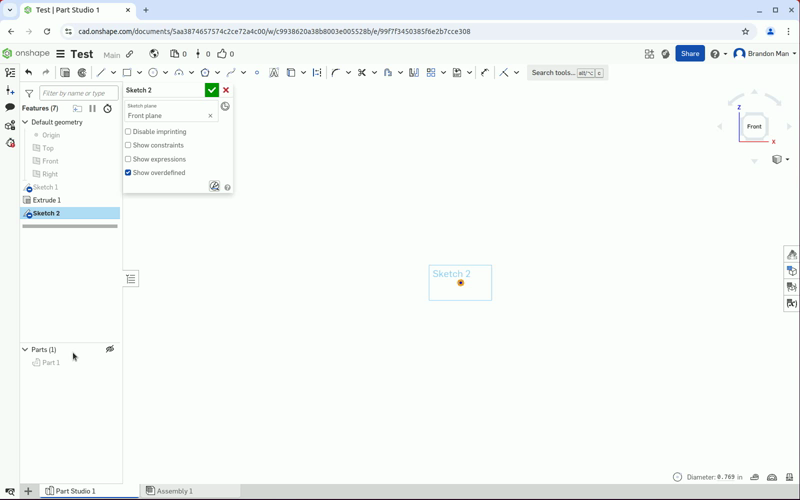
key(shift+e)
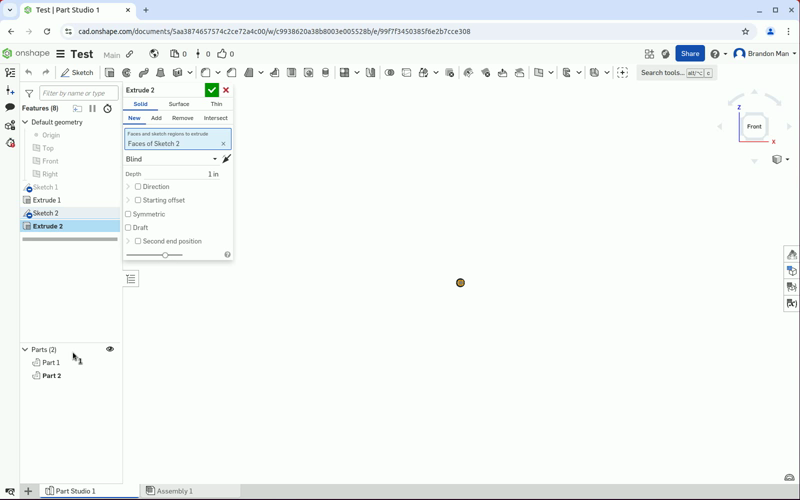
mouse_move(143, 106)
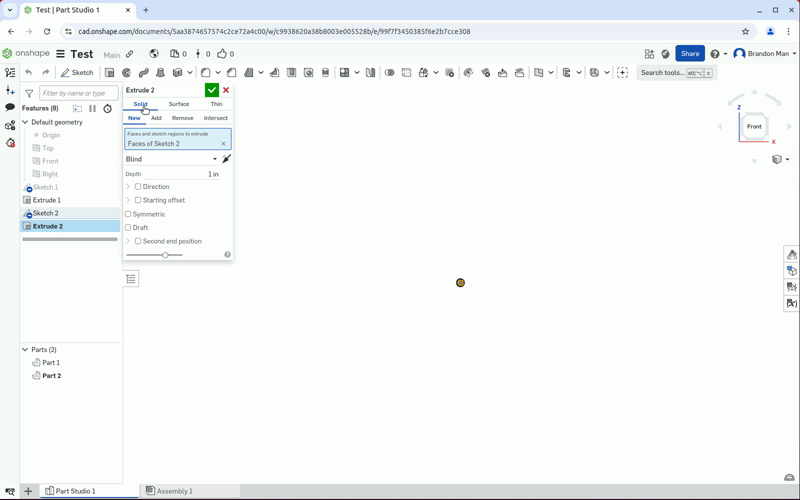
click(143, 106)
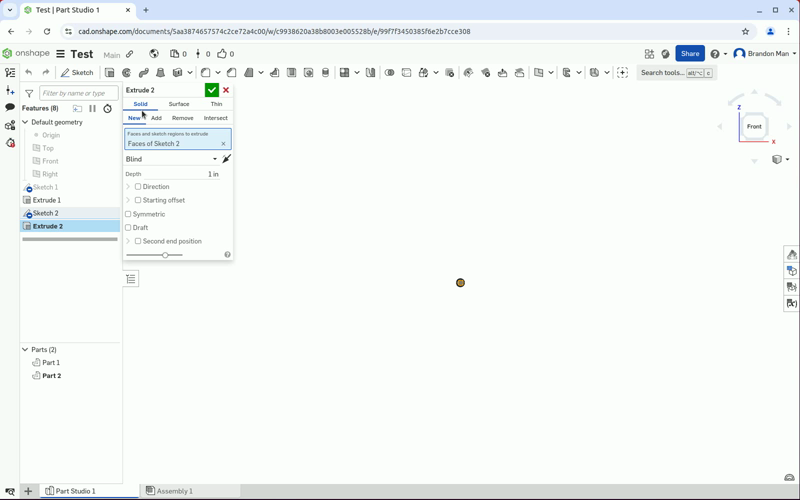
mouse_move(137, 120)
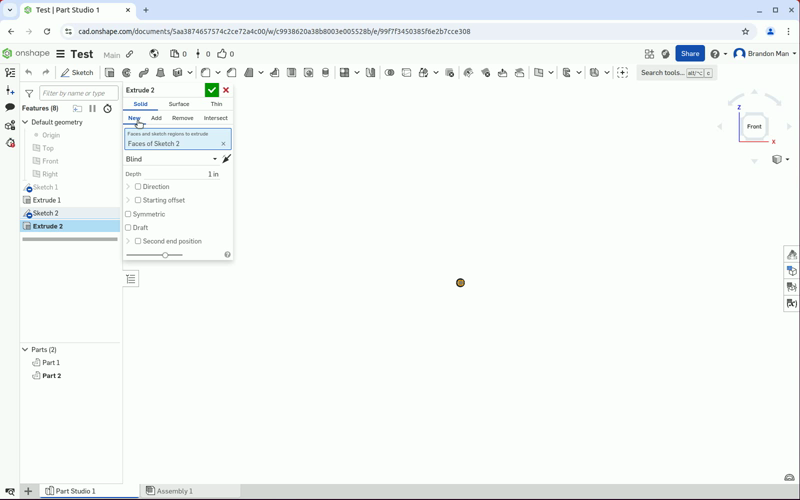
click(137, 120)
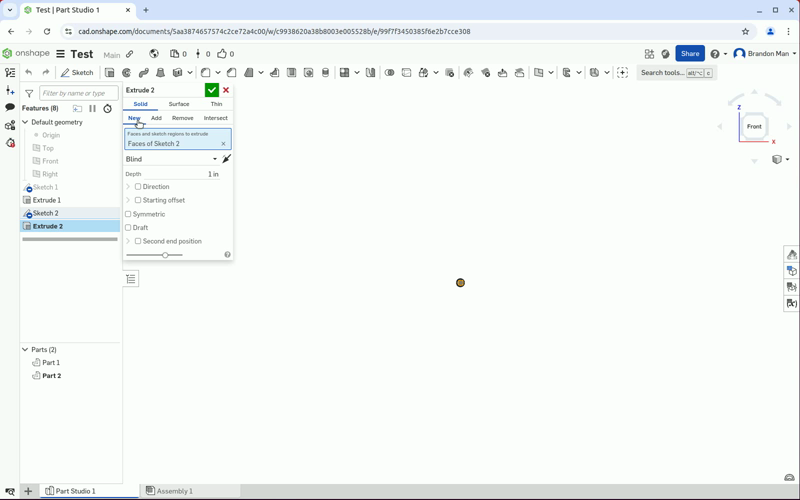
key(tab, 4)
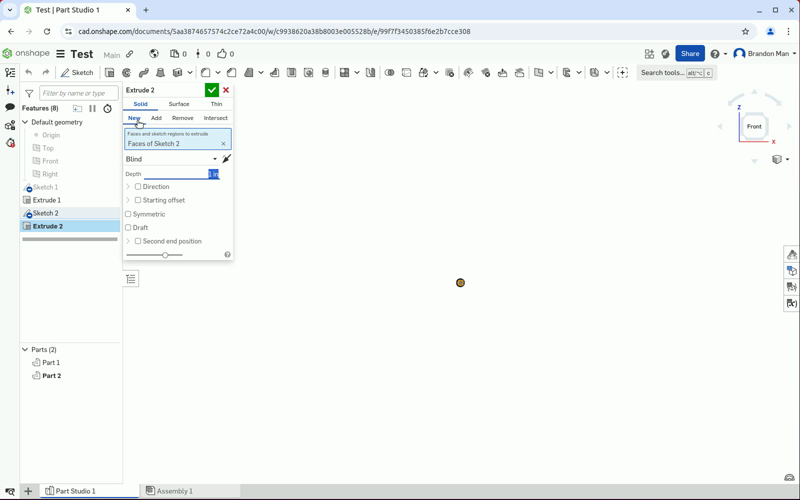
text(0.481)
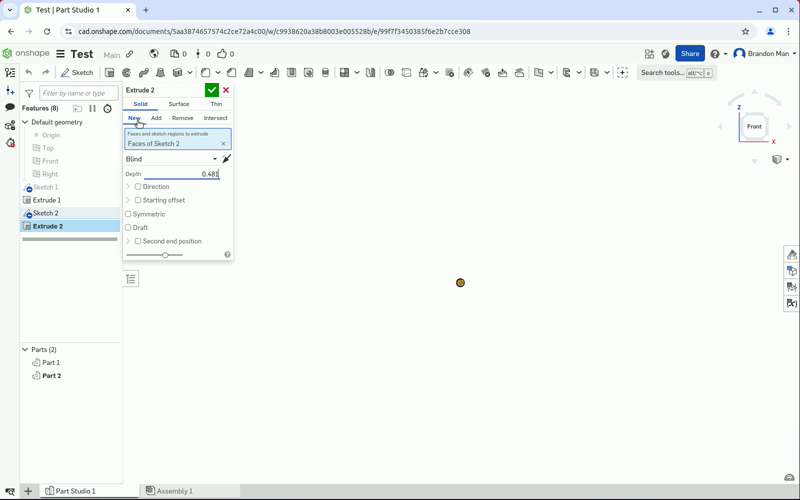
key(enter)
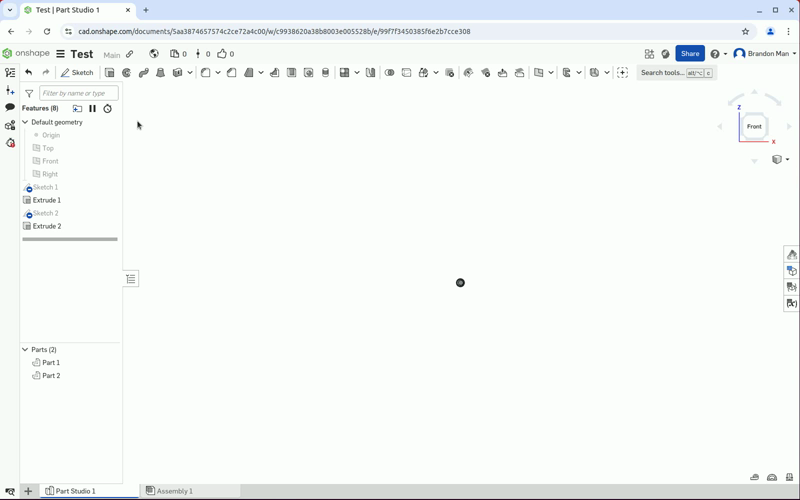
key(shift+h)
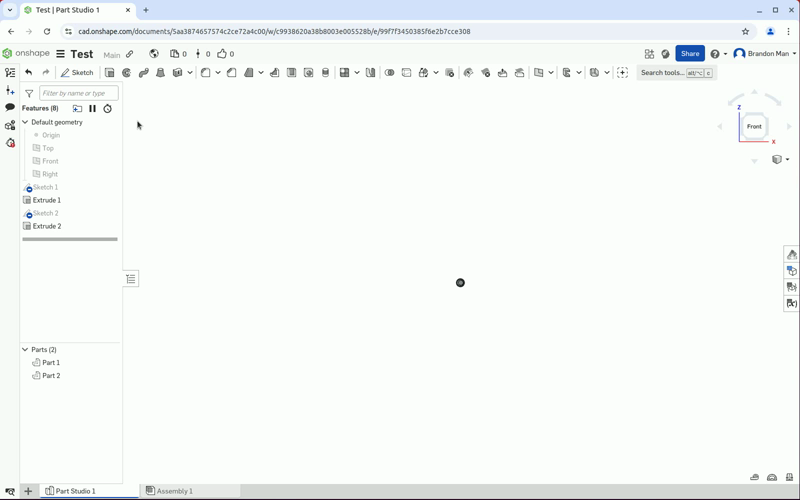
key(shift+h)
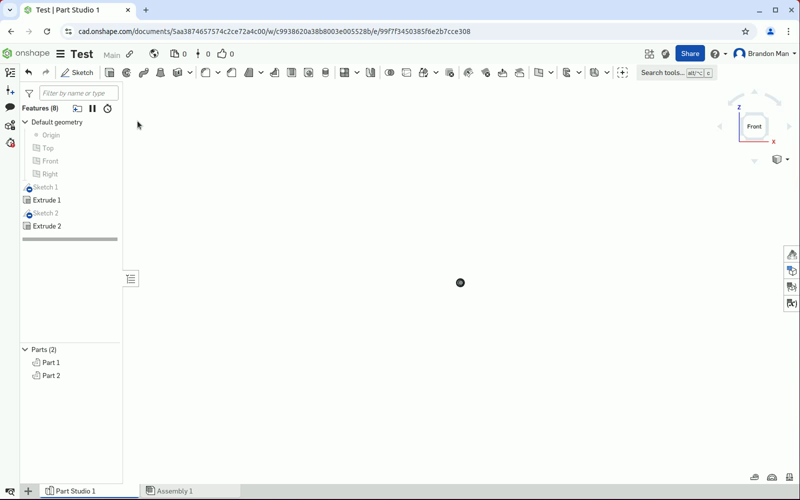
mouse_move(73, 189)
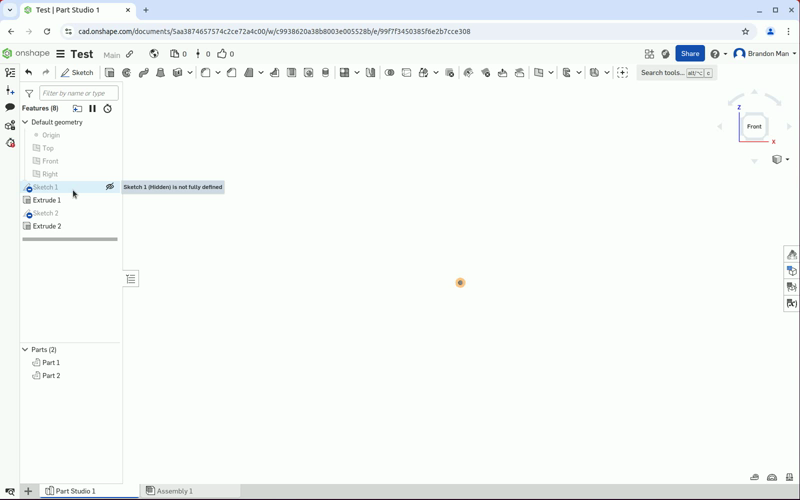
click(73, 189)
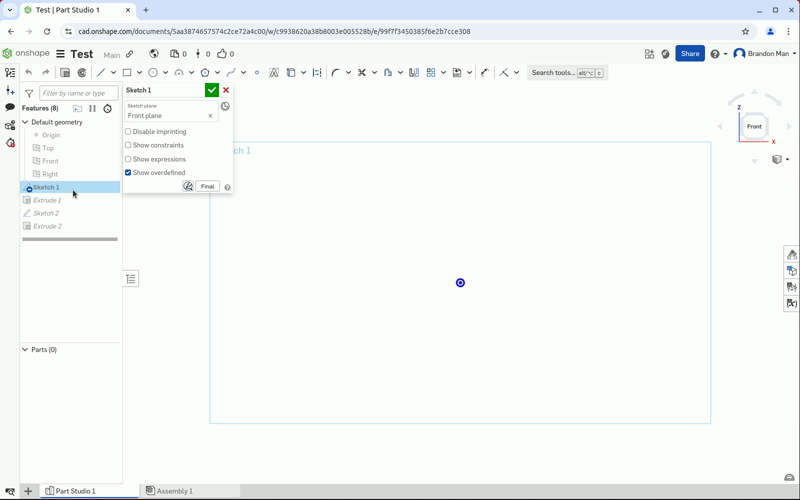
mouse_move(229, 92)
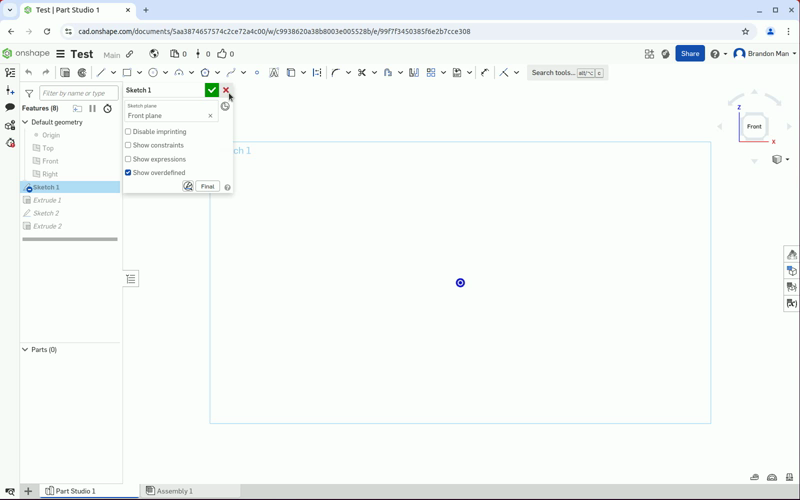
click(229, 92)
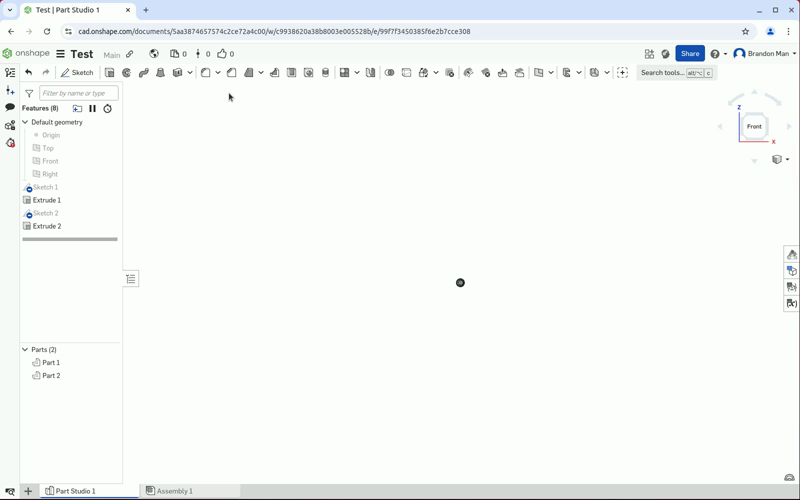
mouse_move(73, 352)
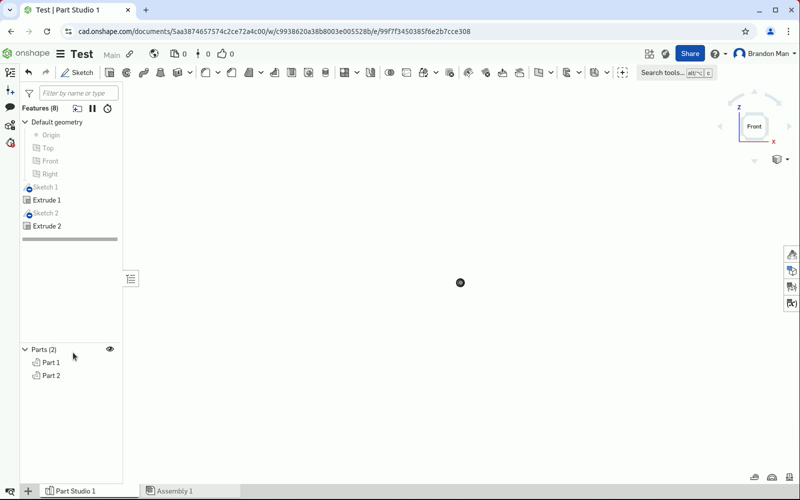
key(y)
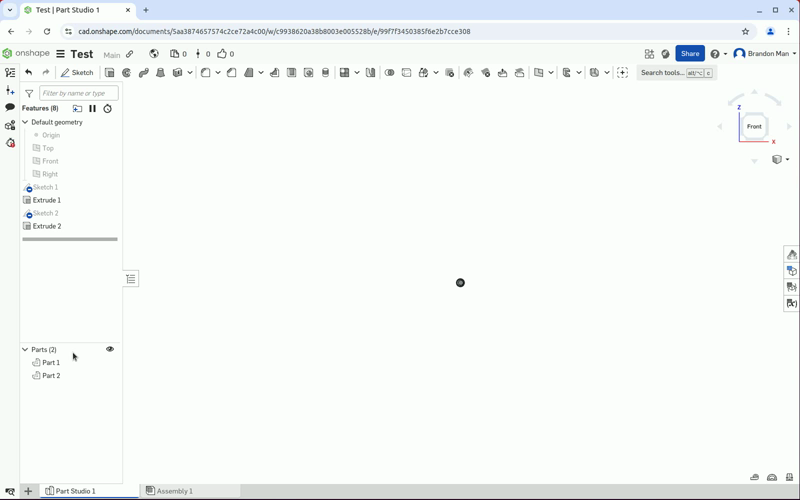
key(shift+p)
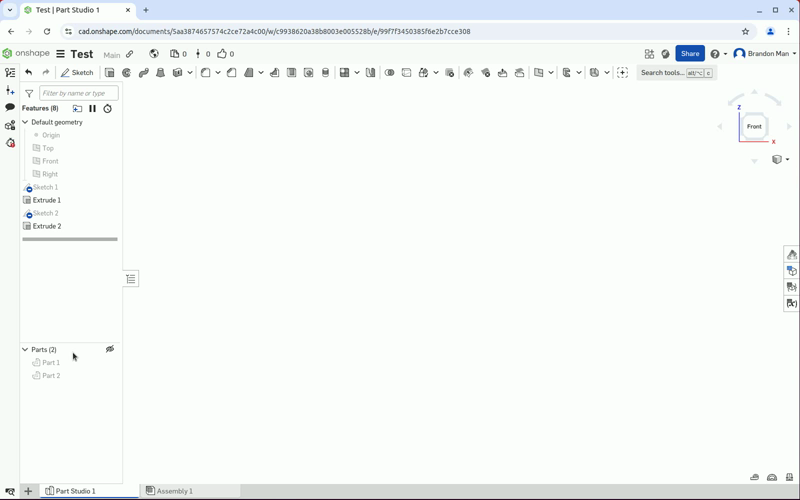
key(space)
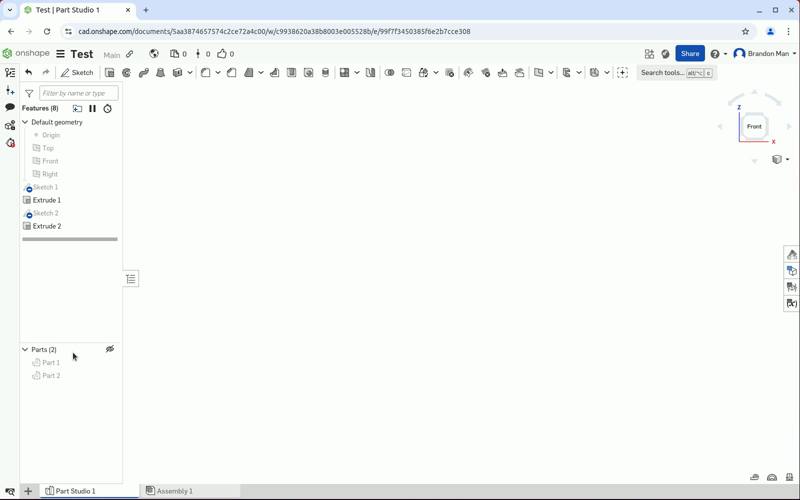
key_down(shift)
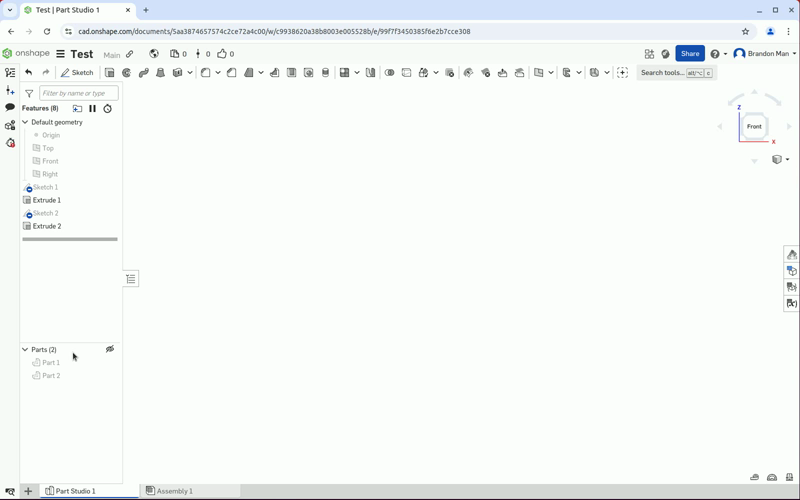
key(down)
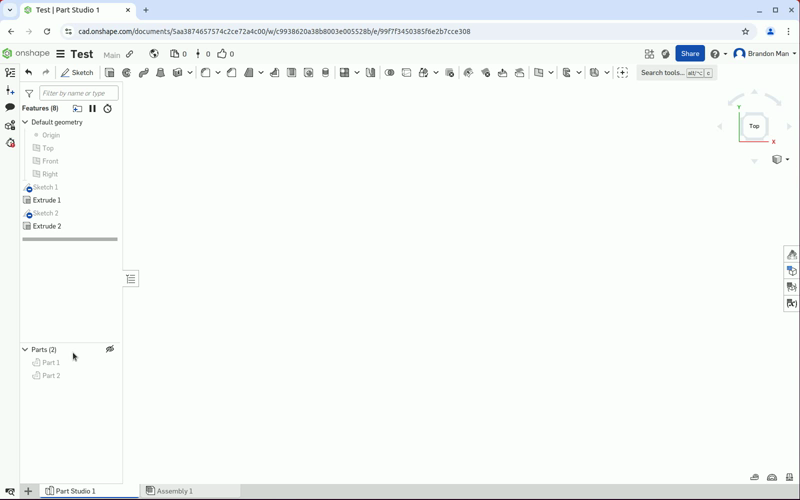
key_up(shift)
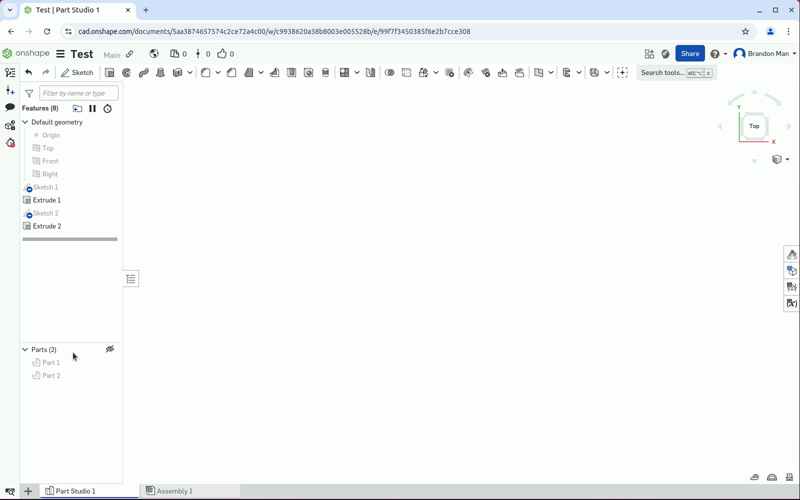
mouse_move(73, 352)
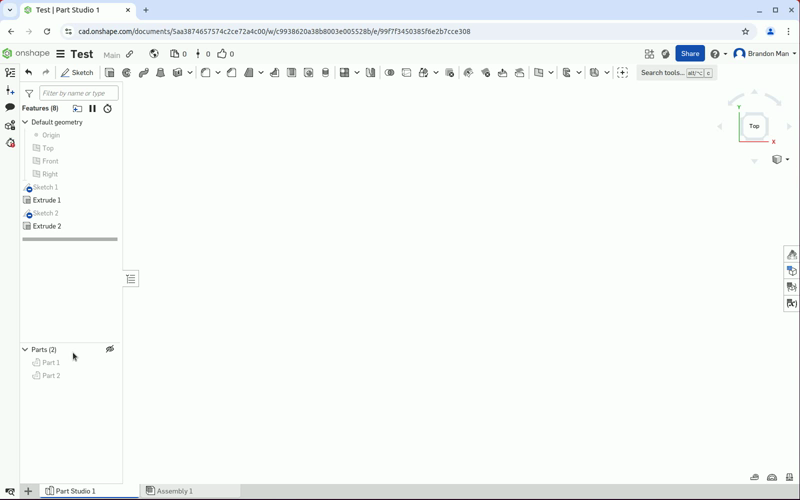
key(shift+y)
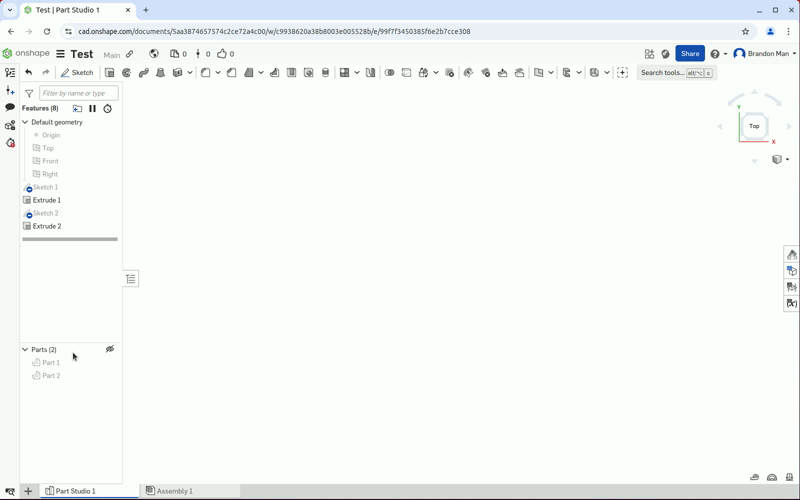
key(shift+s)
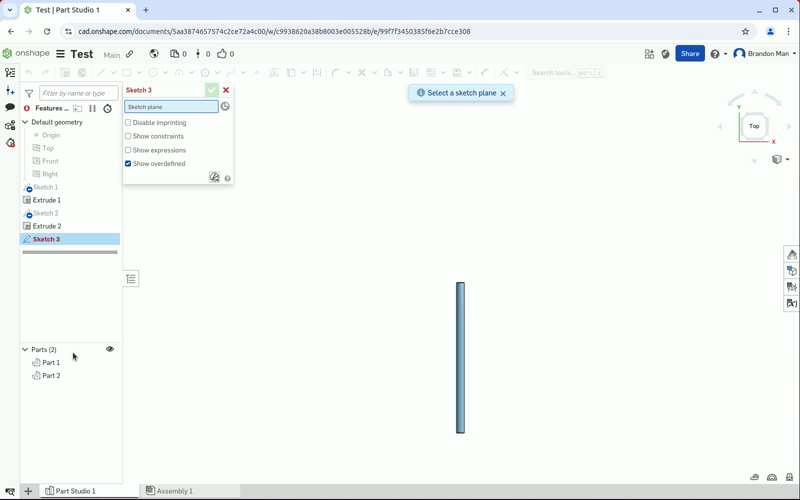
mouse_move(73, 150)
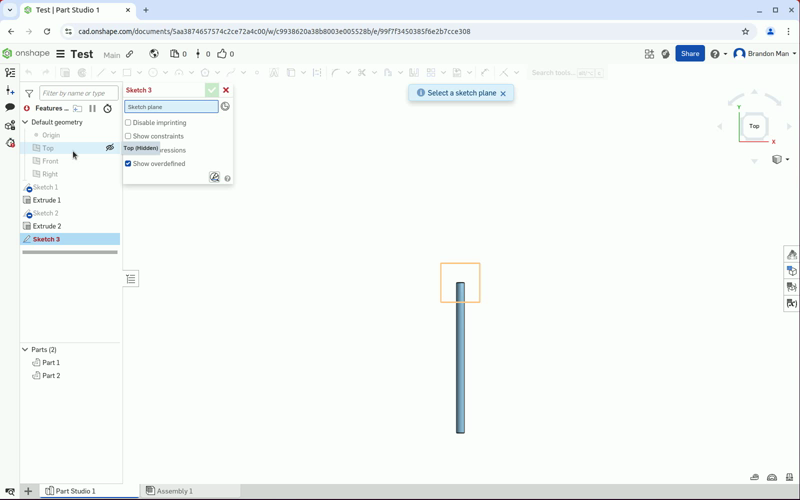
click(73, 150)
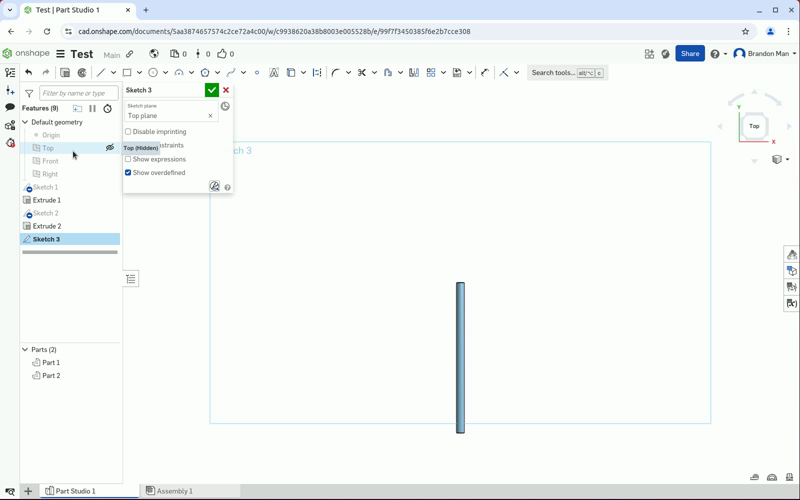
mouse_move(73, 352)
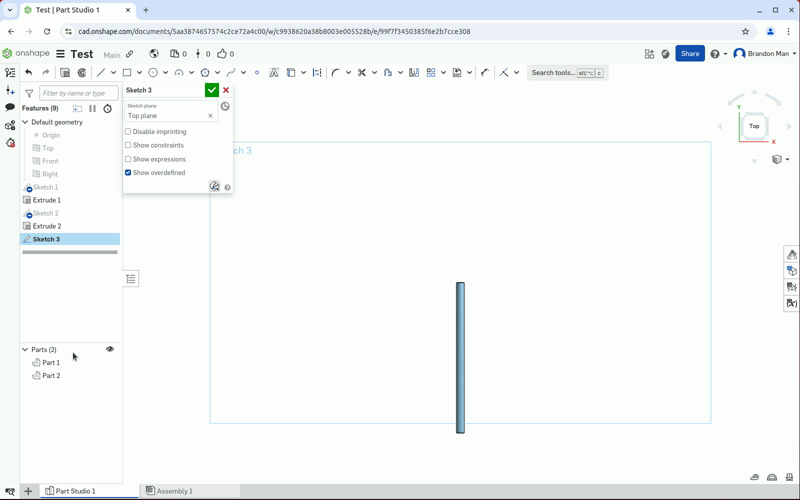
key(y)
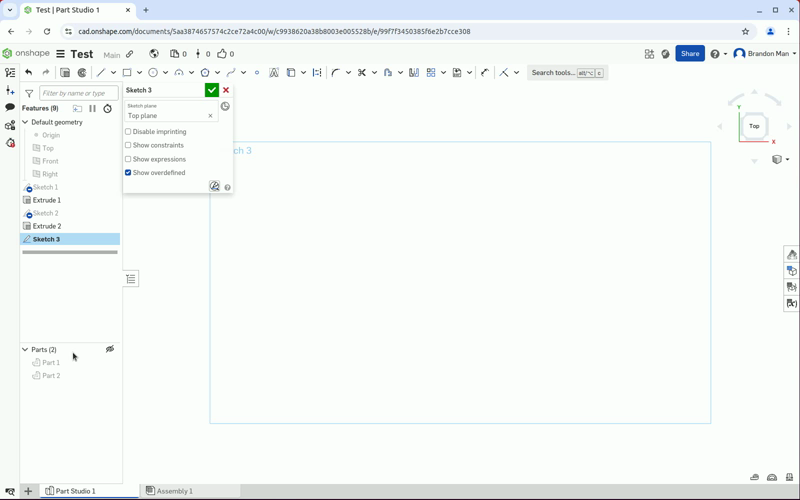
key(c)
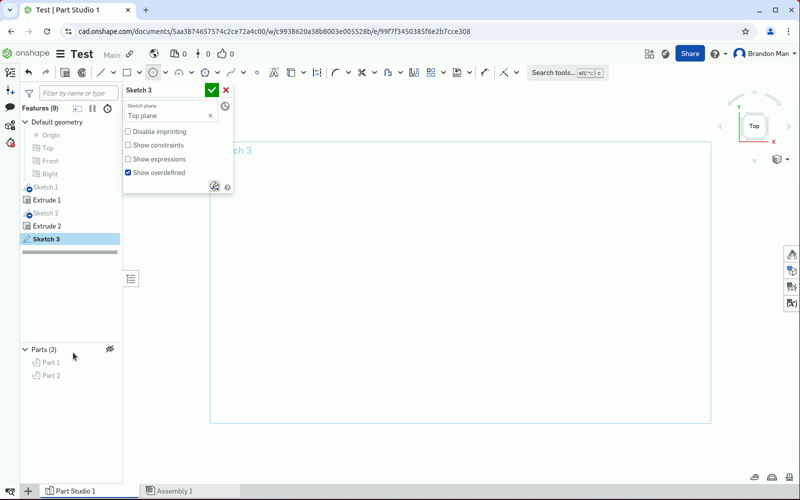
key_down(shift)
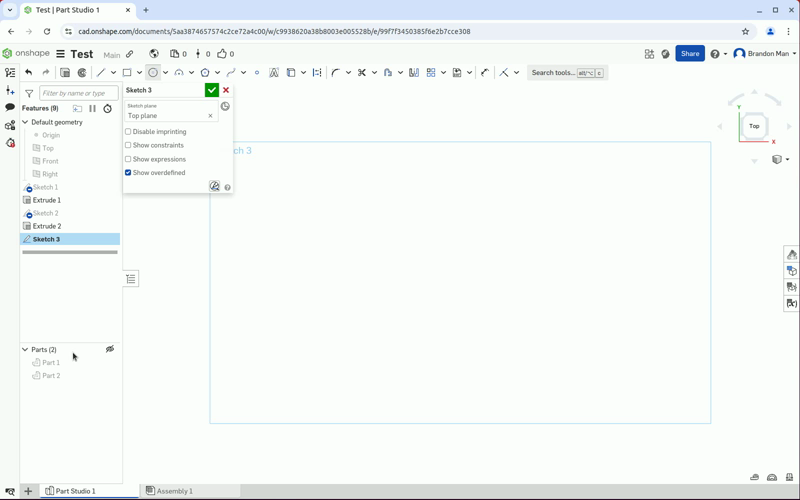
mouse_move(461, 285)
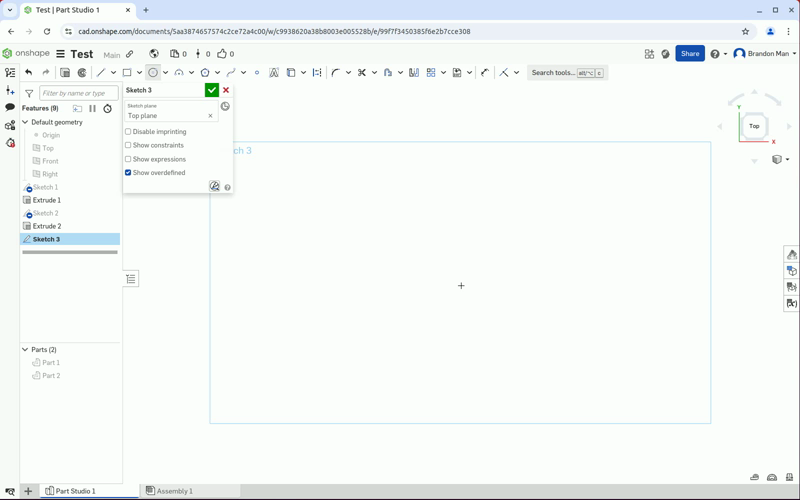
click(461, 285)
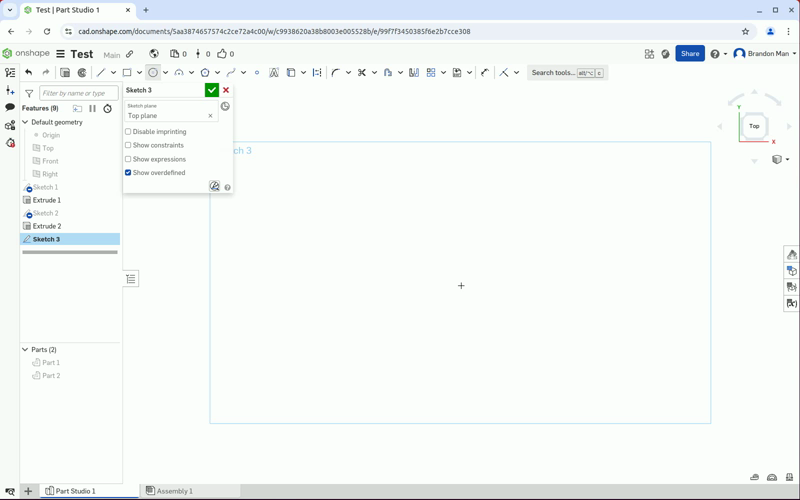
key_up(shift)
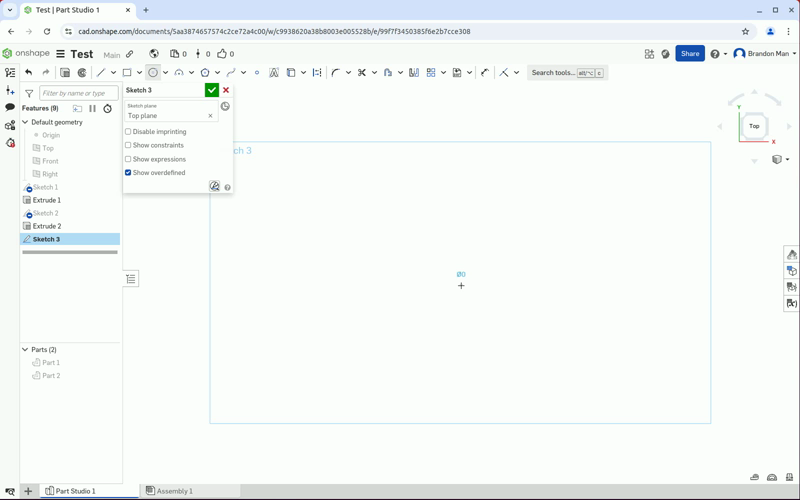
mouse_move(463, 285)
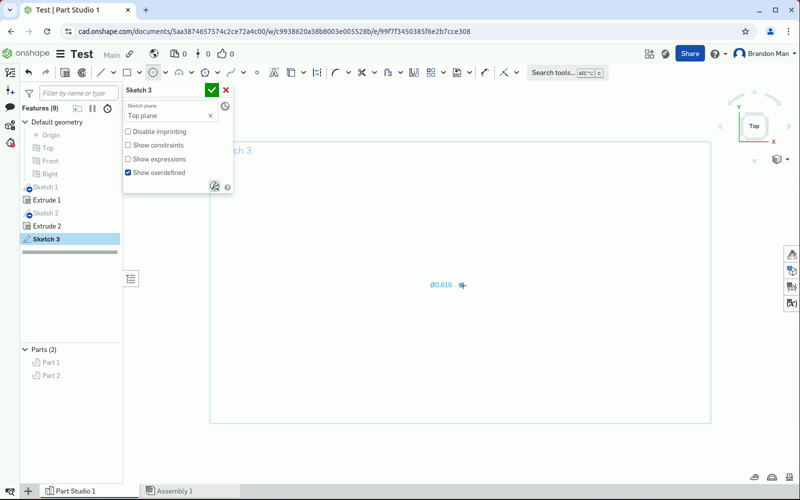
scroll(6)
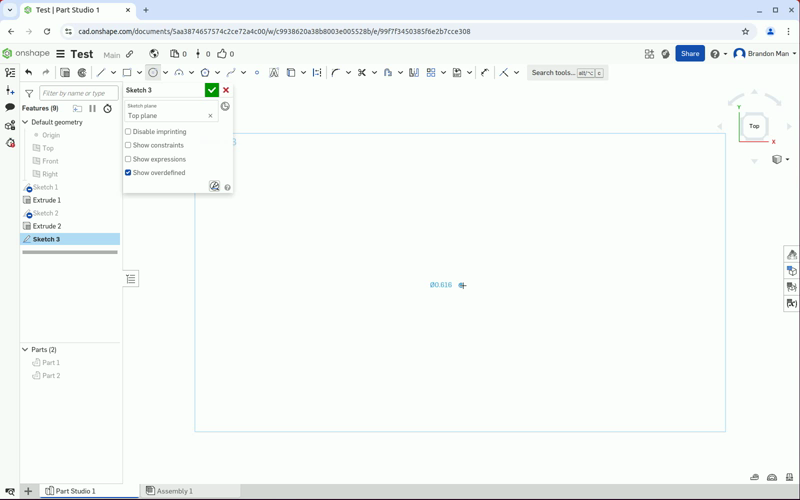
scroll(6)
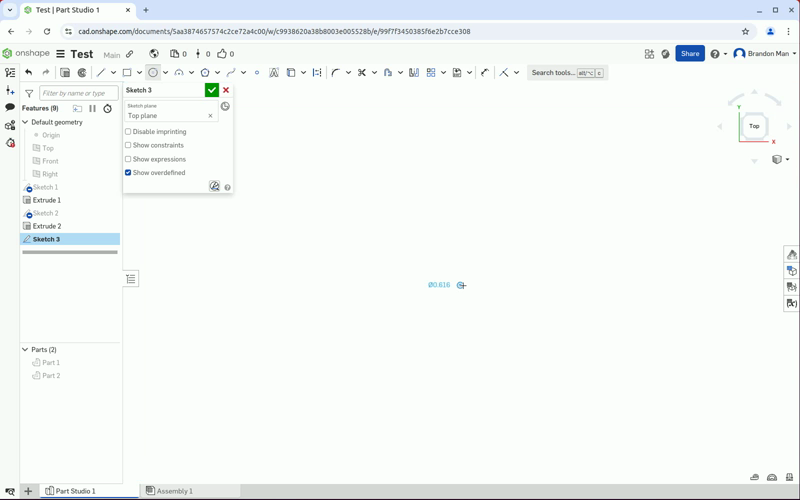
scroll(6)
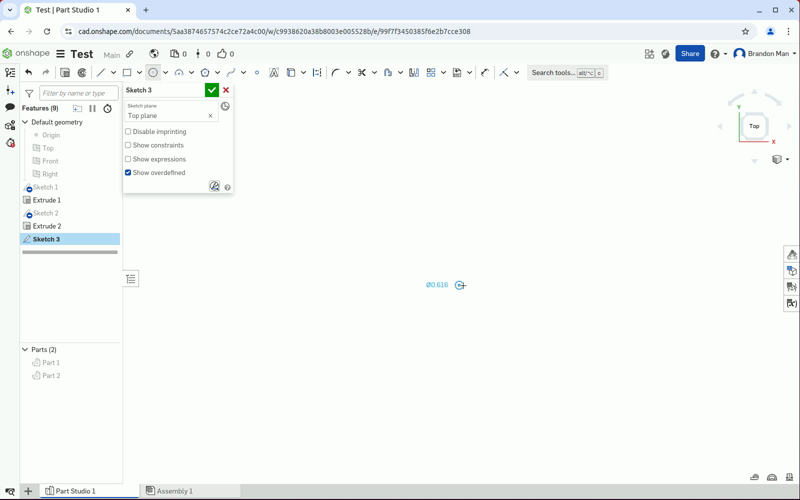
scroll(6)
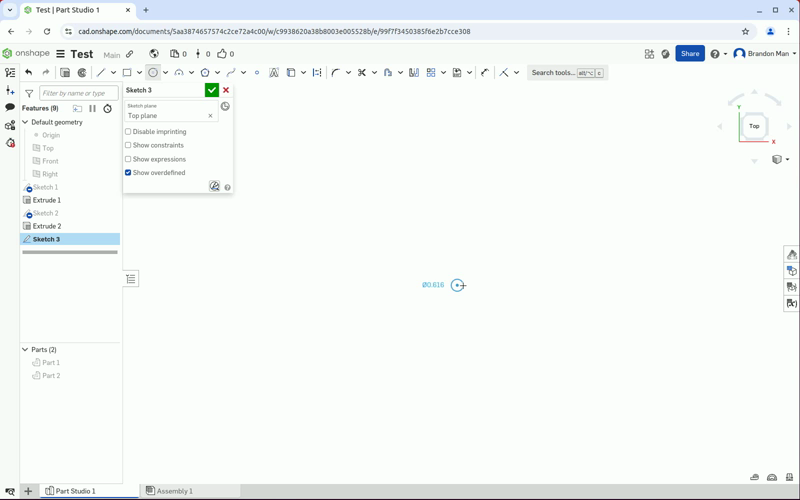
scroll(6)
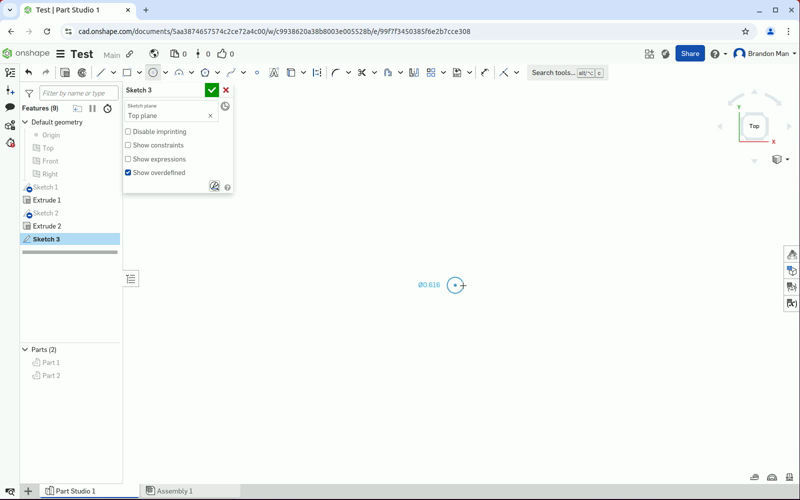
scroll(6)
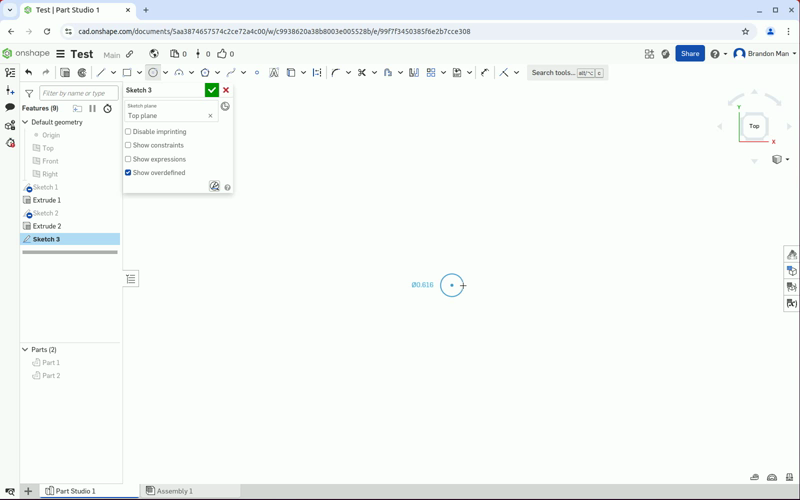
scroll(6)
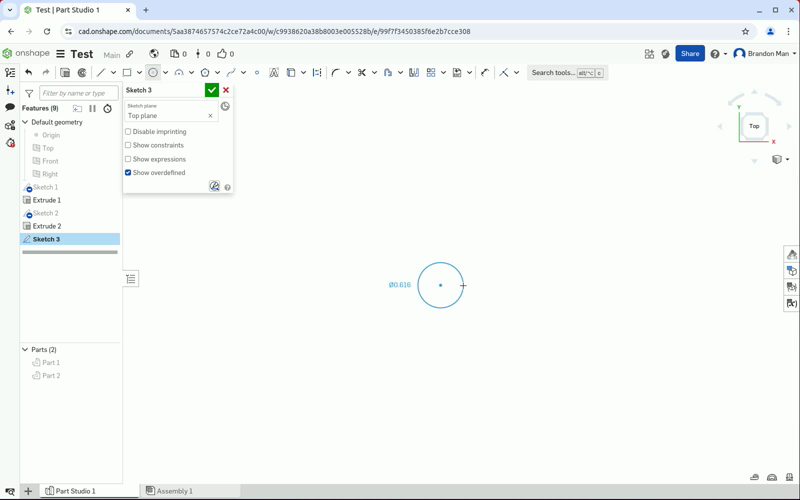
click(463, 285)
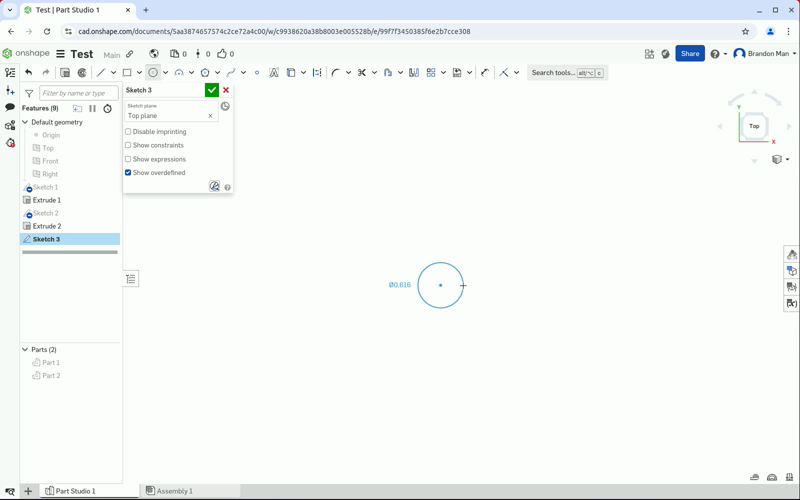
scroll(-6)
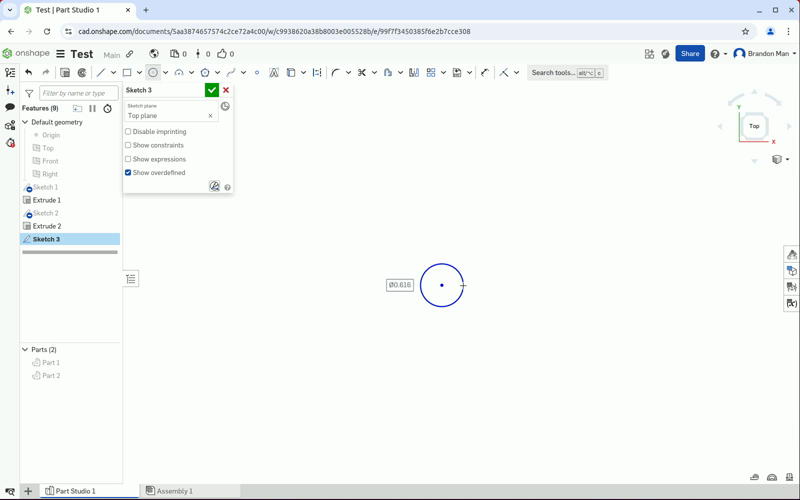
scroll(-6)
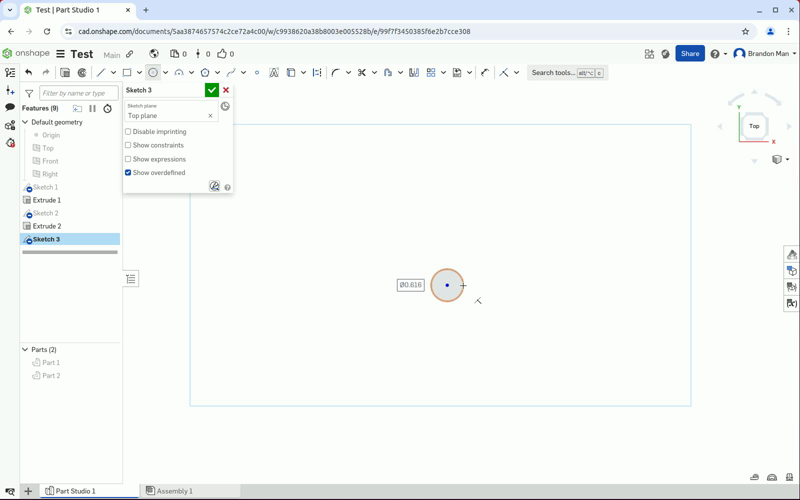
scroll(-6)
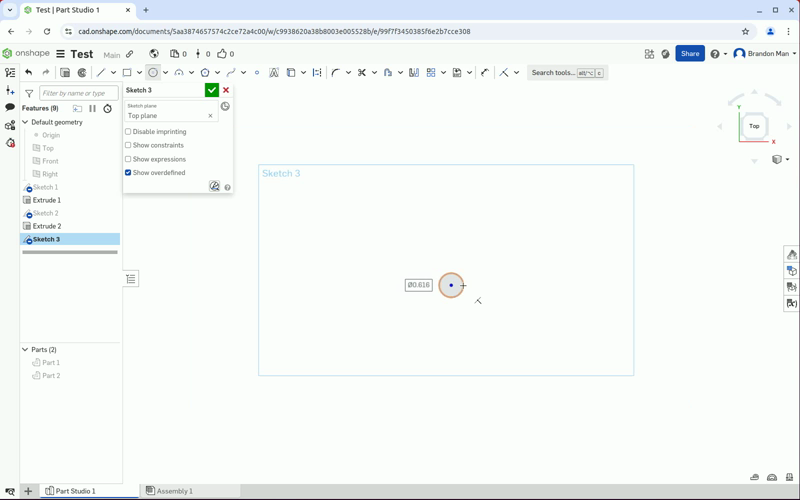
scroll(-6)
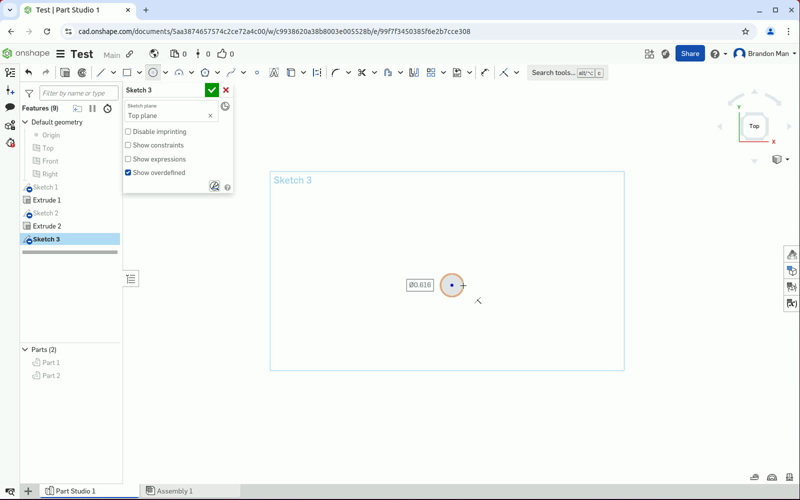
scroll(-6)
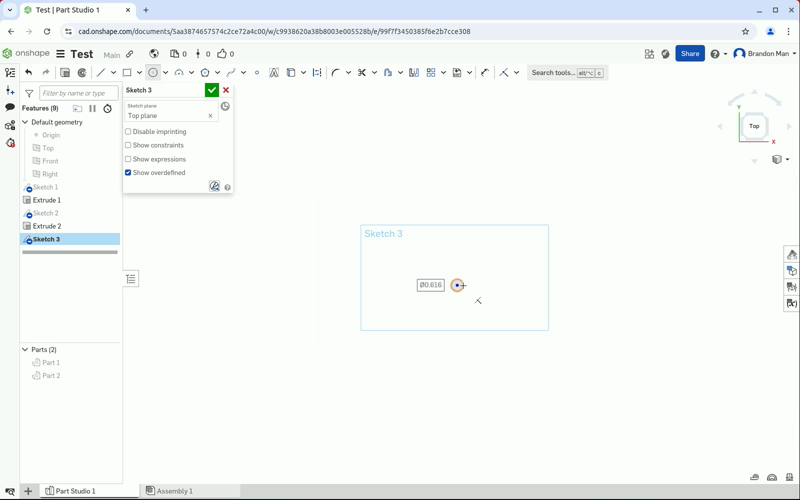
scroll(-6)
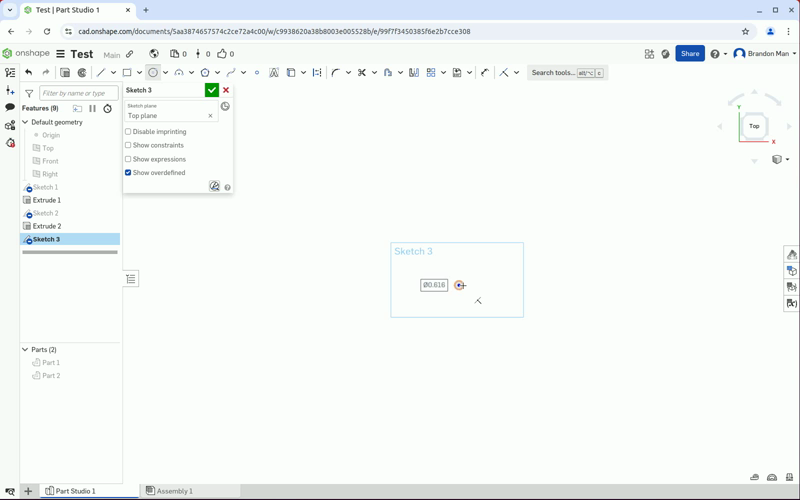
scroll(-6)
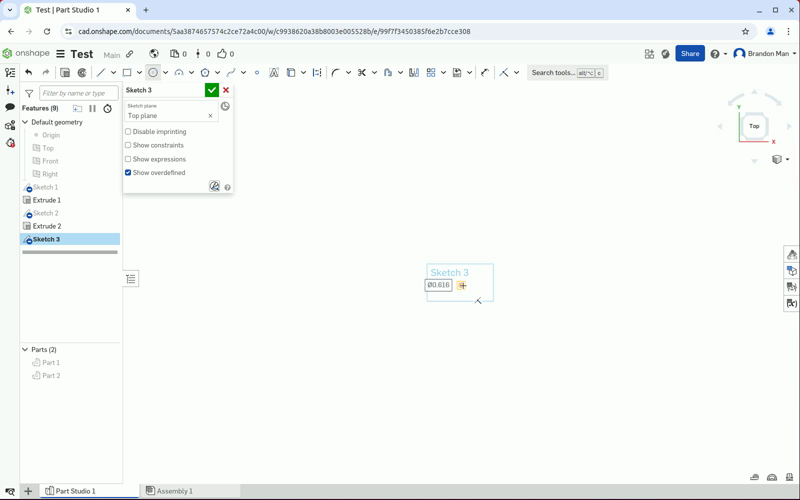
key(esc)
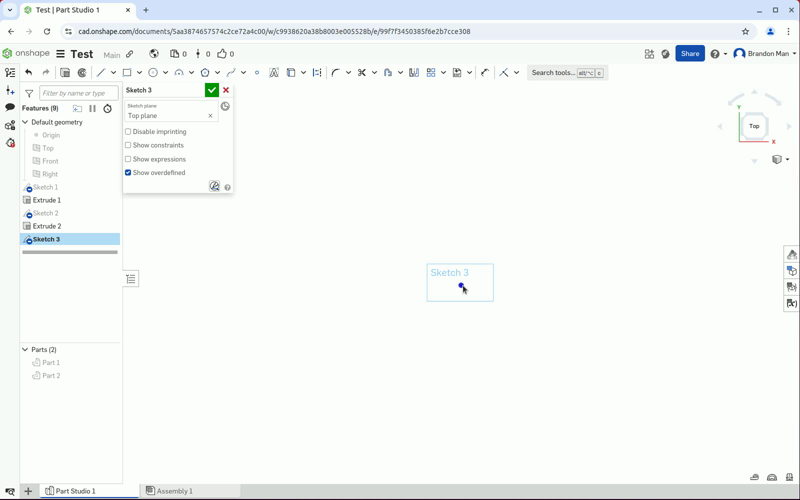
key(c)
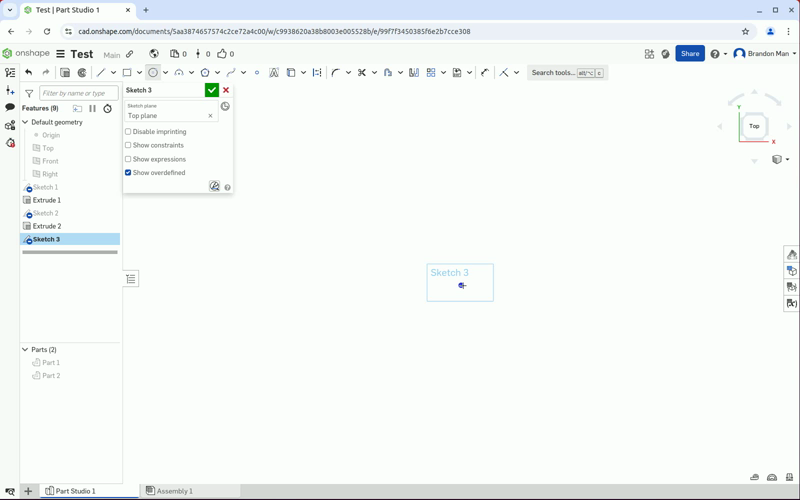
key_down(shift)
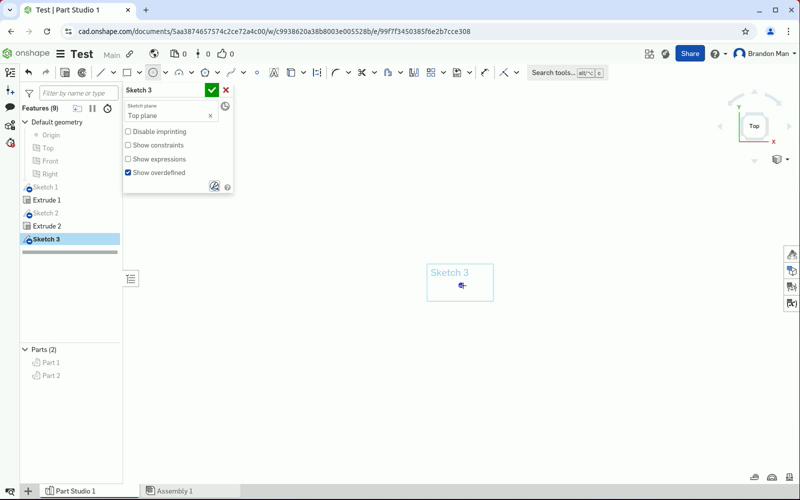
mouse_move(461, 285)
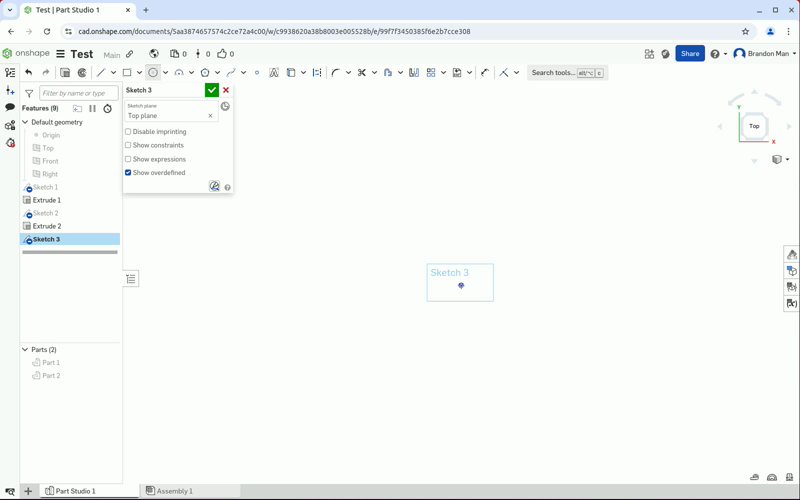
scroll(6)
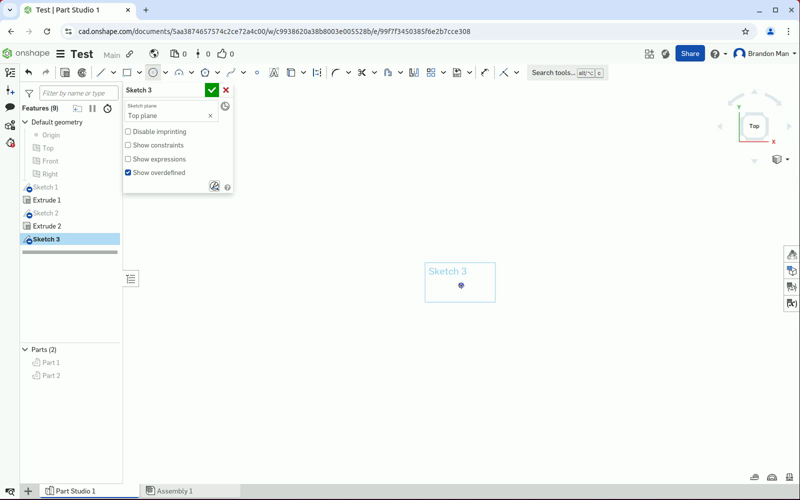
scroll(6)
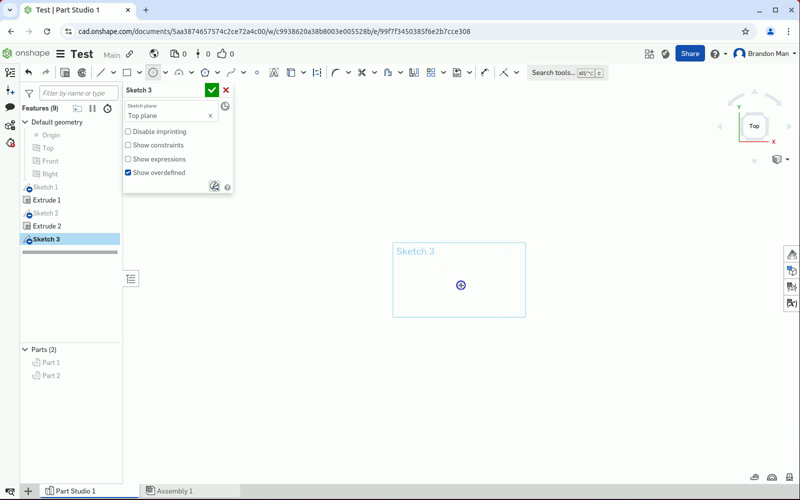
scroll(6)
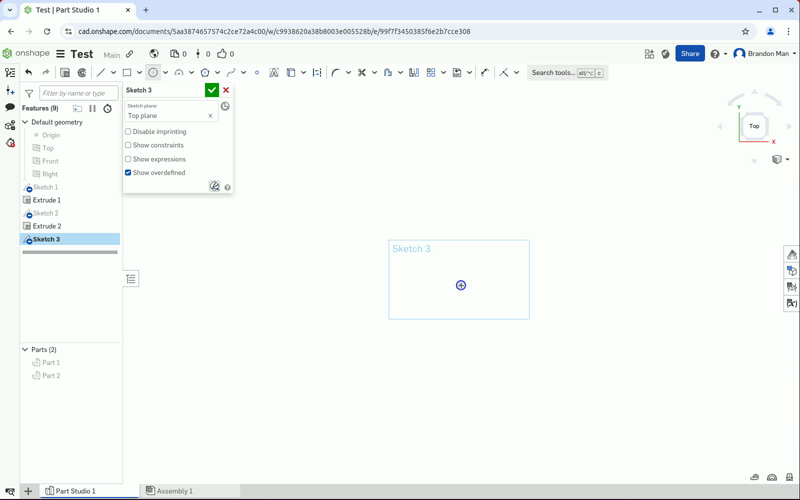
scroll(6)
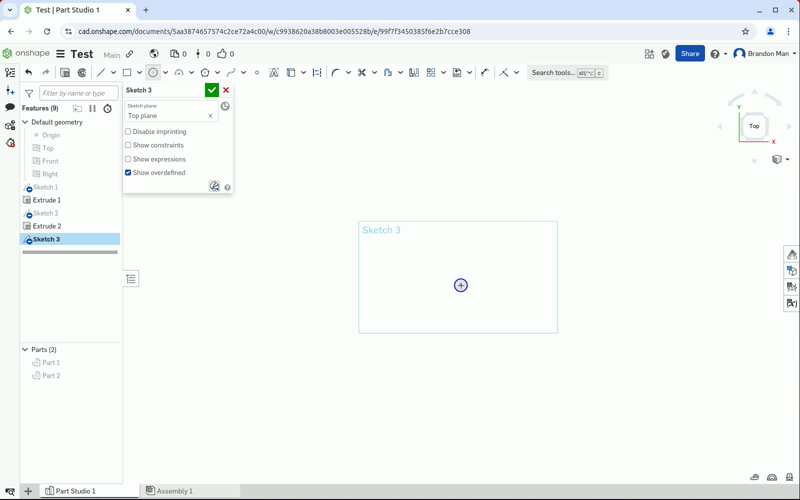
scroll(6)
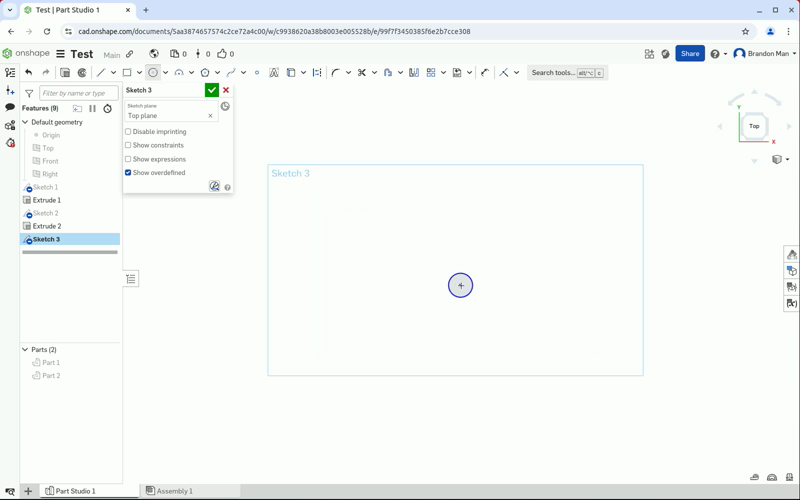
scroll(6)
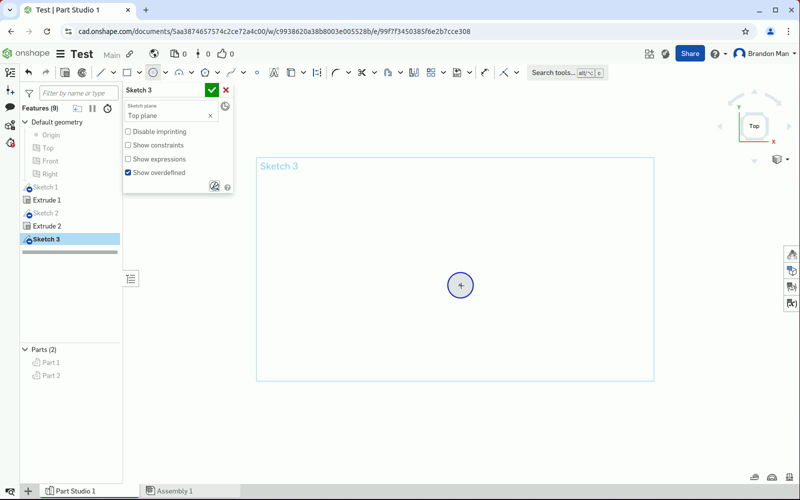
scroll(6)
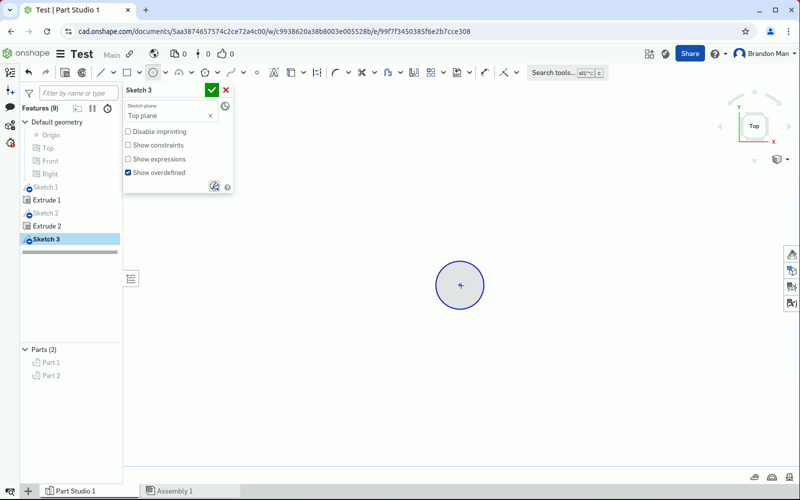
click(461, 285)
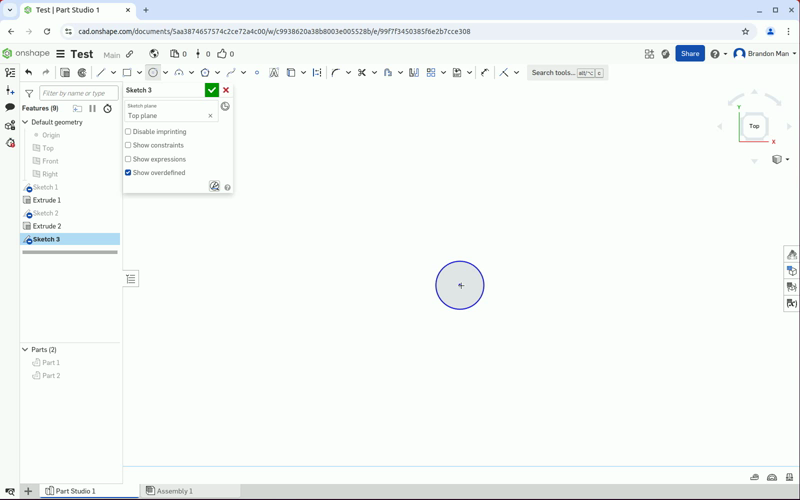
scroll(-6)
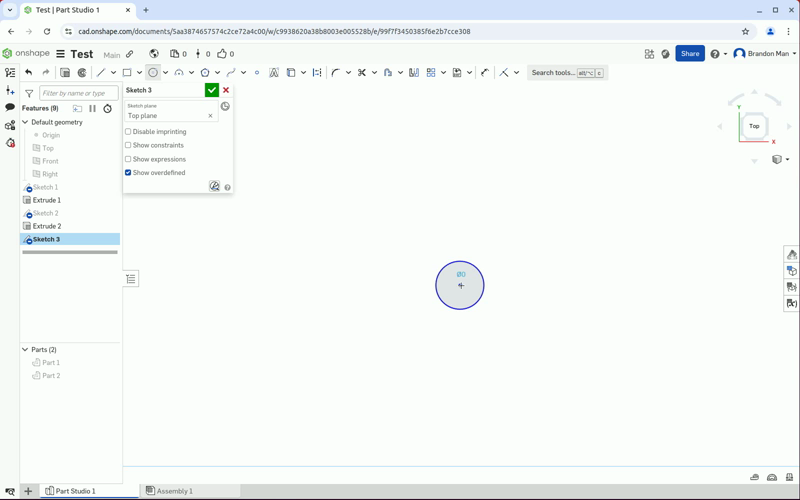
scroll(-6)
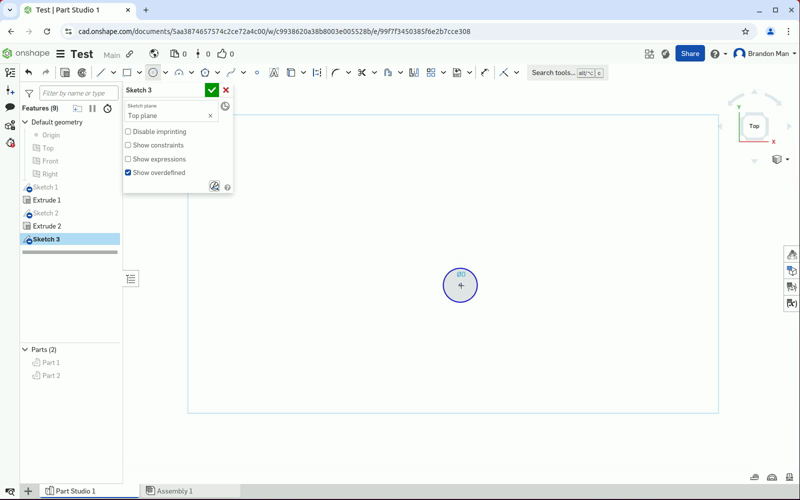
scroll(-6)
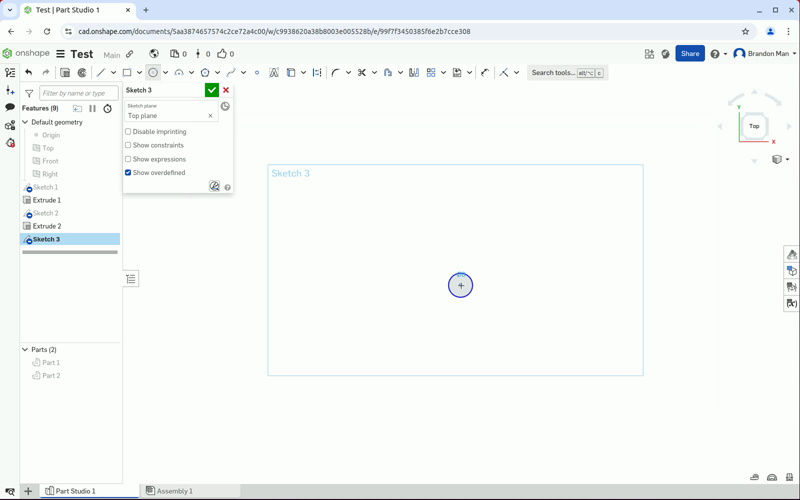
scroll(-6)
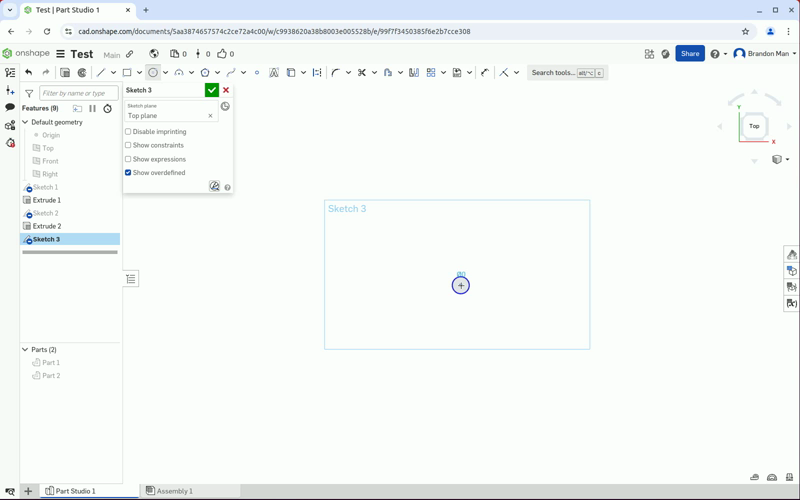
scroll(-6)
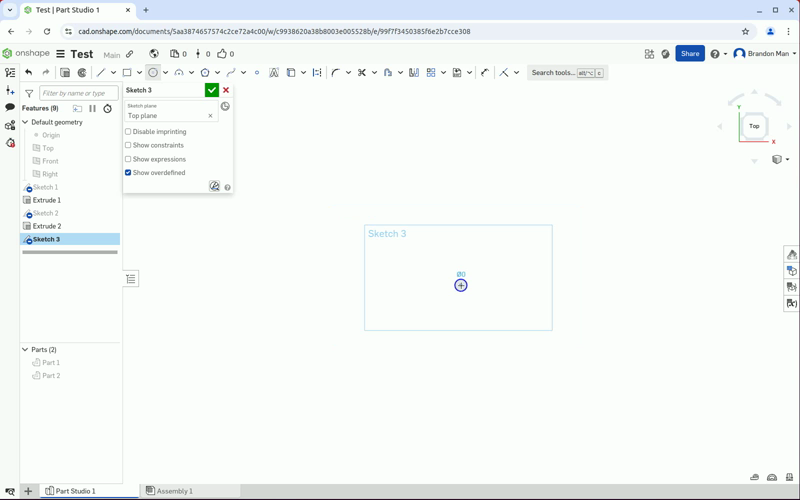
scroll(-6)
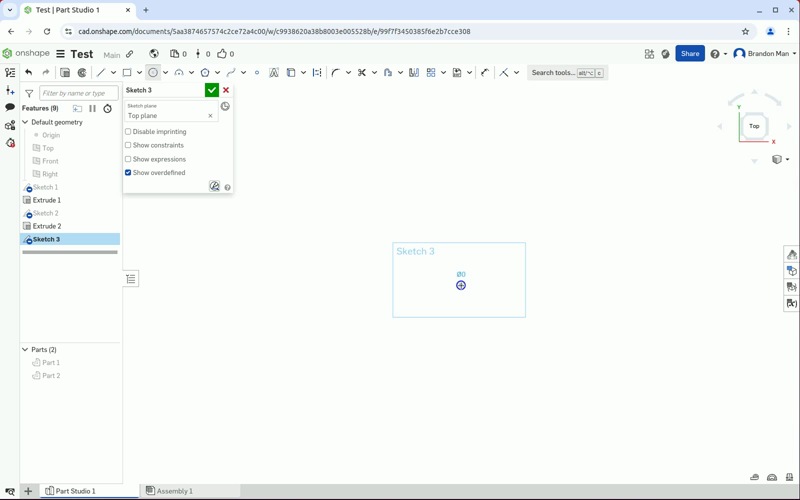
scroll(-6)
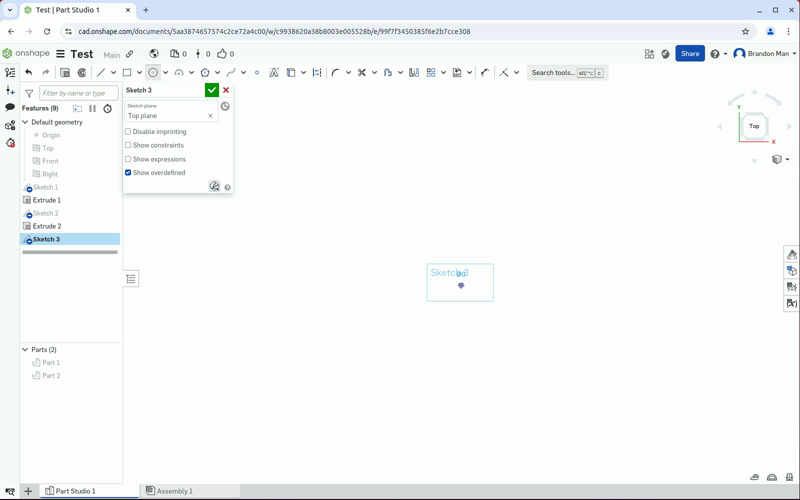
key_up(shift)
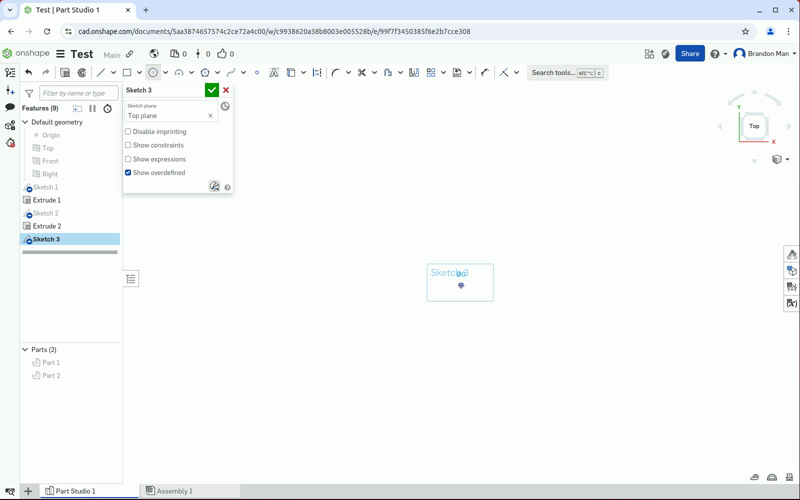
mouse_move(462, 285)
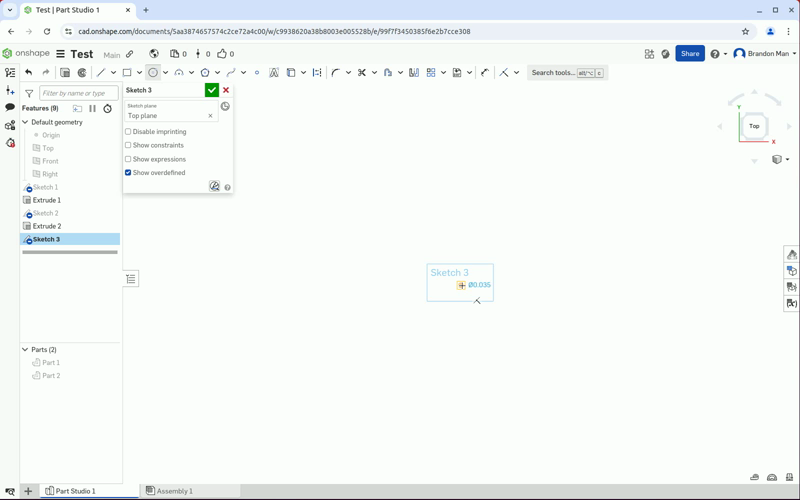
scroll(6)
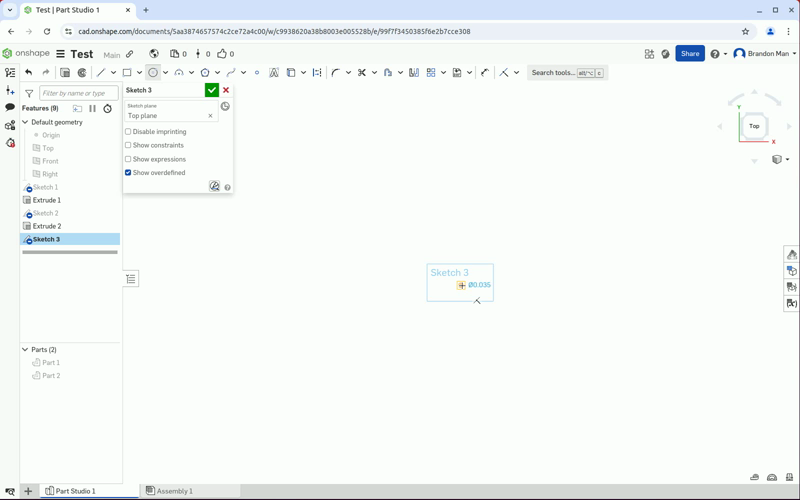
scroll(6)
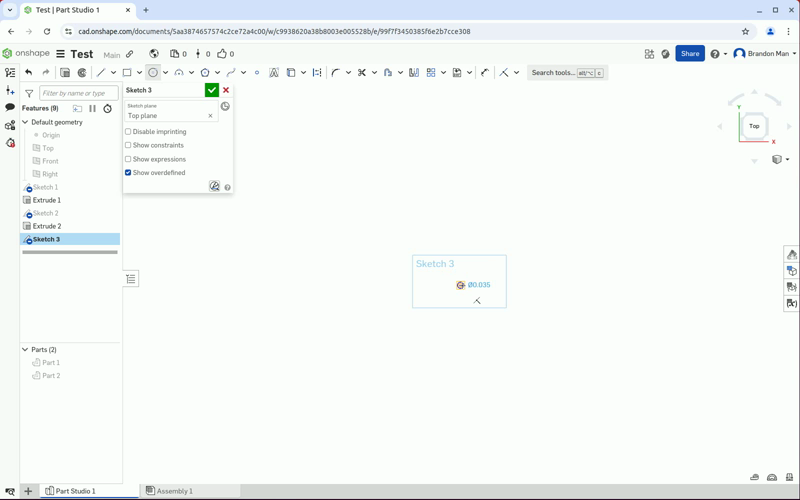
scroll(6)
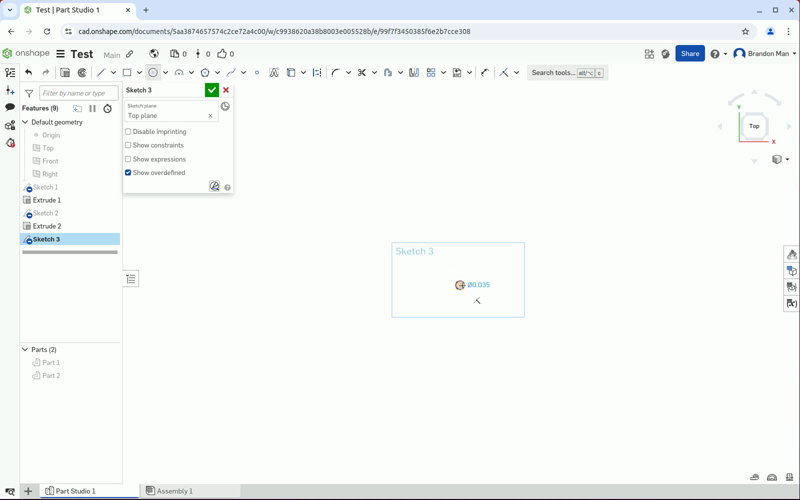
scroll(6)
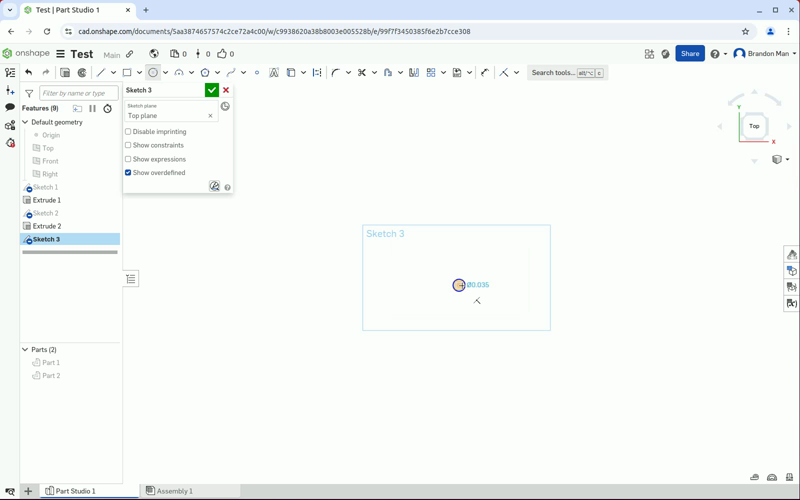
scroll(6)
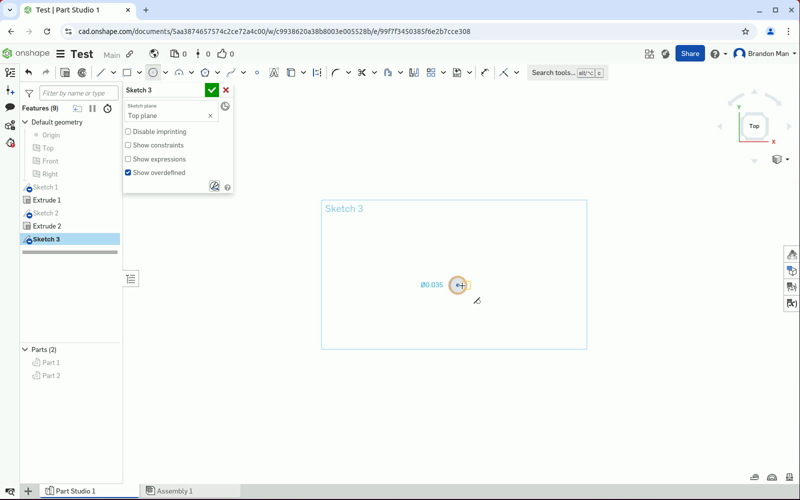
scroll(6)
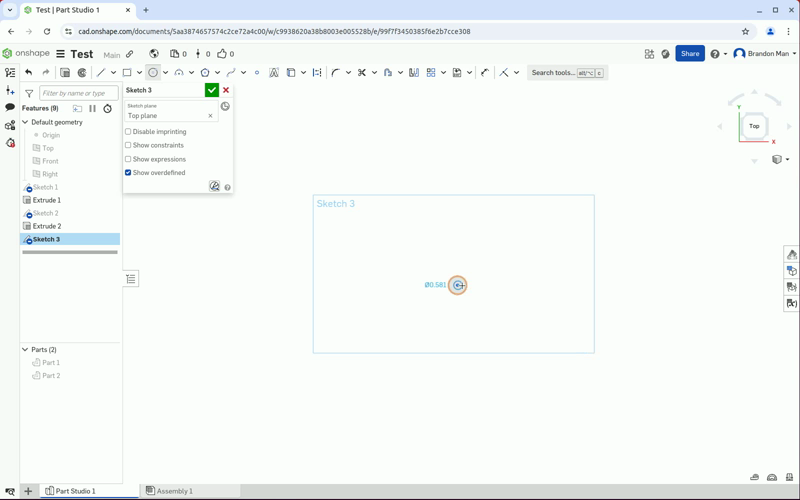
scroll(6)
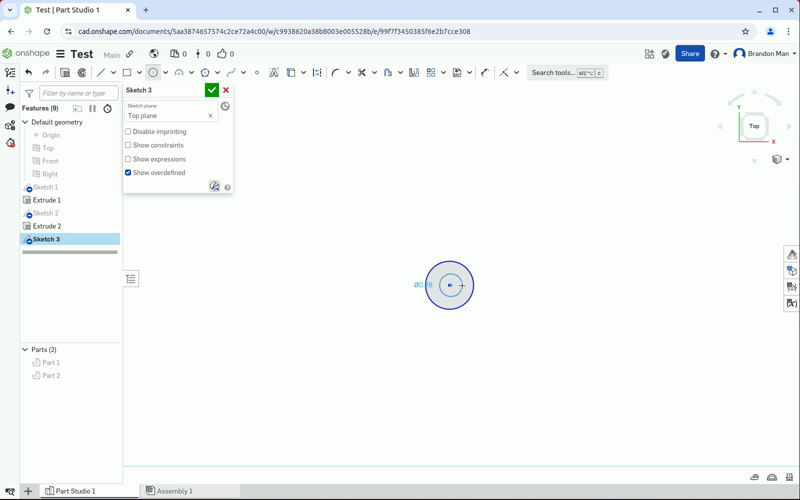
click(462, 285)
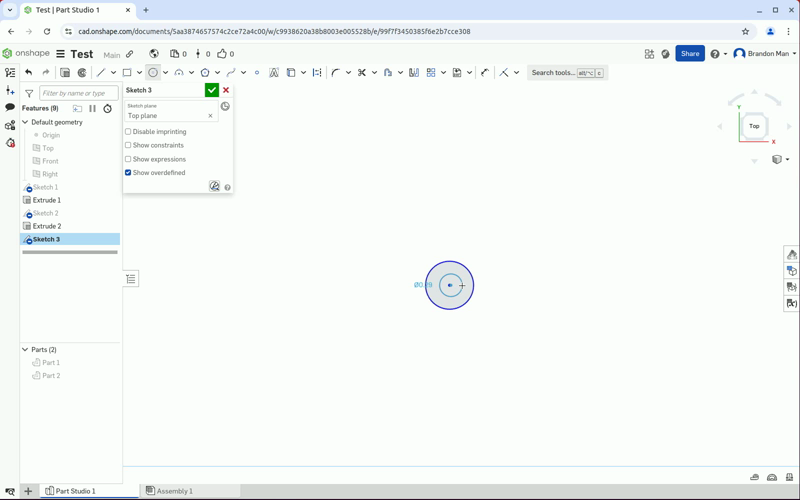
scroll(-6)
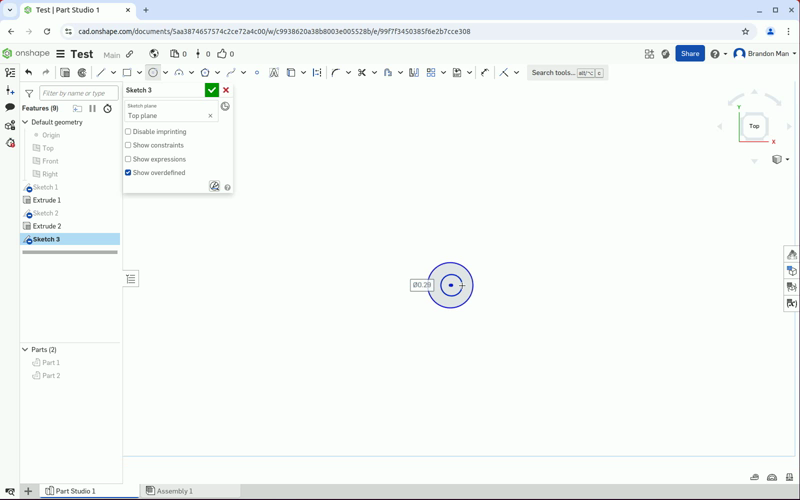
scroll(-6)
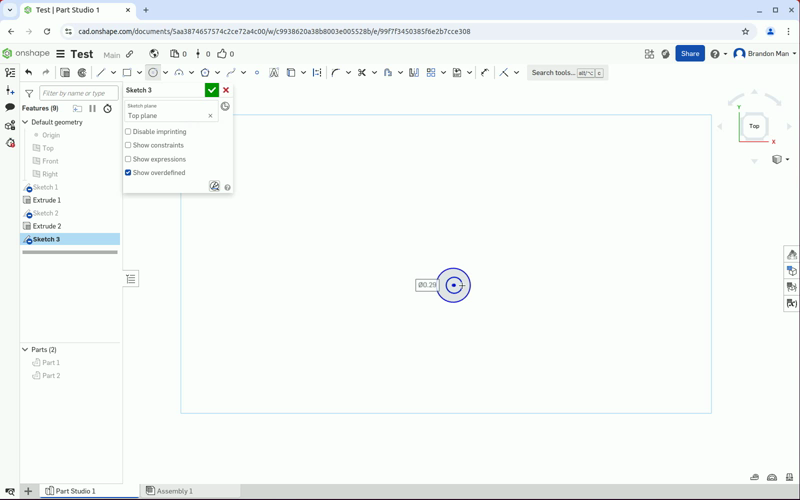
scroll(-6)
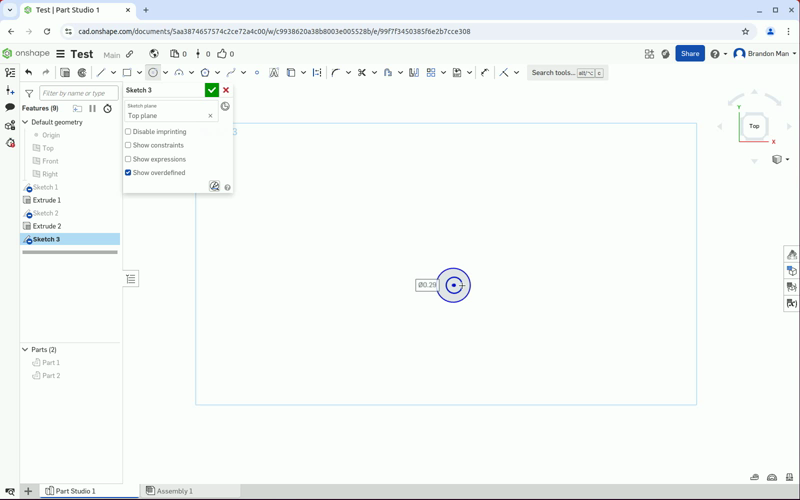
scroll(-6)
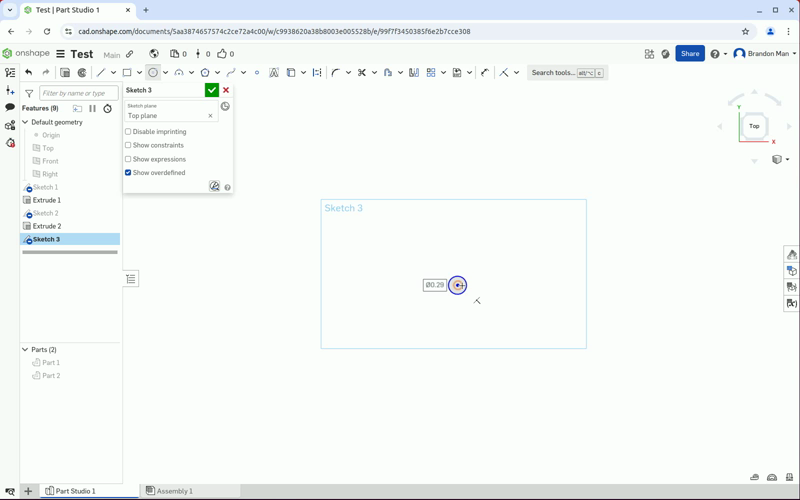
scroll(-6)
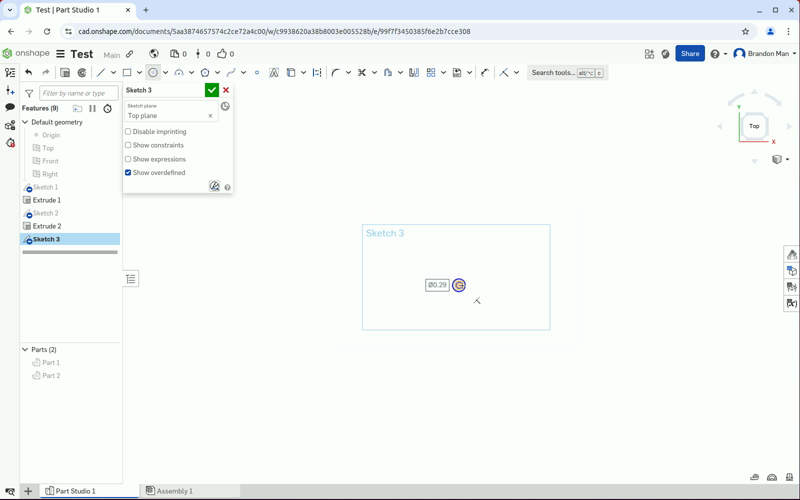
scroll(-6)
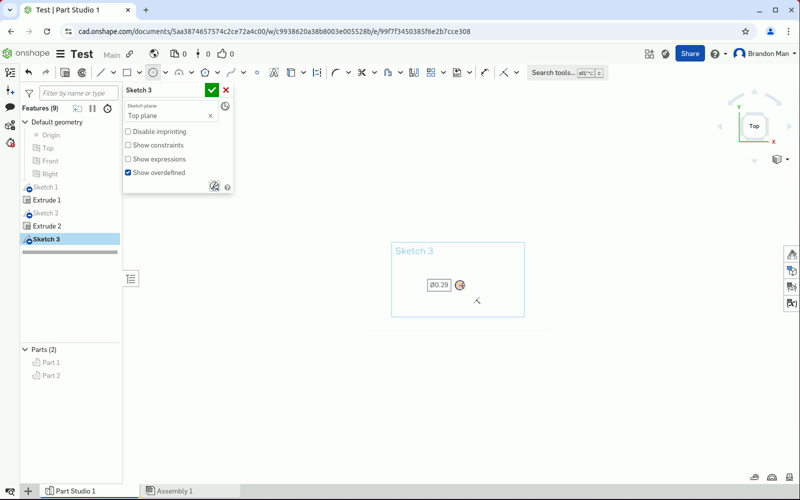
scroll(-6)
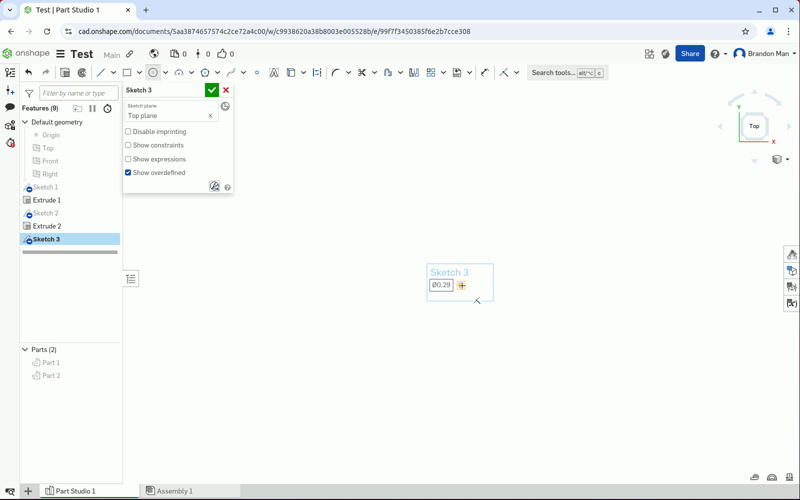
key(esc)
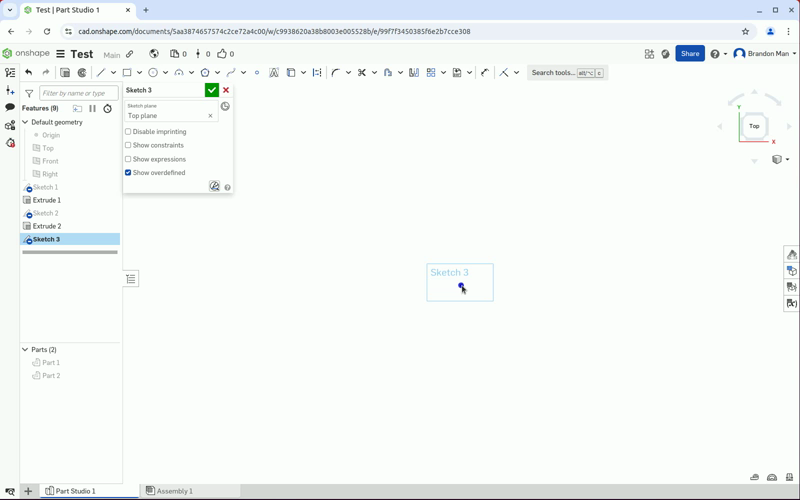
mouse_move(462, 284)
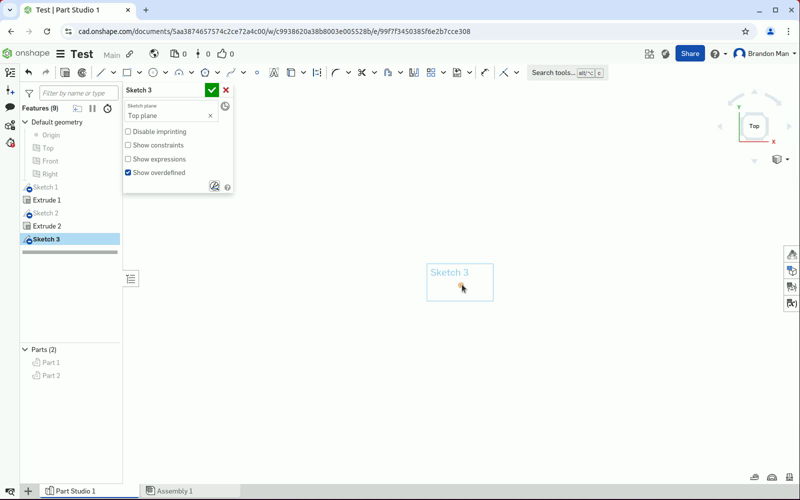
scroll(6)
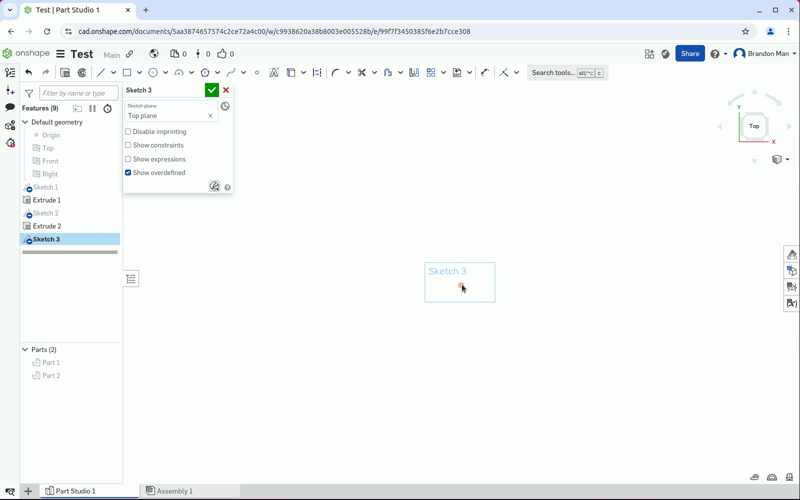
scroll(6)
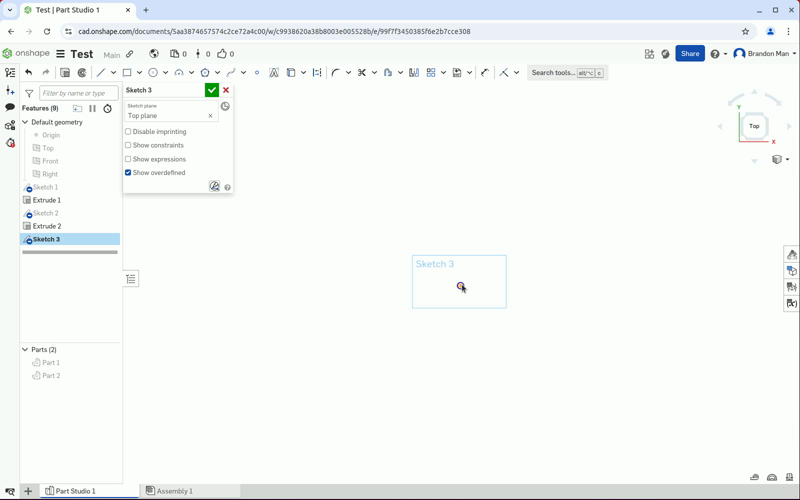
scroll(6)
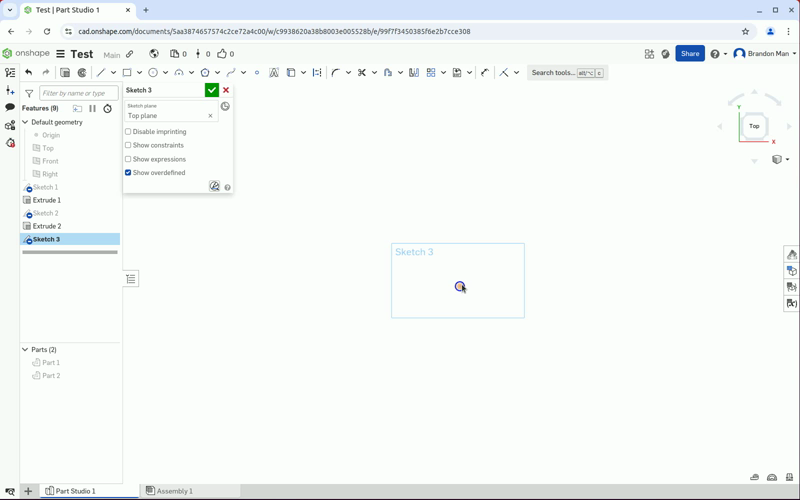
scroll(6)
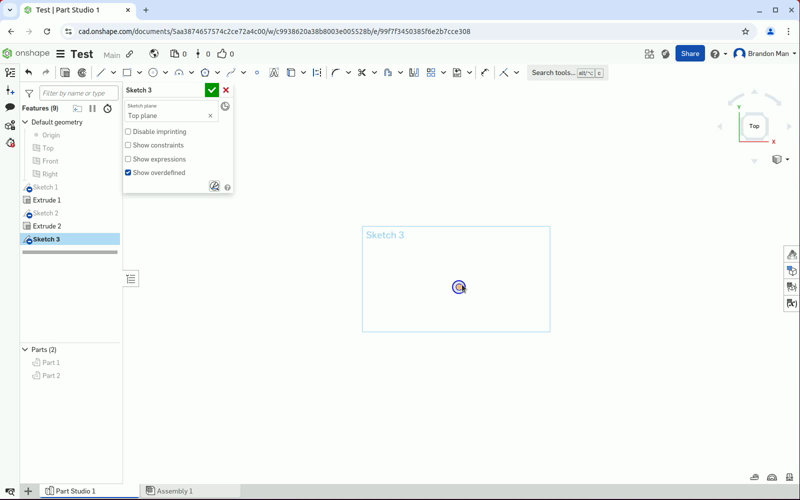
scroll(6)
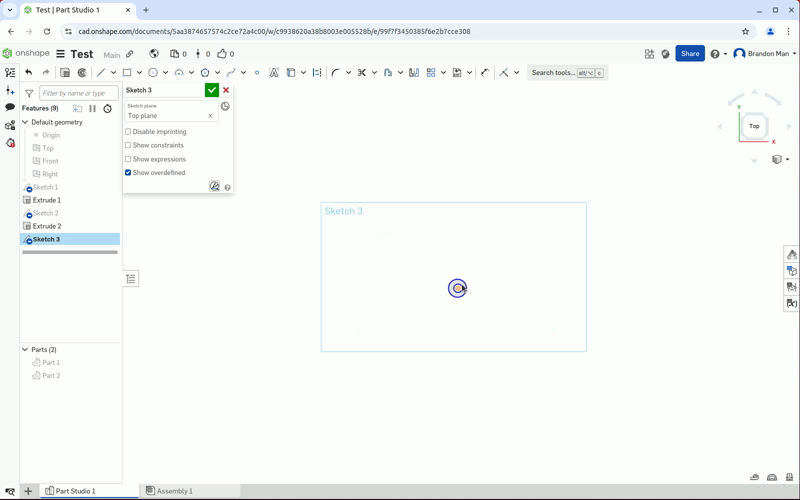
scroll(6)
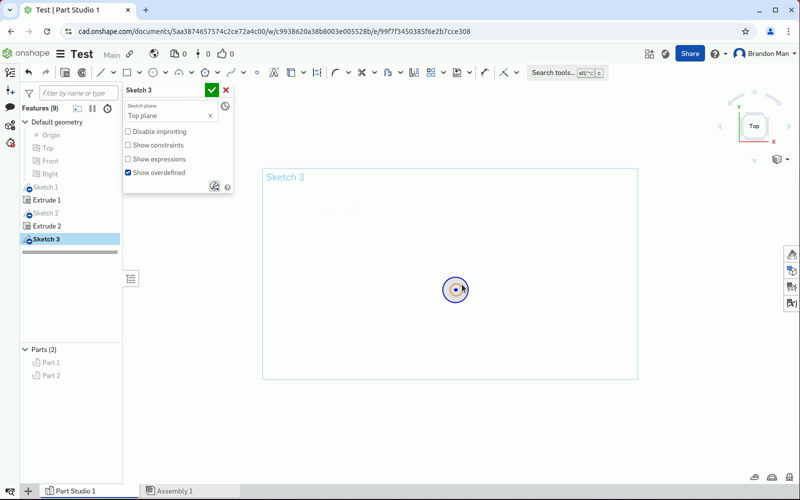
scroll(6)
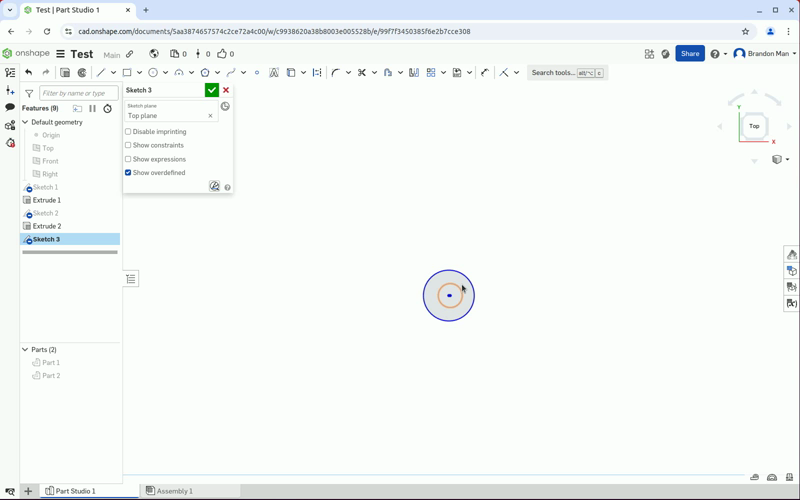
click(462, 284)
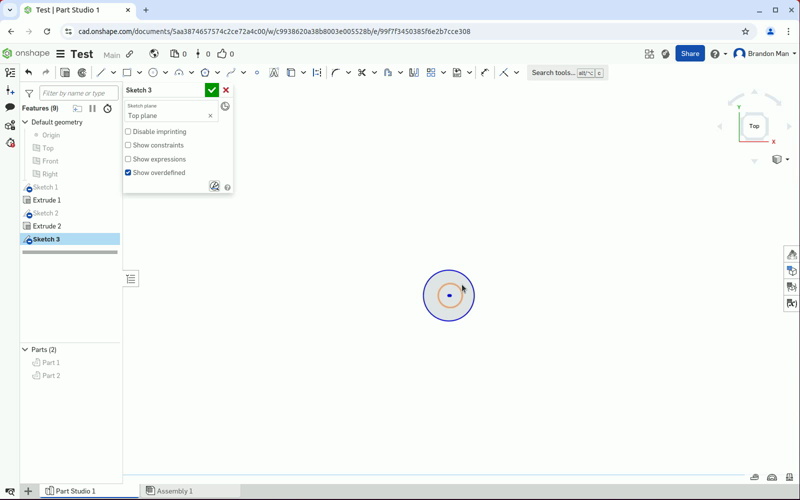
scroll(-6)
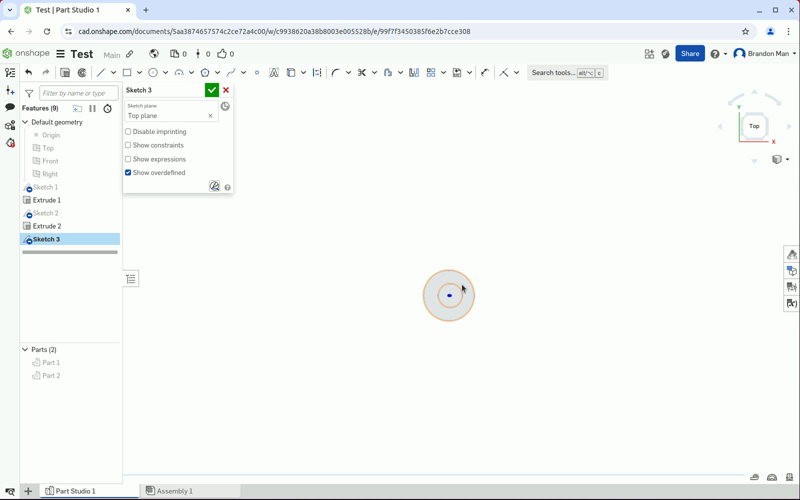
scroll(-6)
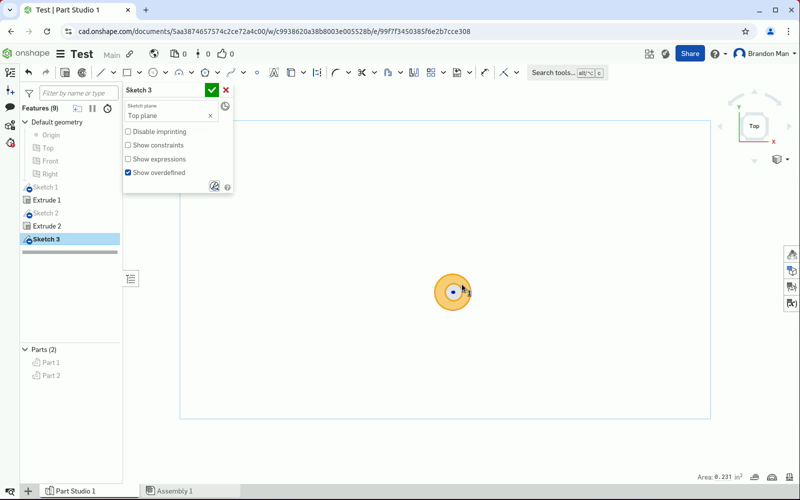
scroll(-6)
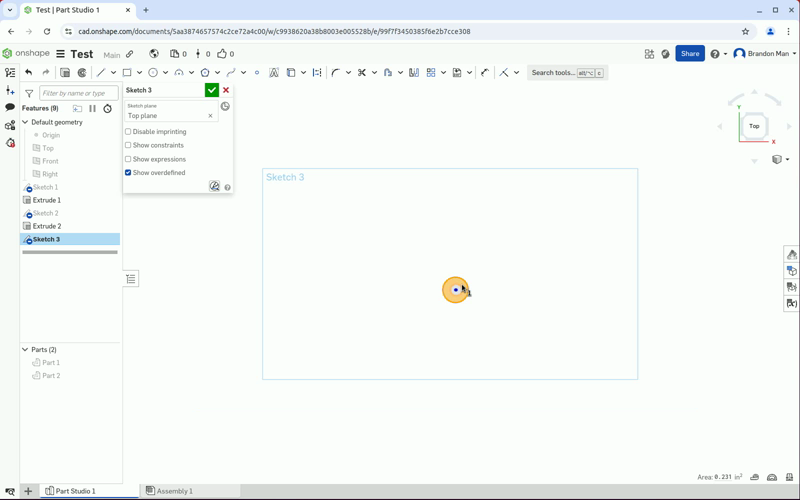
scroll(-6)
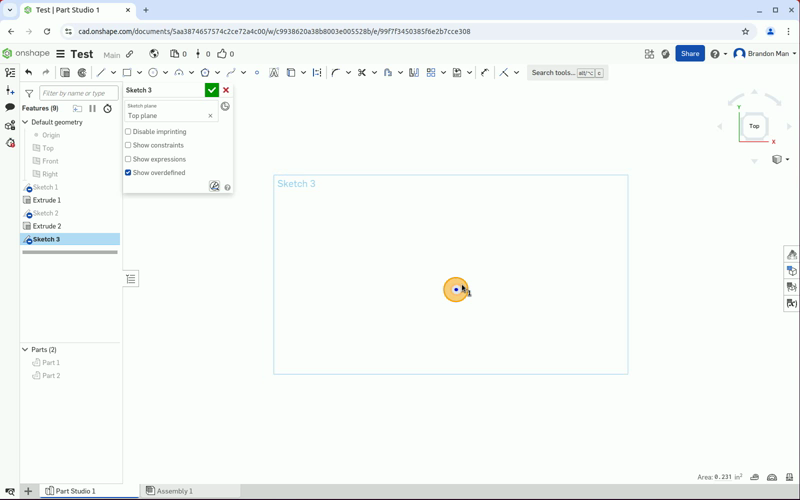
scroll(-6)
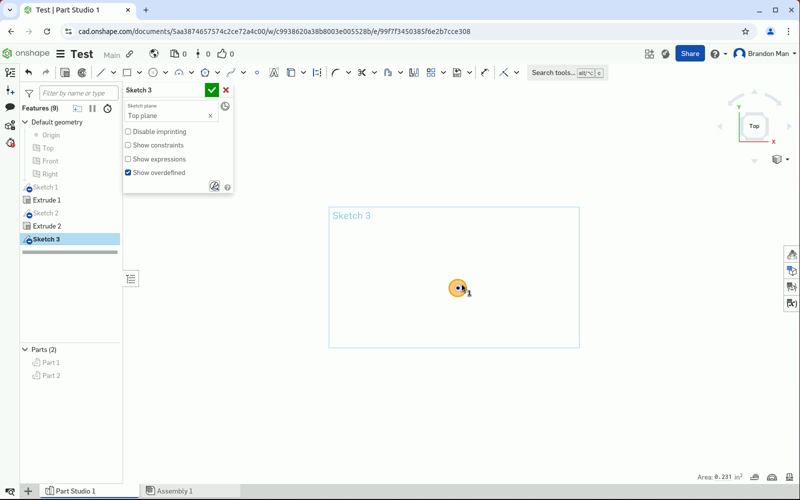
scroll(-6)
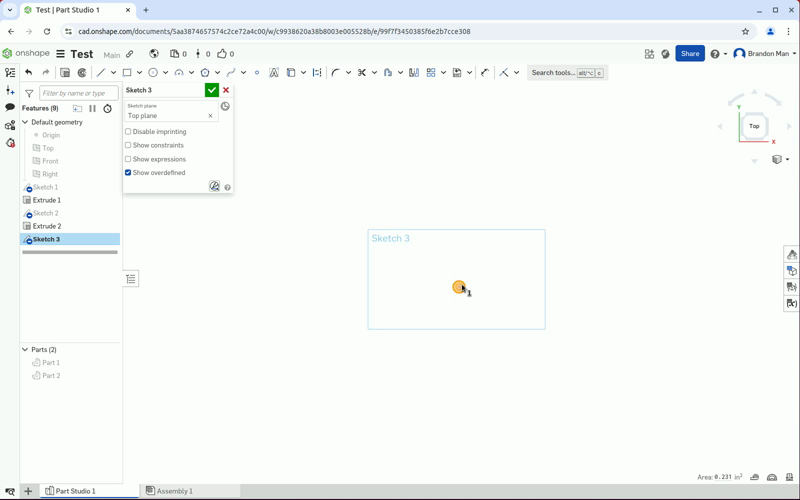
scroll(-6)
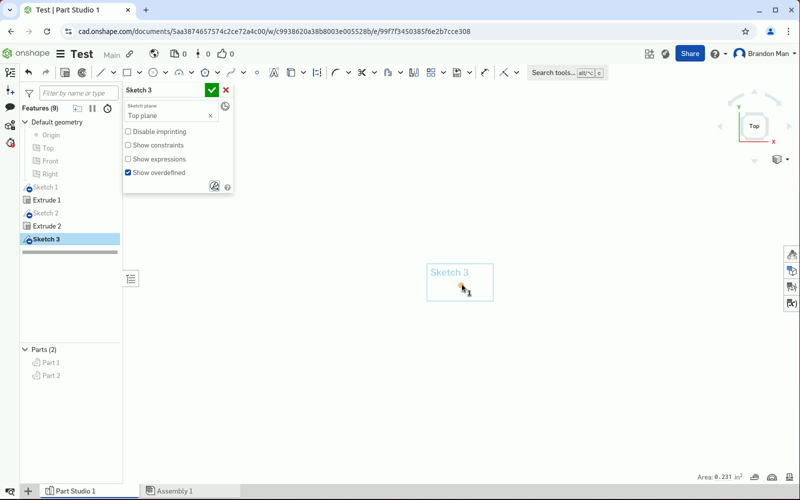
mouse_move(73, 352)
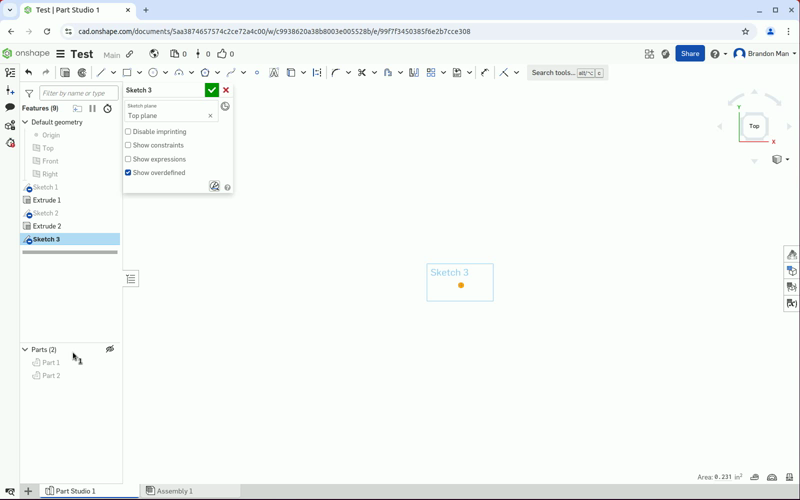
key(shift+y)
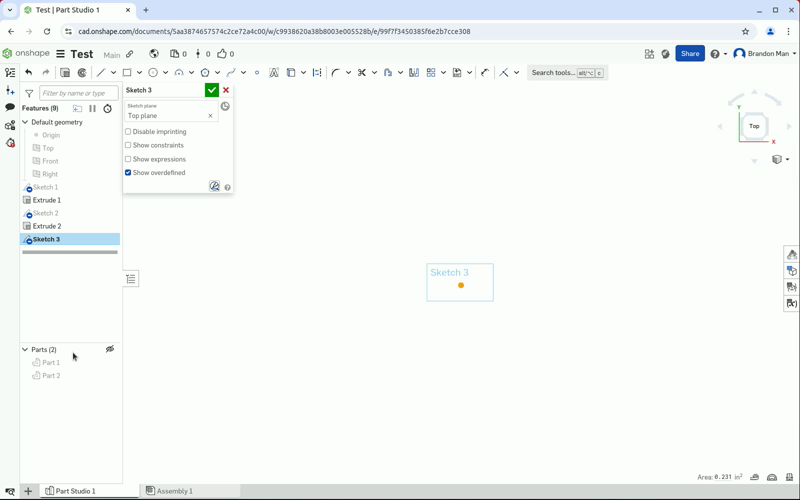
key(shift+e)
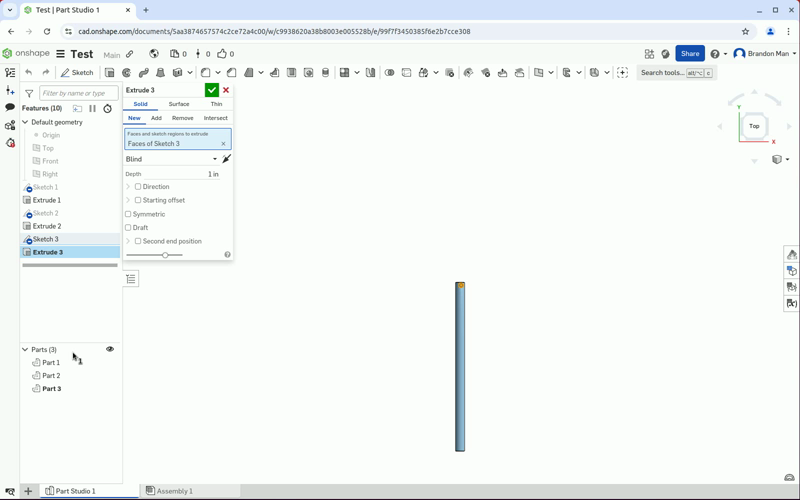
mouse_move(143, 106)
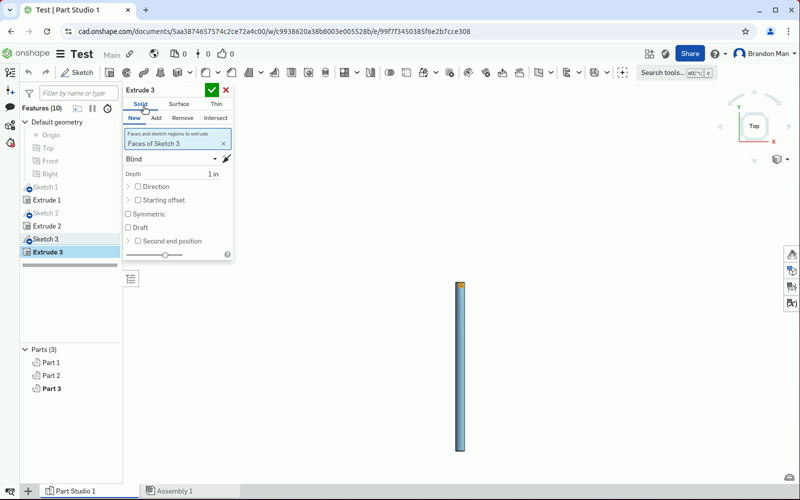
click(143, 106)
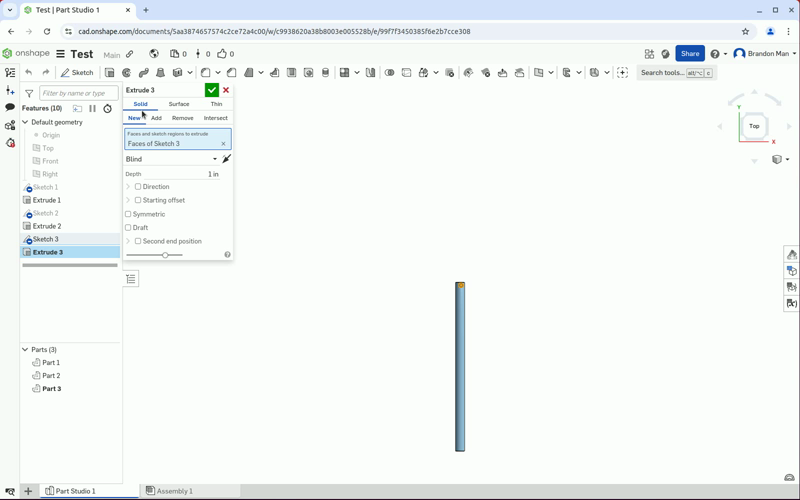
mouse_move(137, 120)
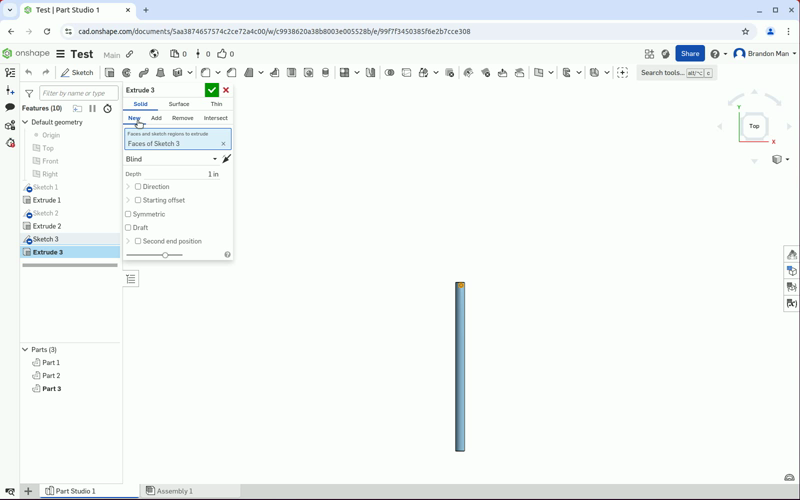
click(137, 120)
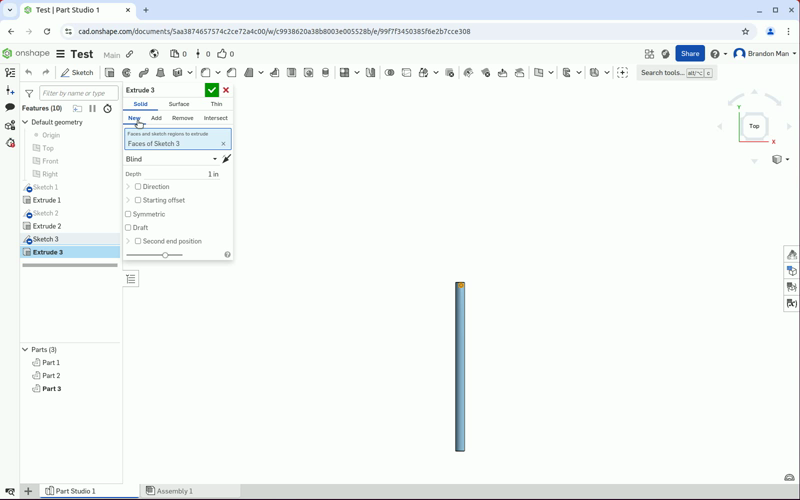
key(tab, 4)
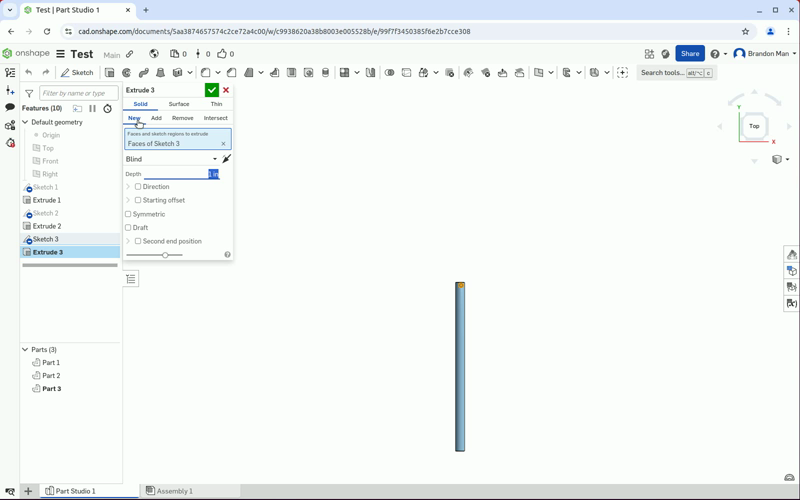
text(0.722)
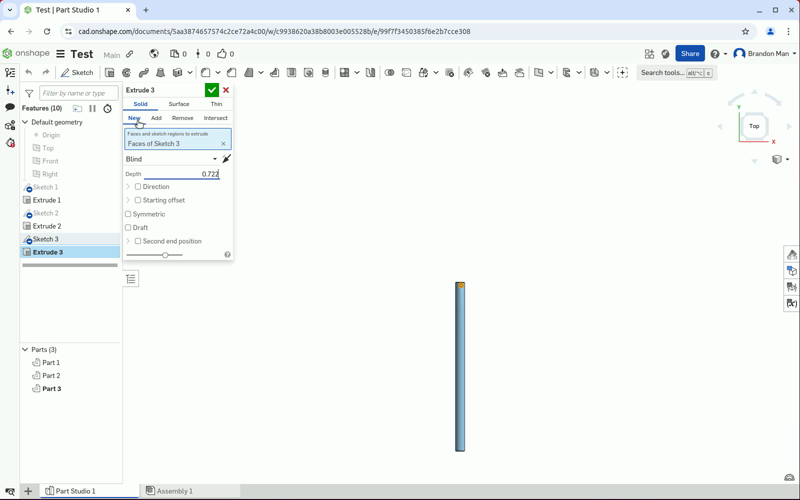
key(enter)
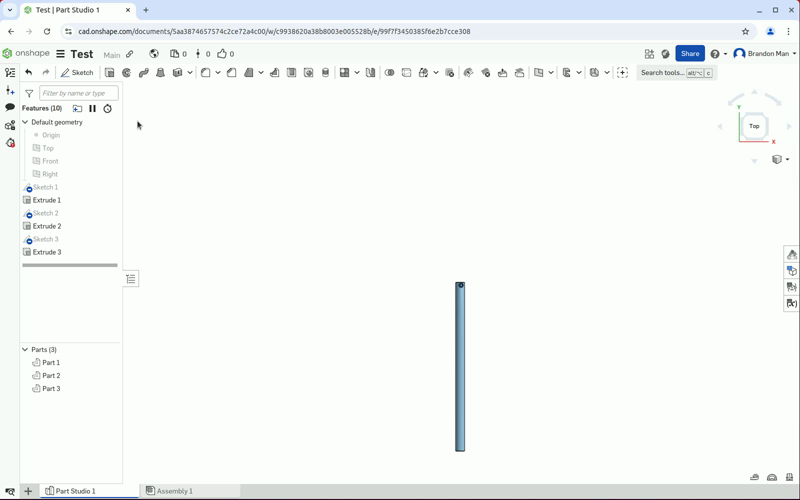
key(shift+h)
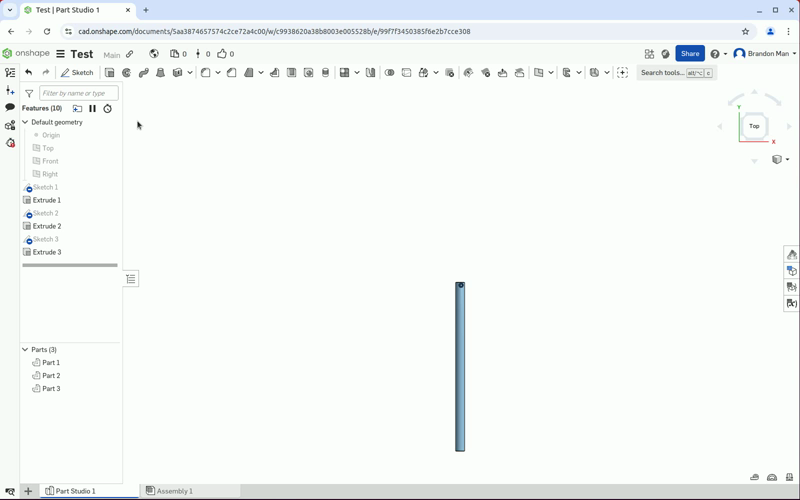
key(shift+h)
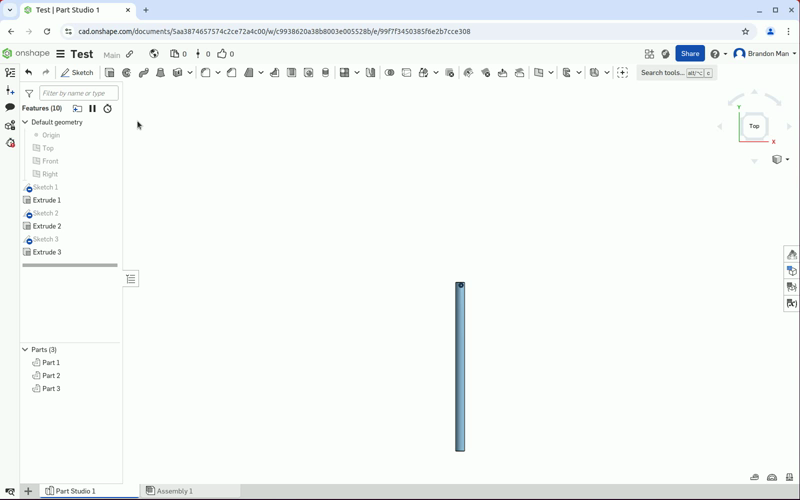
mouse_move(73, 189)
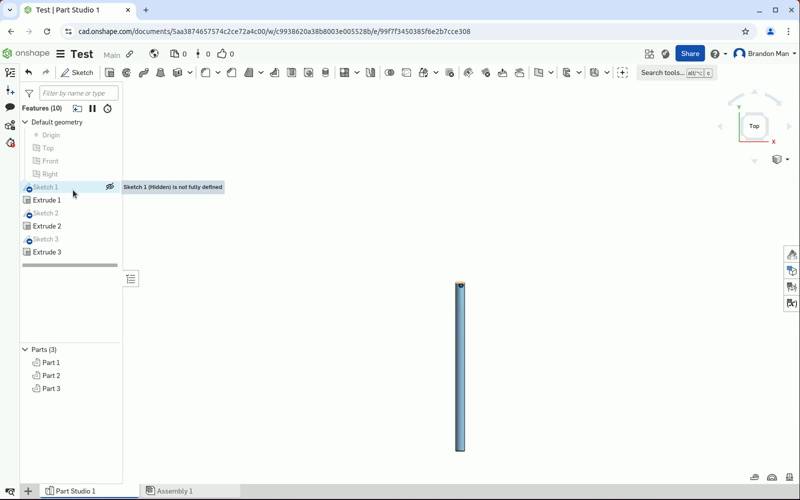
click(73, 189)
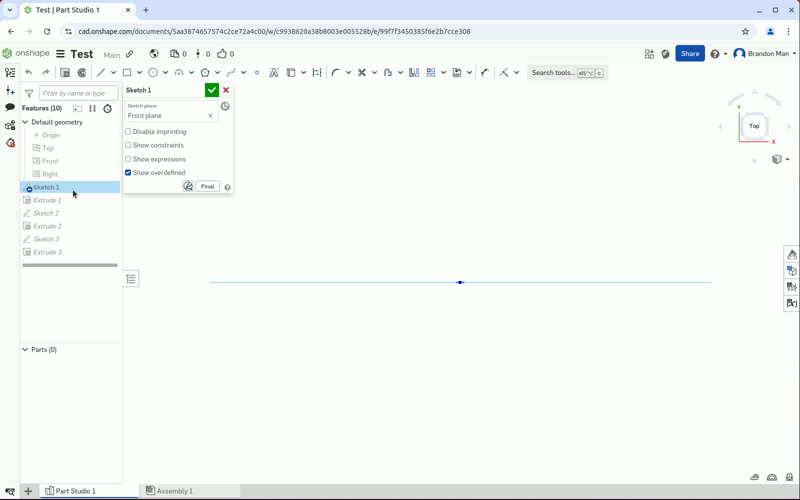
mouse_move(229, 92)
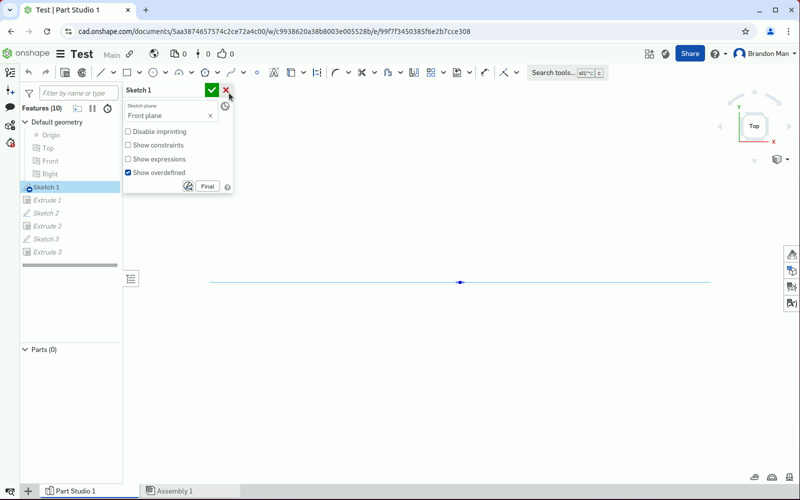
click(229, 92)
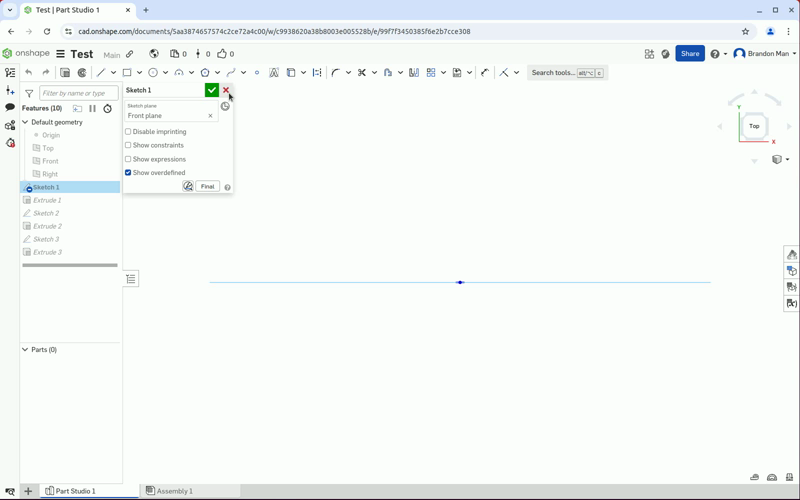
key(shift+s)
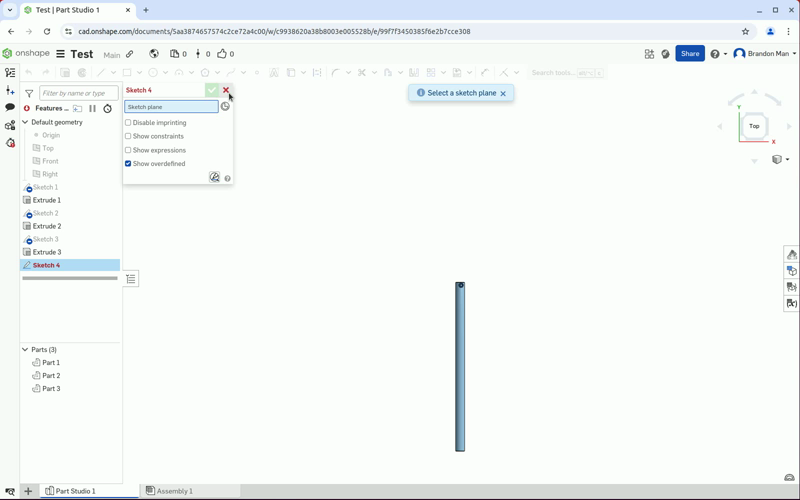
mouse_move(73, 150)
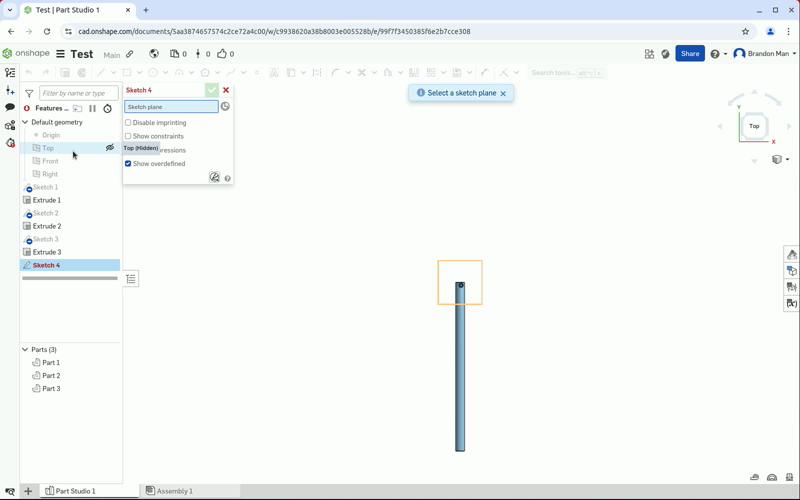
click(73, 150)
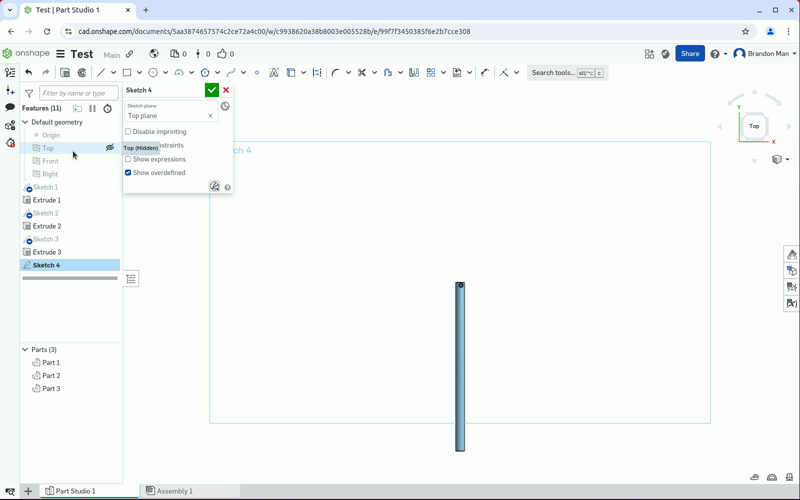
mouse_move(73, 352)
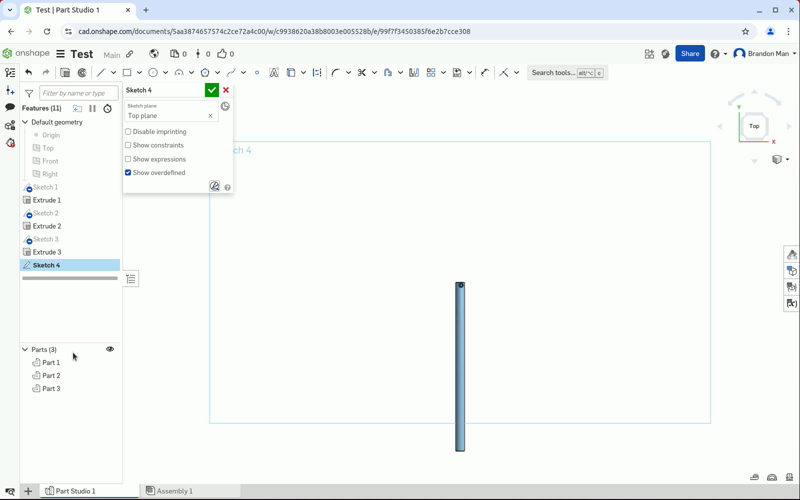
key(y)
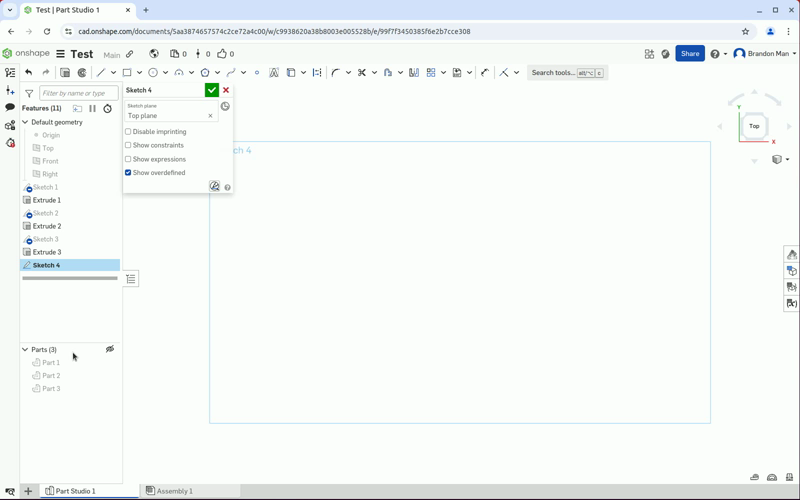
key(c)
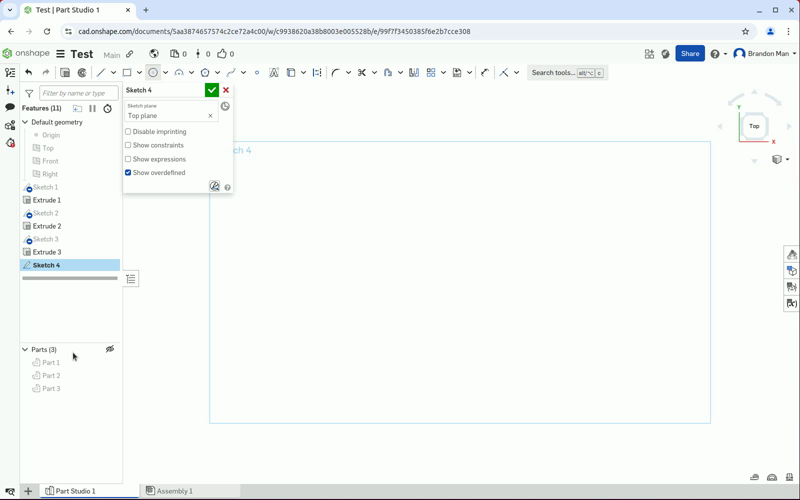
key_down(shift)
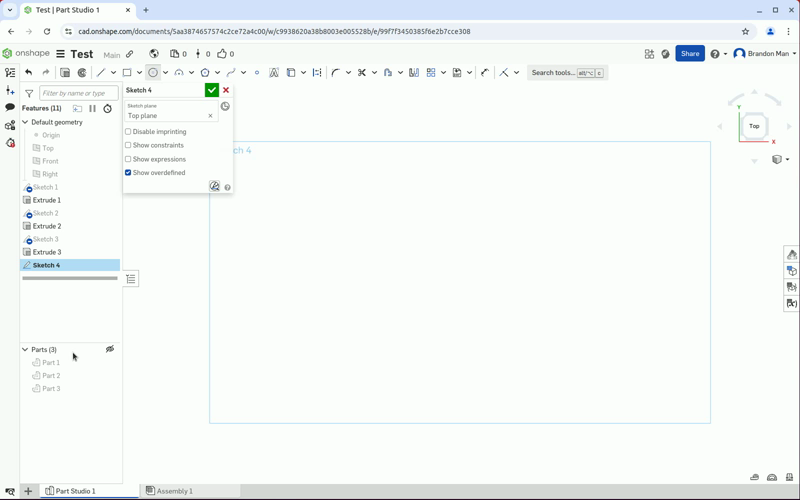
mouse_move(460, 285)
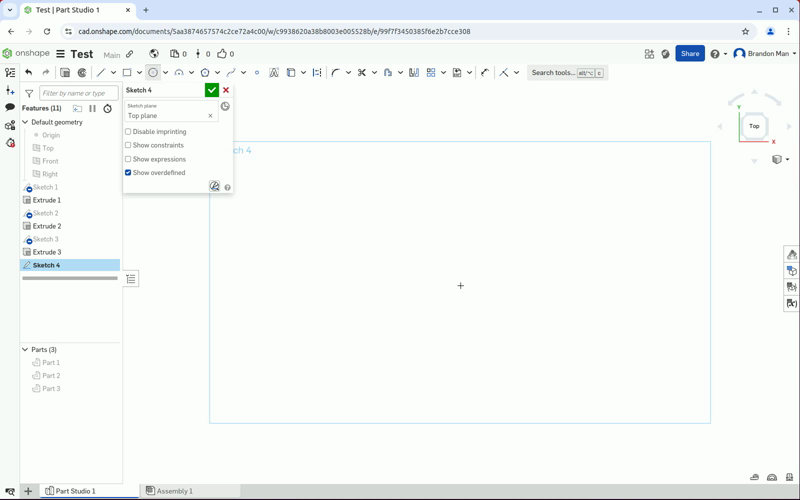
click(460, 285)
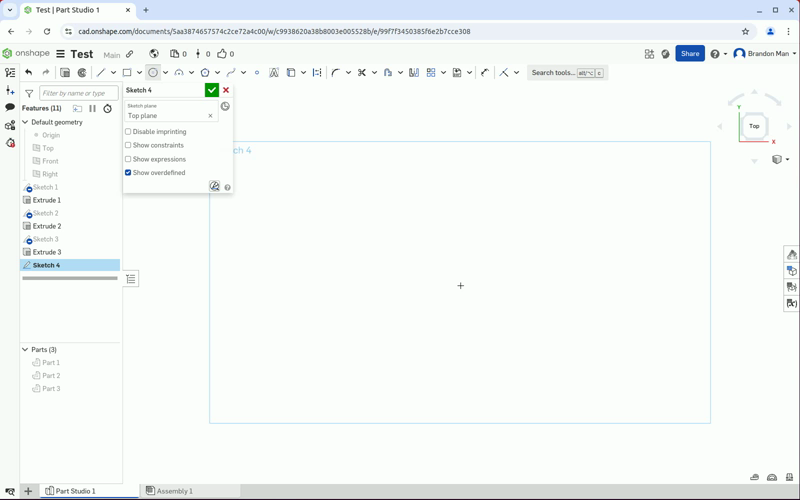
key_up(shift)
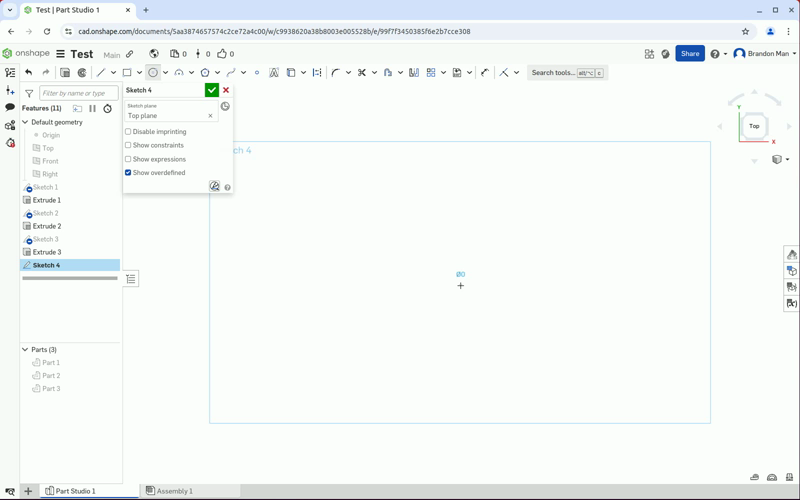
mouse_move(461, 285)
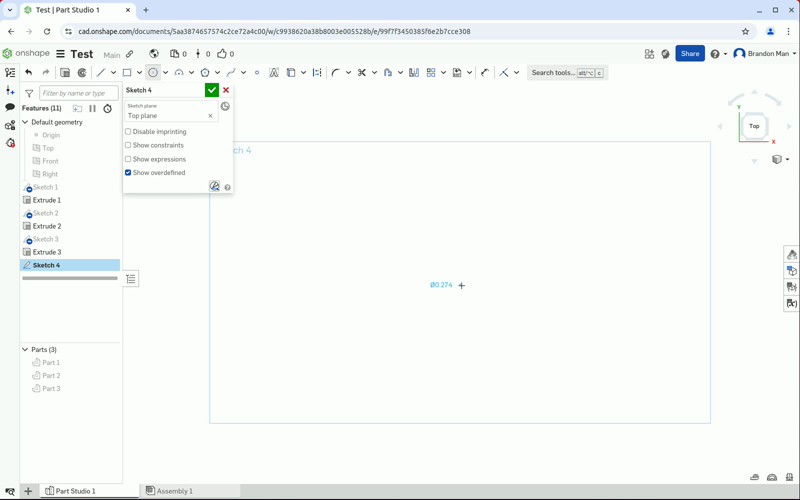
scroll(6)
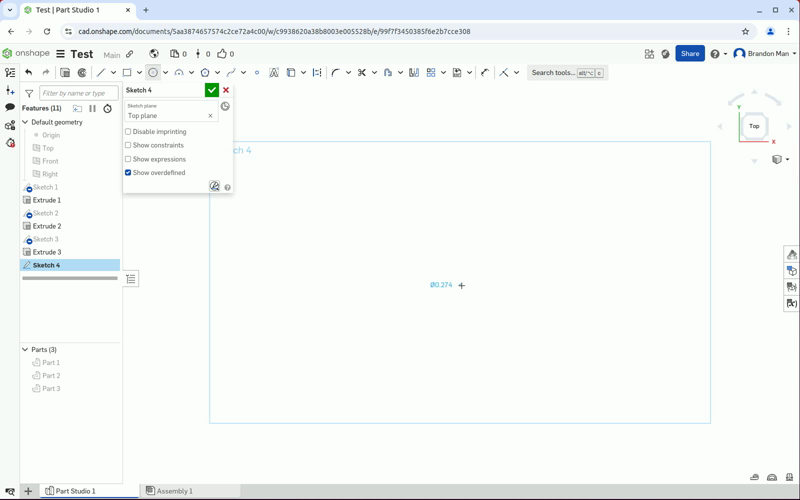
scroll(6)
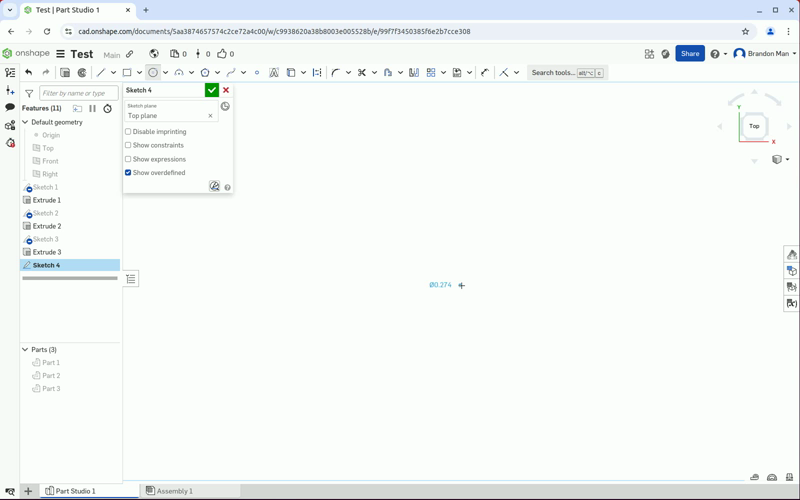
scroll(6)
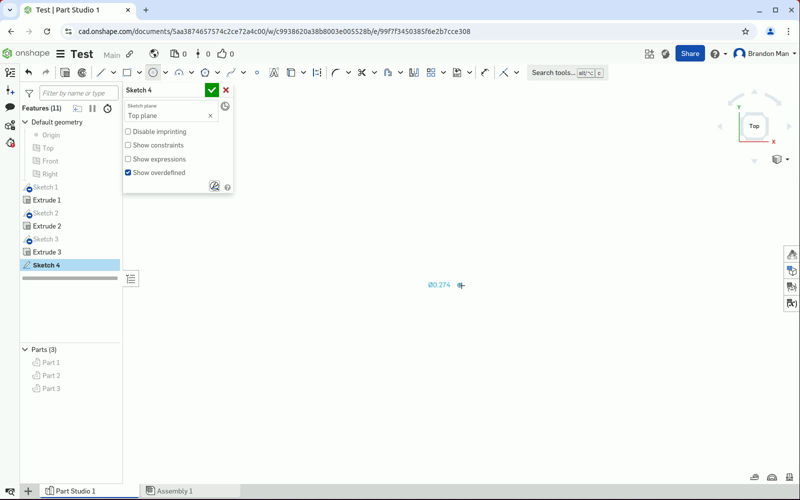
scroll(6)
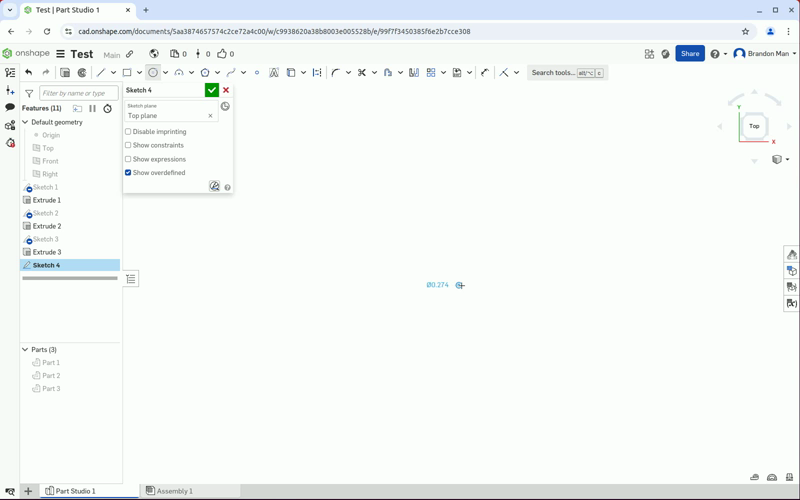
scroll(6)
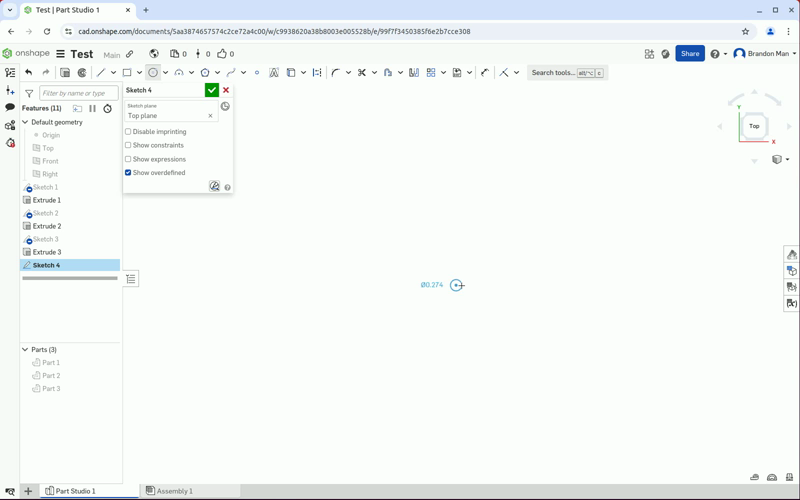
scroll(6)
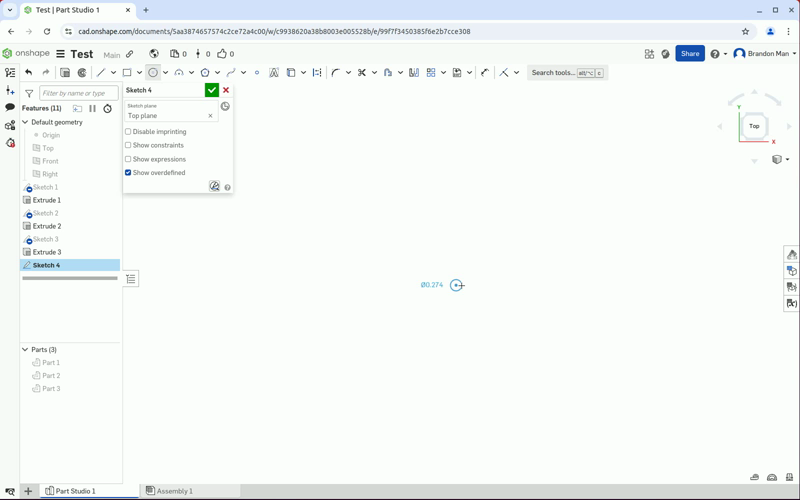
scroll(6)
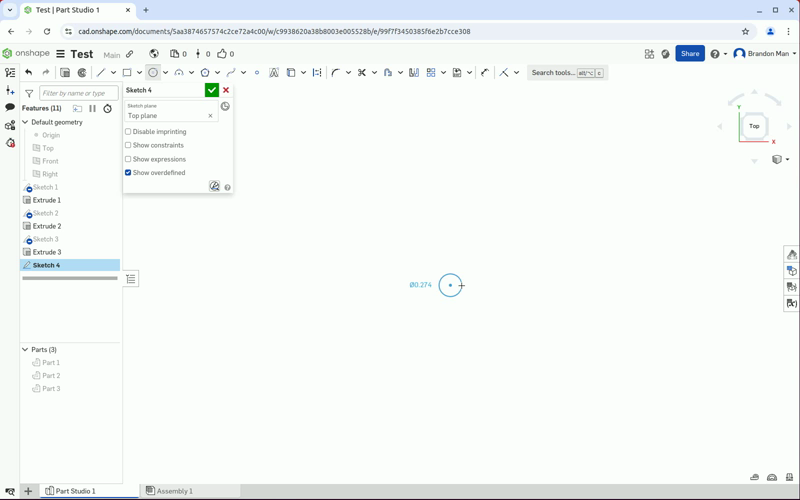
click(461, 285)
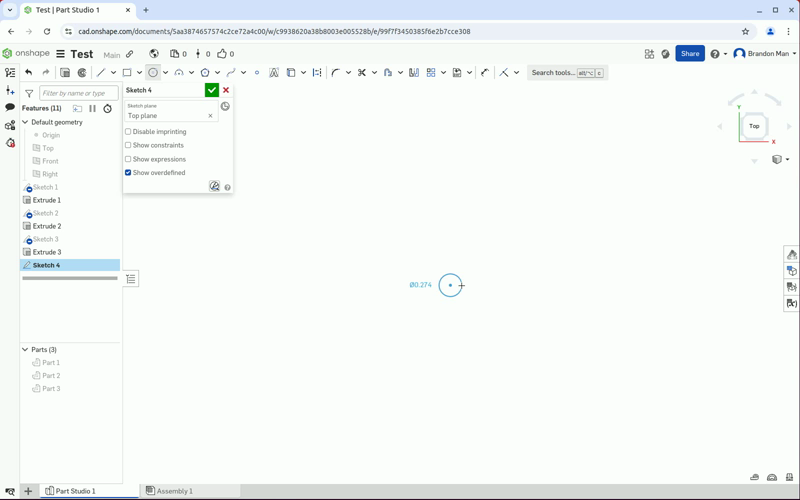
scroll(-6)
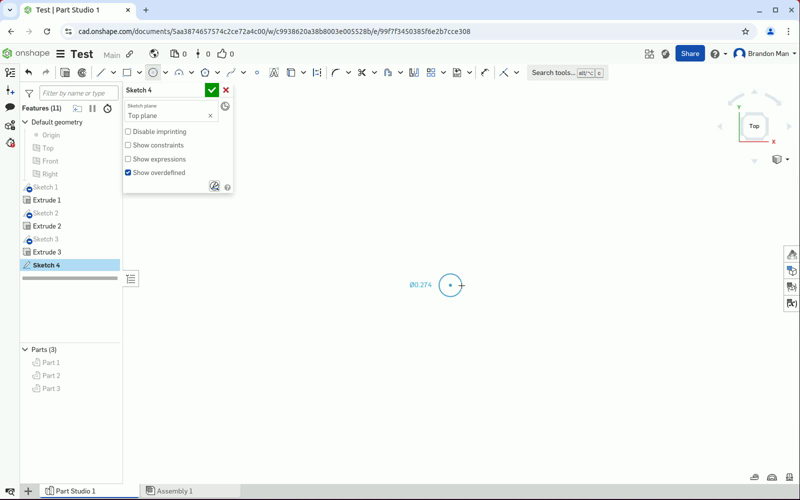
scroll(-6)
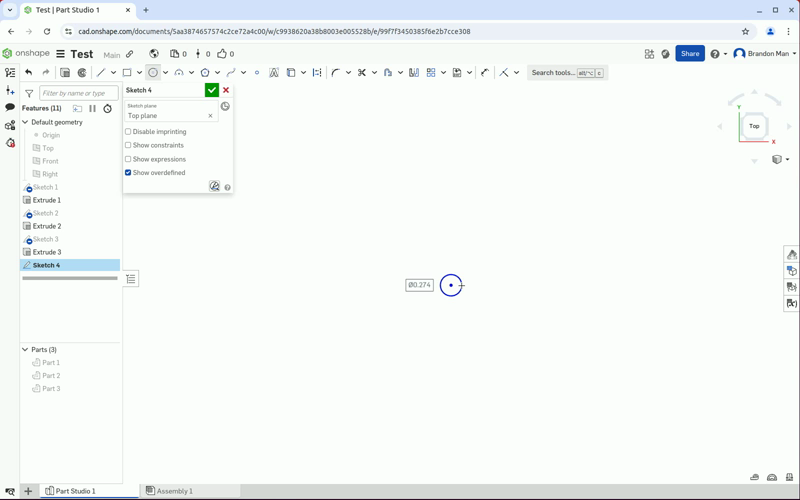
scroll(-6)
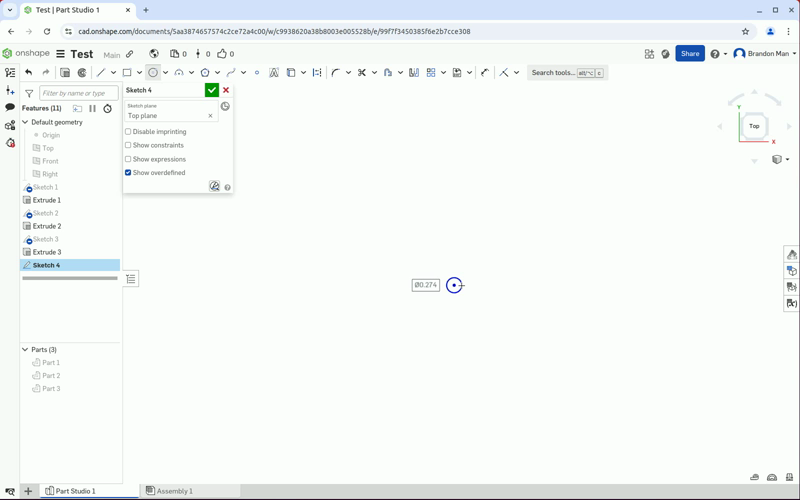
scroll(-6)
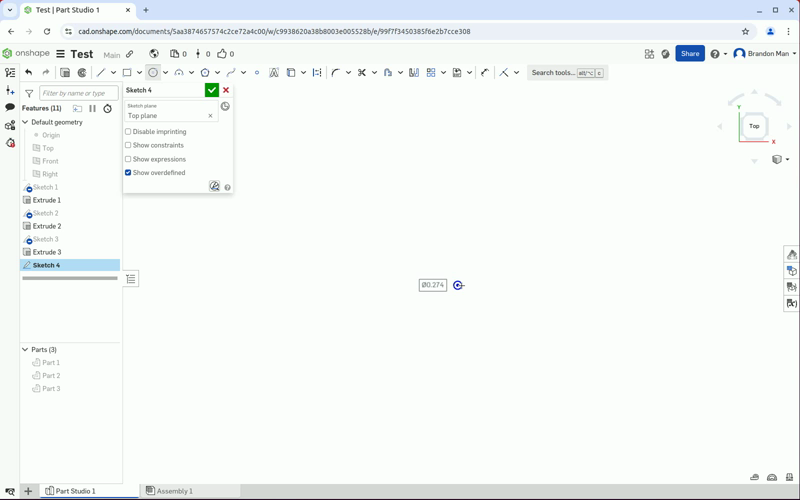
scroll(-6)
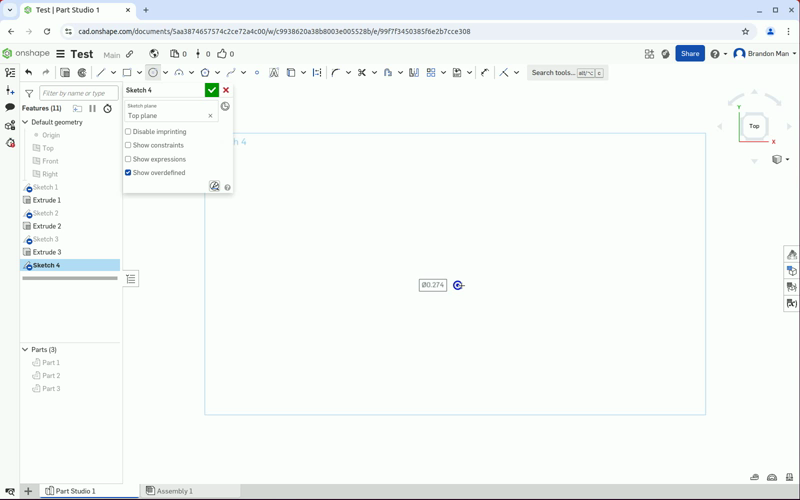
scroll(-6)
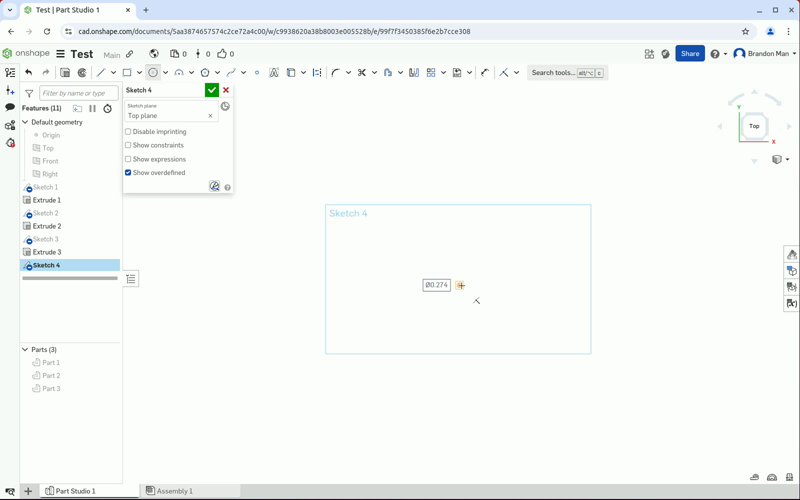
scroll(-6)
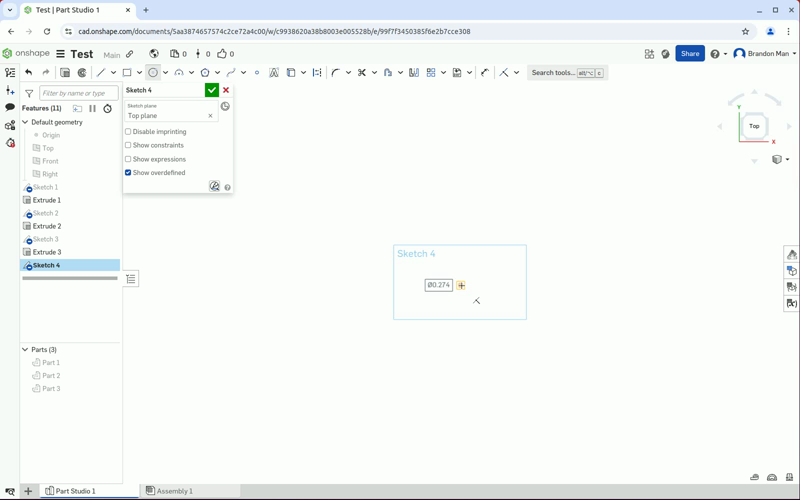
key(esc)
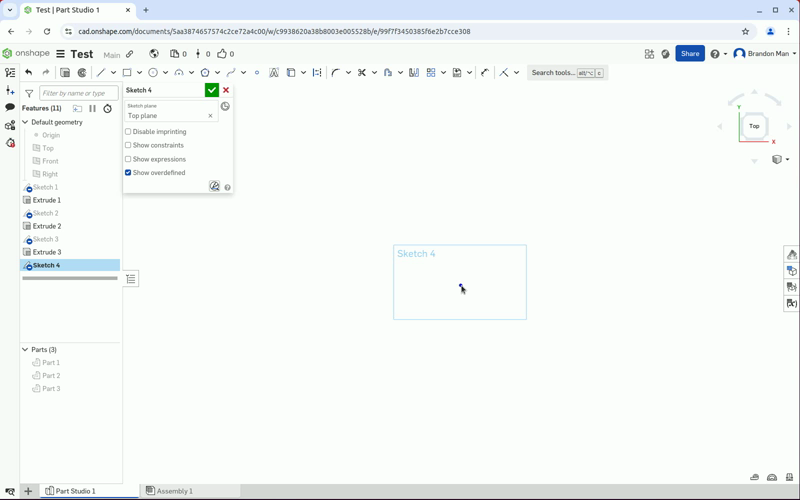
mouse_move(461, 284)
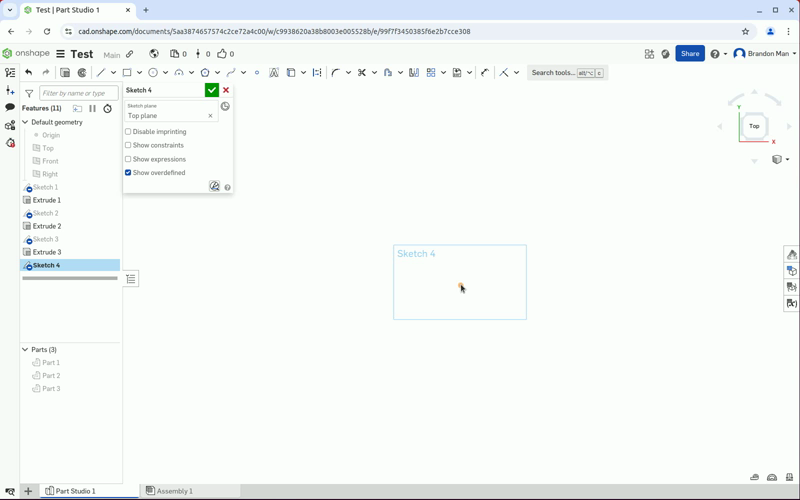
scroll(6)
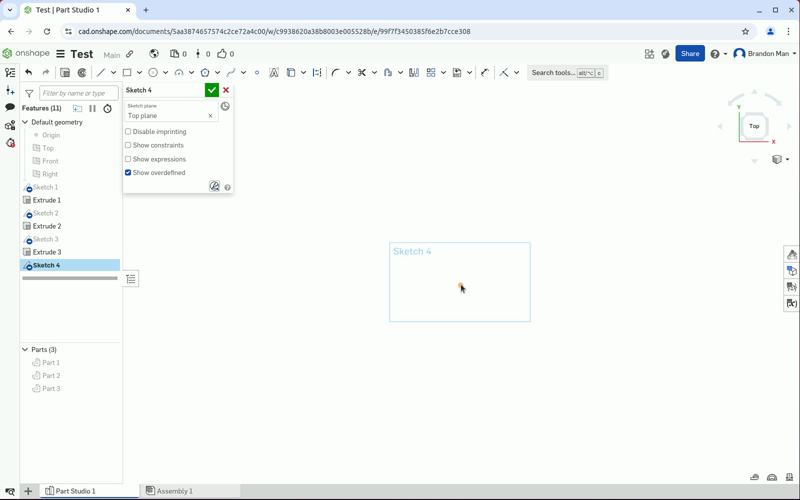
scroll(6)
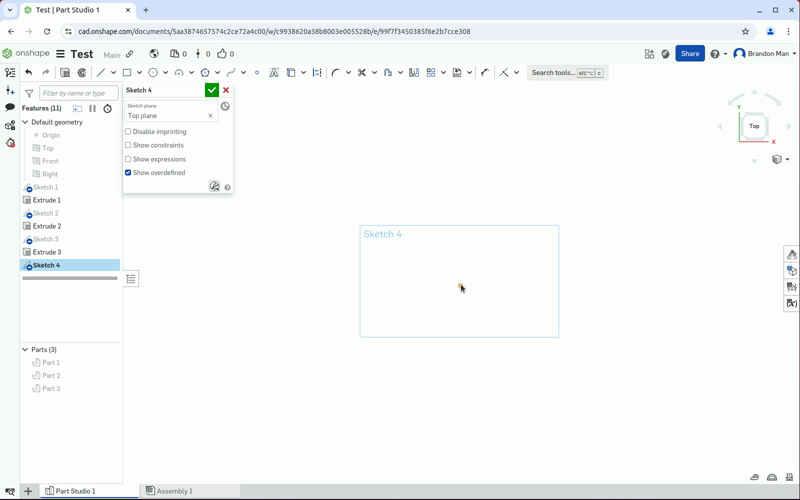
scroll(6)
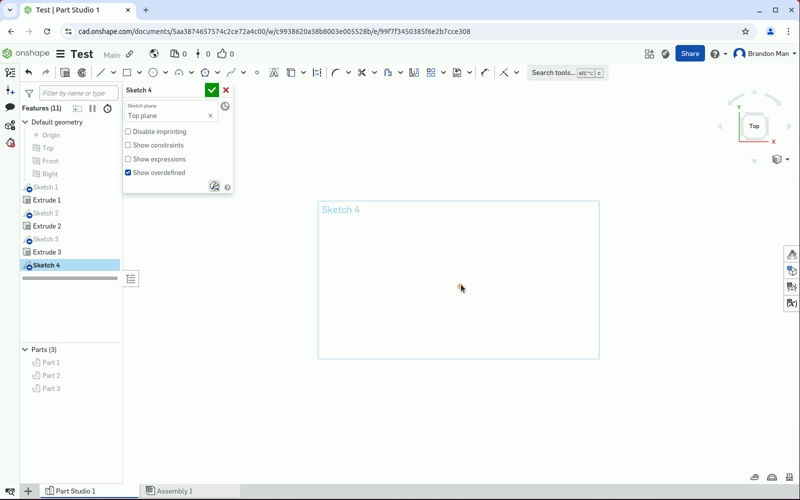
scroll(6)
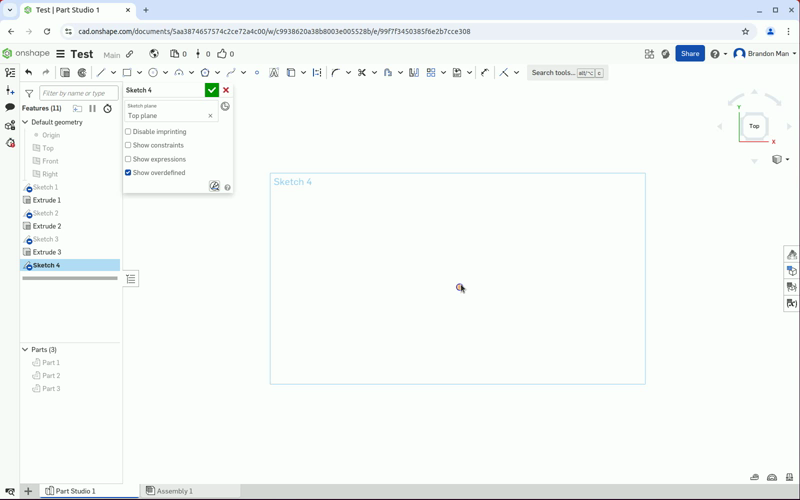
scroll(6)
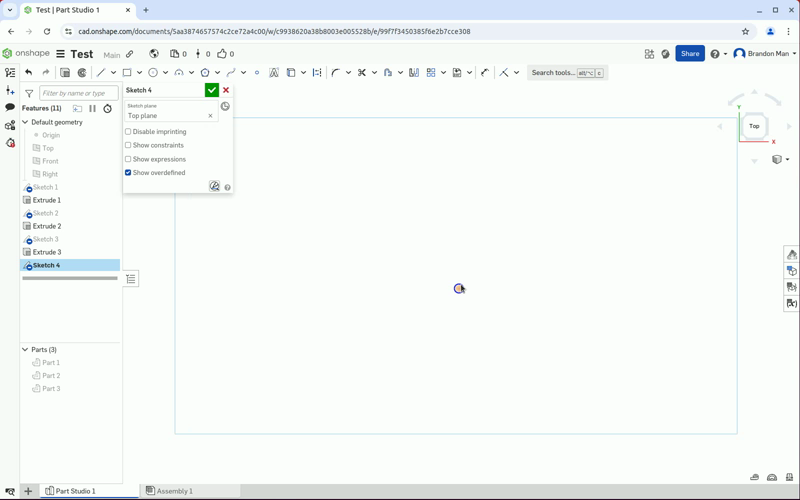
scroll(6)
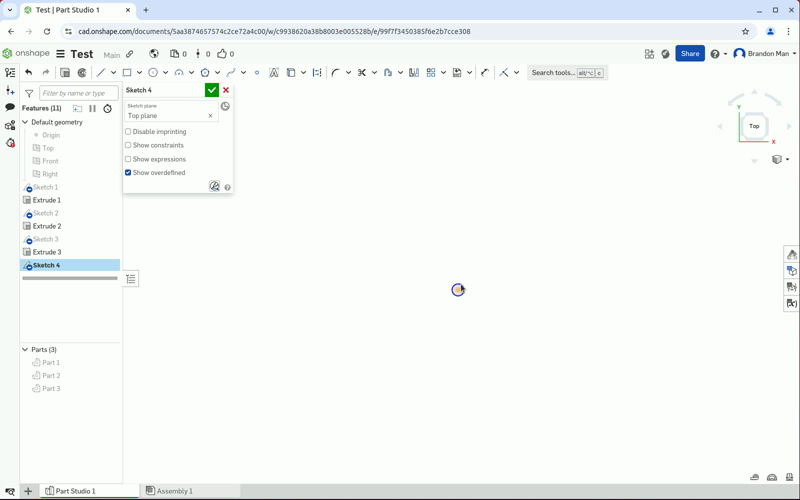
scroll(6)
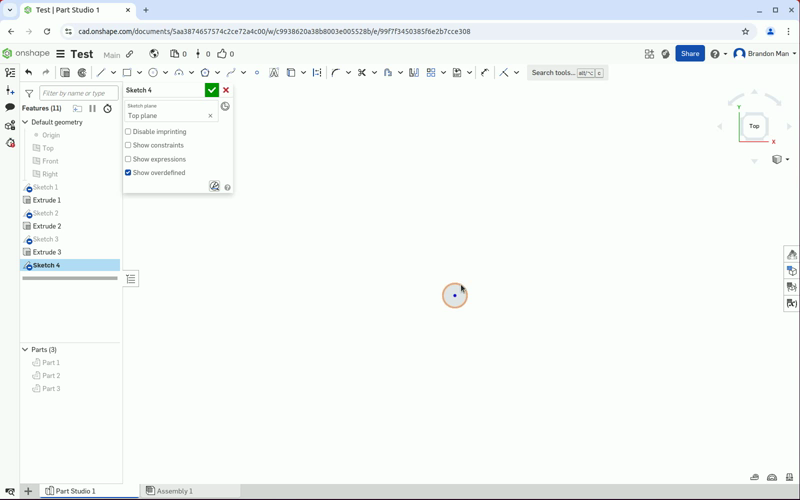
click(461, 284)
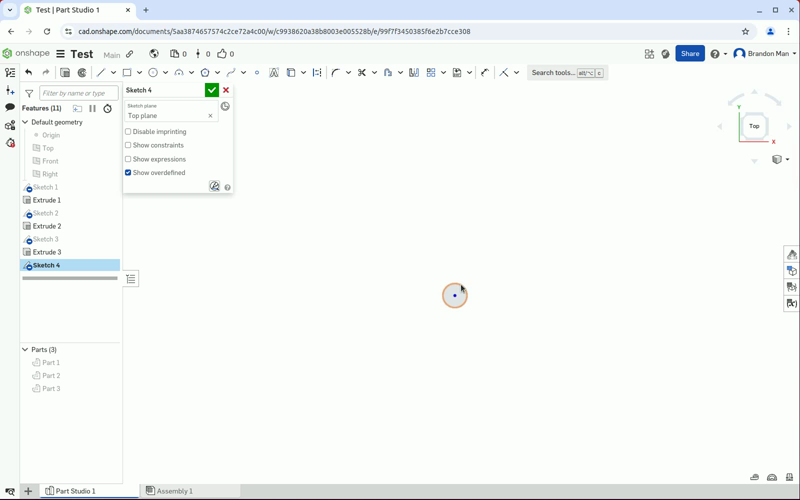
scroll(-6)
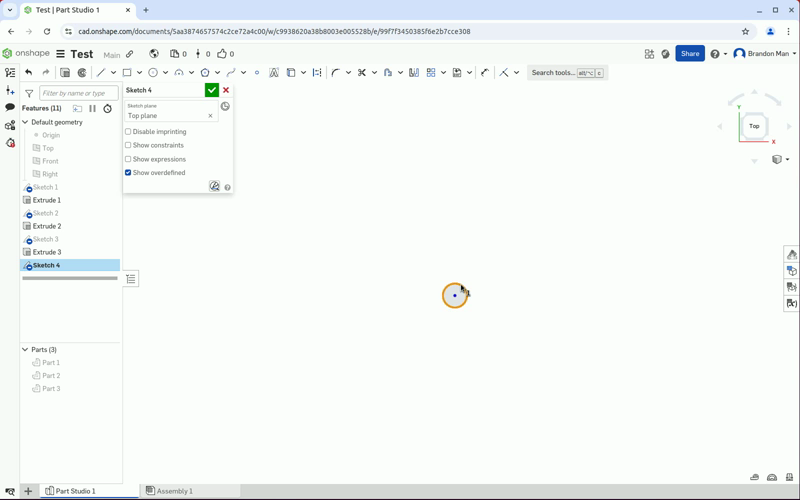
scroll(-6)
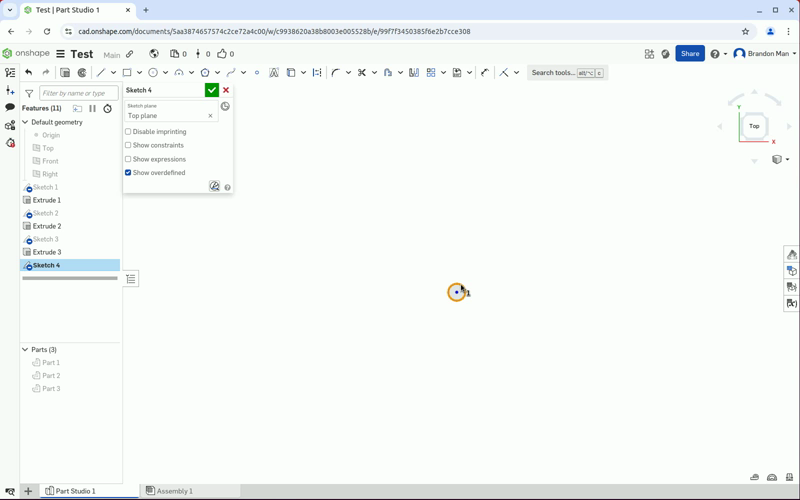
scroll(-6)
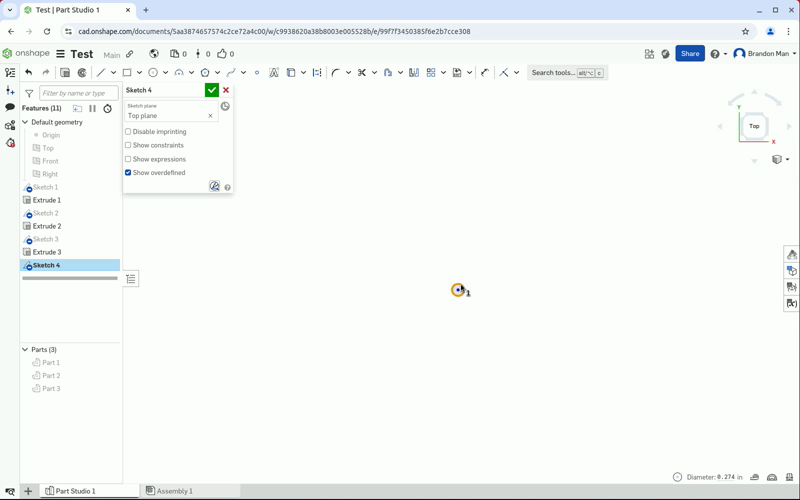
scroll(-6)
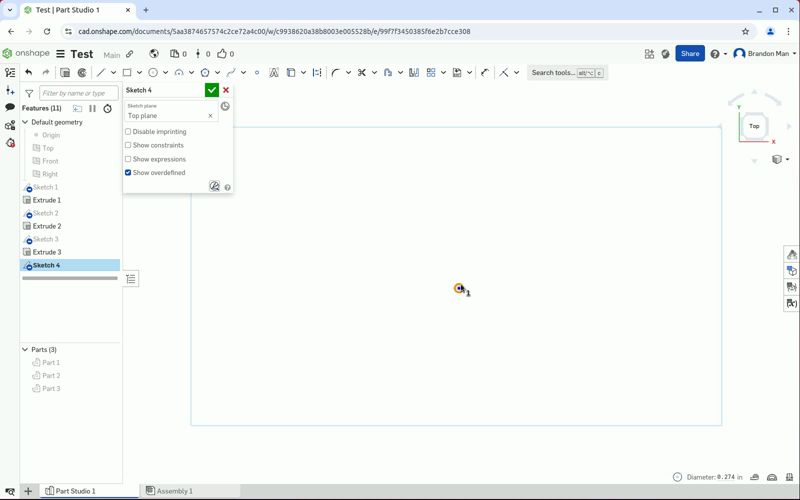
scroll(-6)
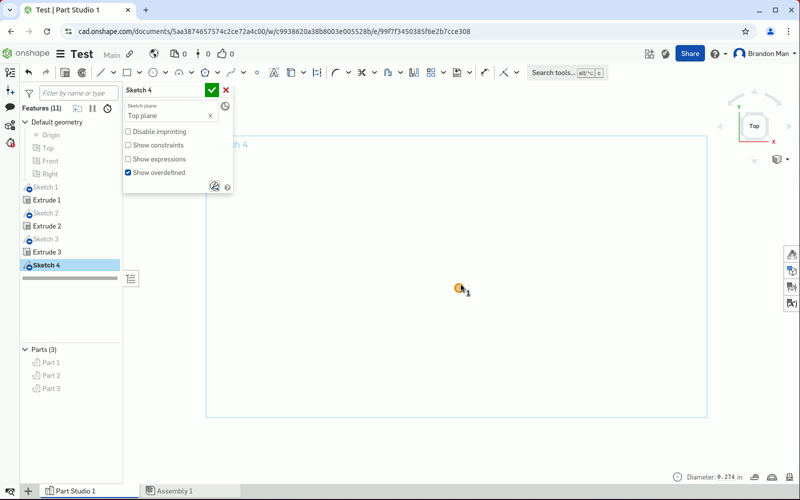
scroll(-6)
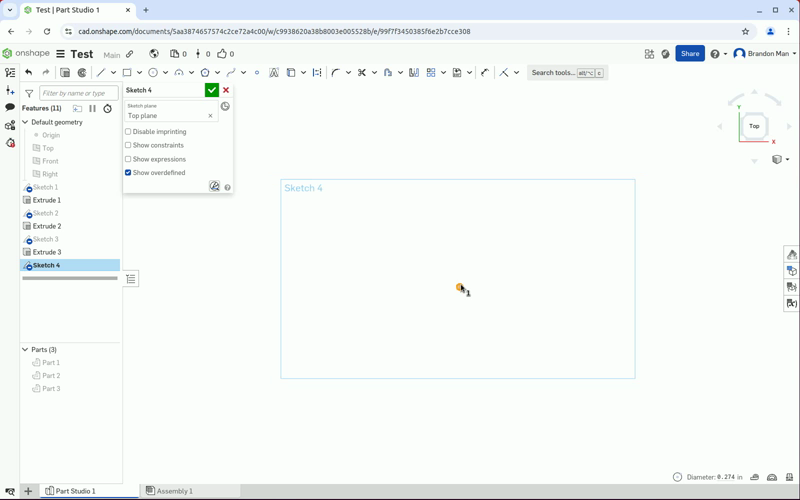
scroll(-6)
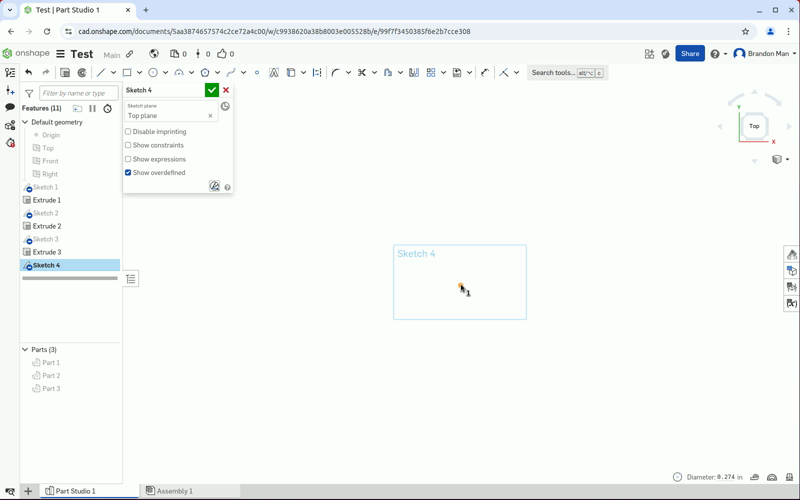
mouse_move(73, 352)
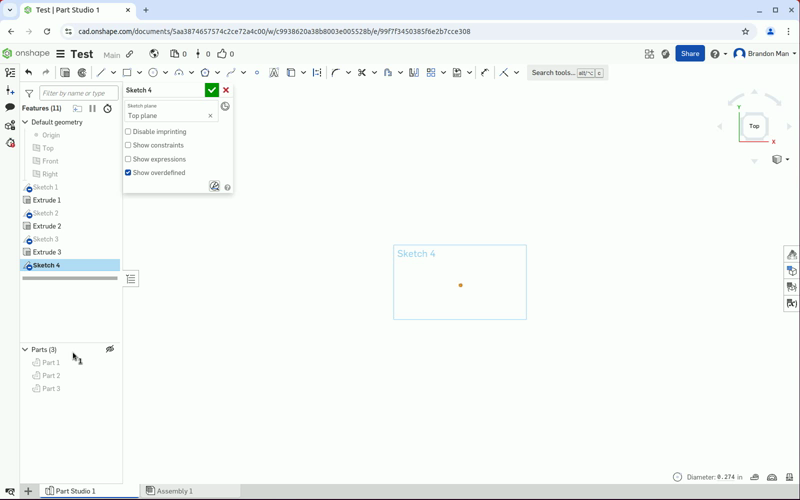
key(shift+y)
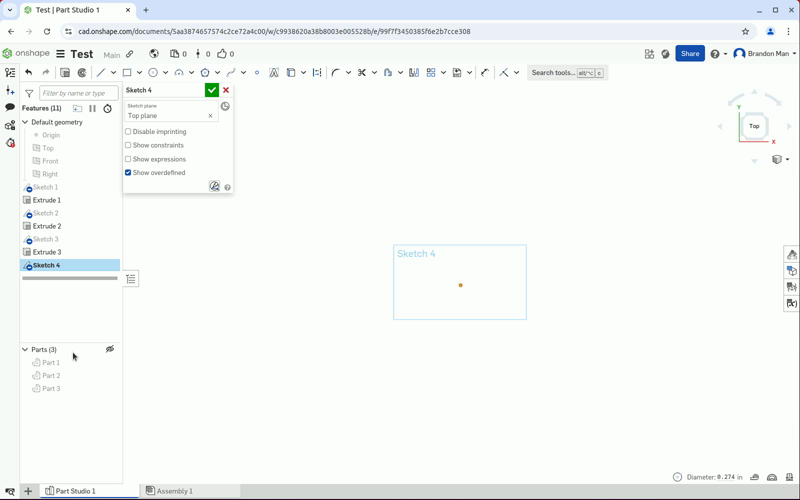
key(shift+e)
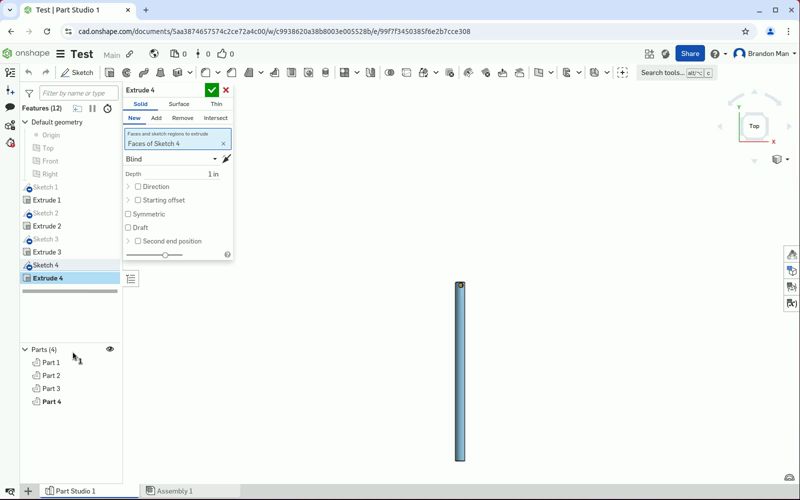
mouse_move(143, 106)
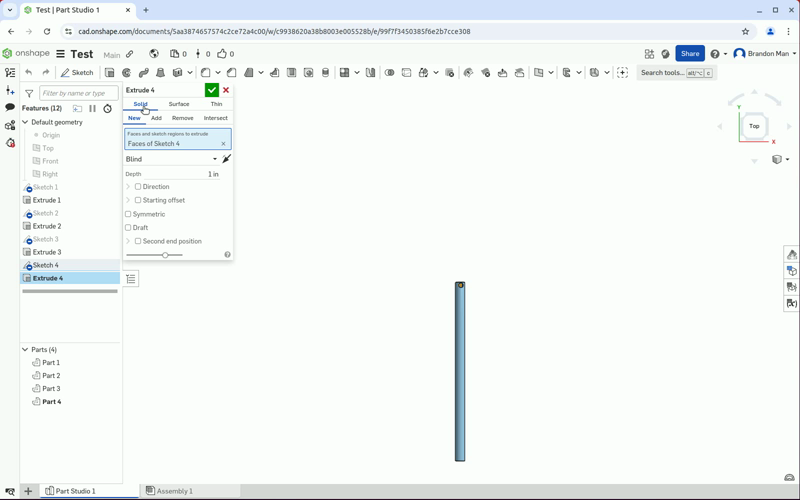
click(143, 106)
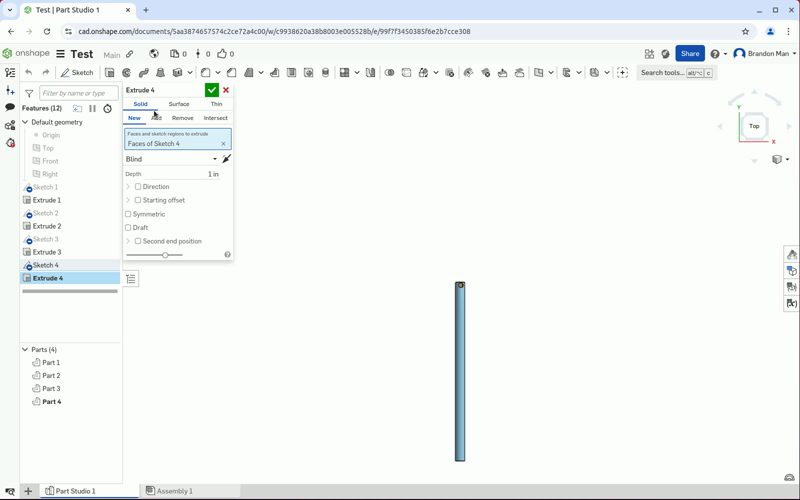
mouse_move(186, 120)
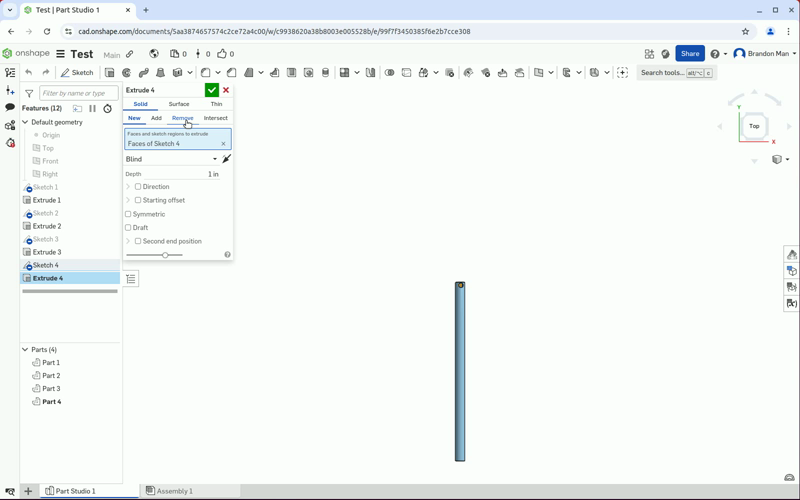
click(186, 120)
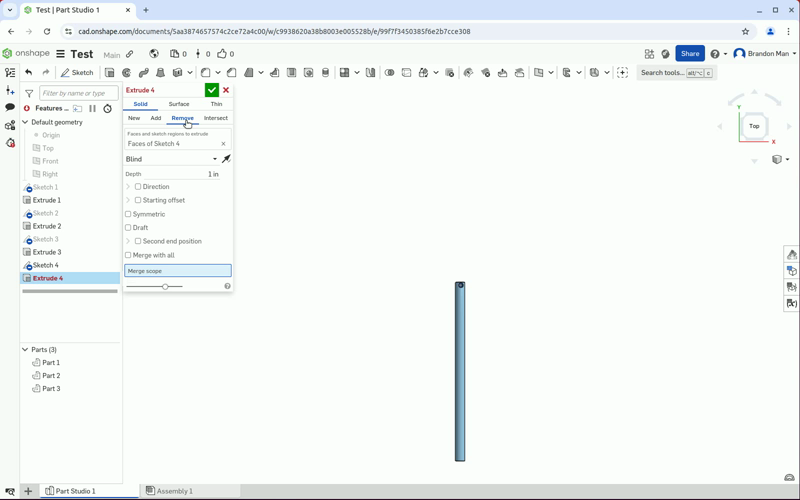
key(tab, 4)
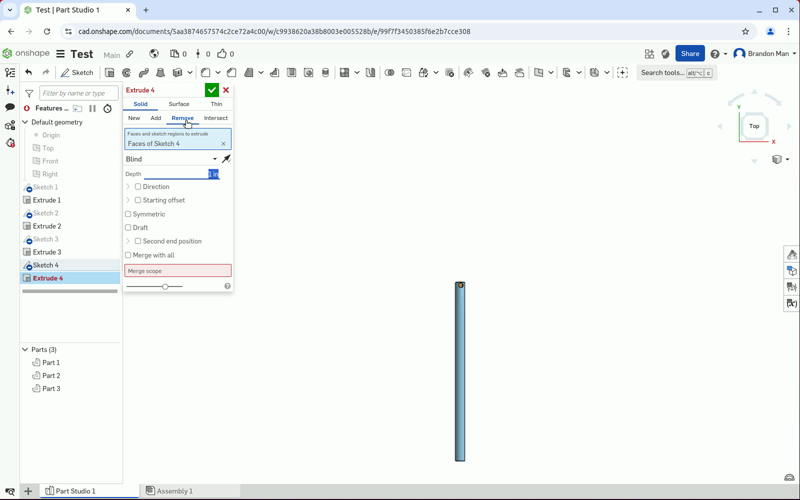
text(-1.926)
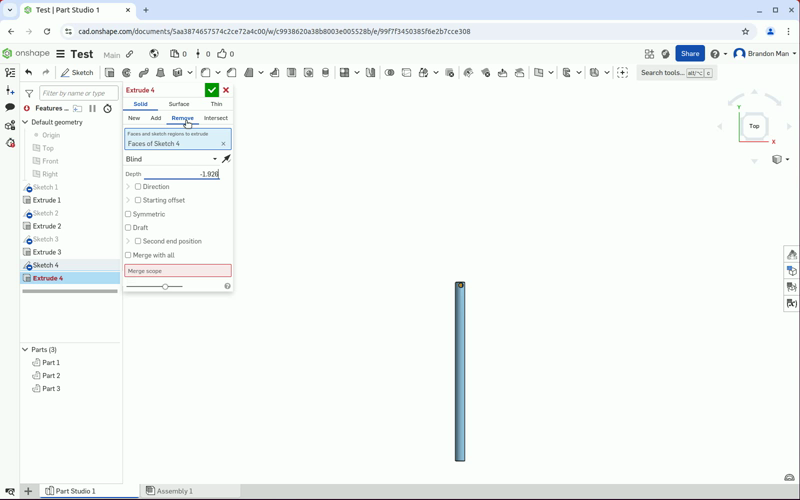
key(tab, 6)
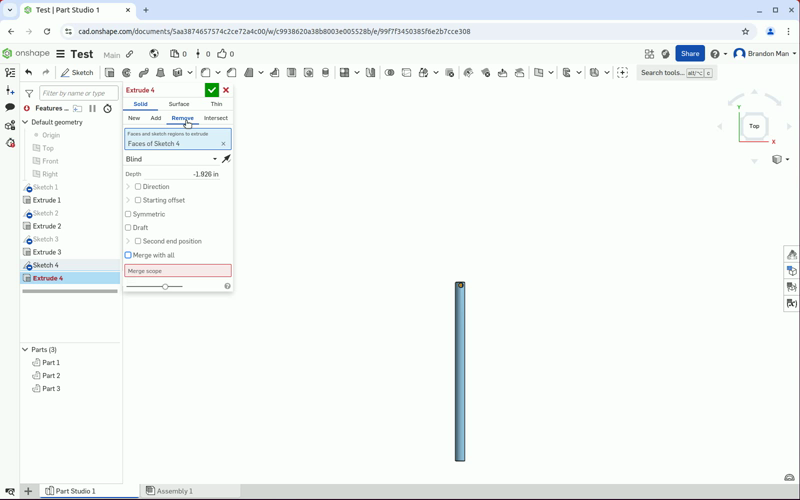
key(space)
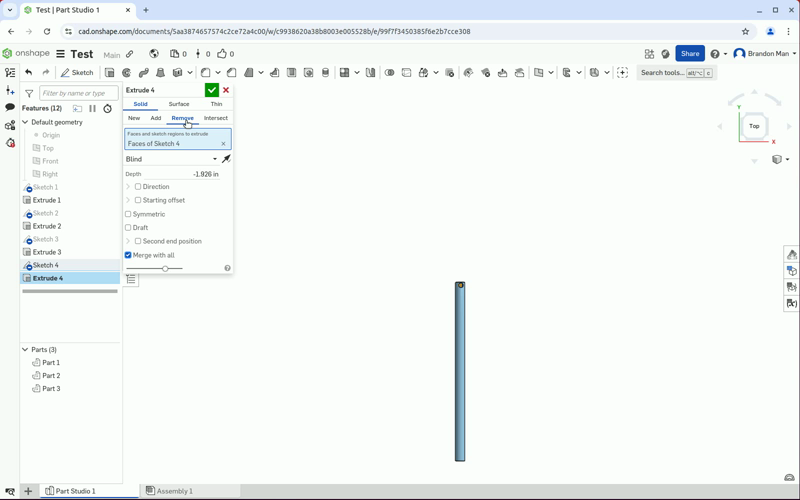
key(enter)
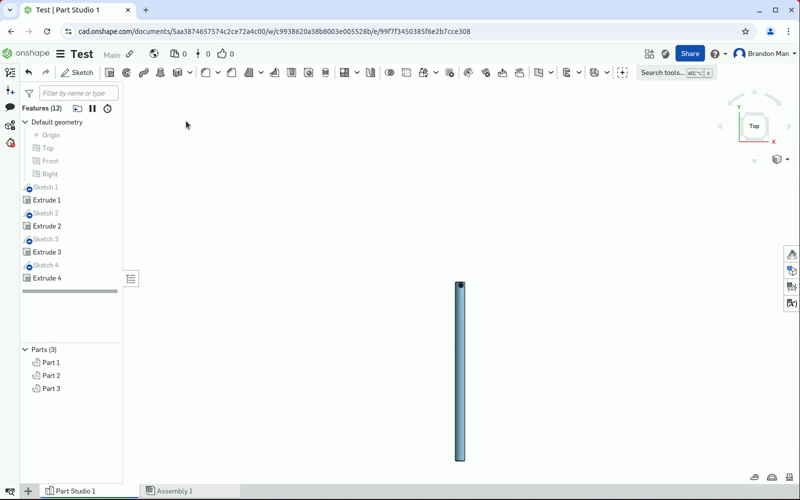
key(shift+h)
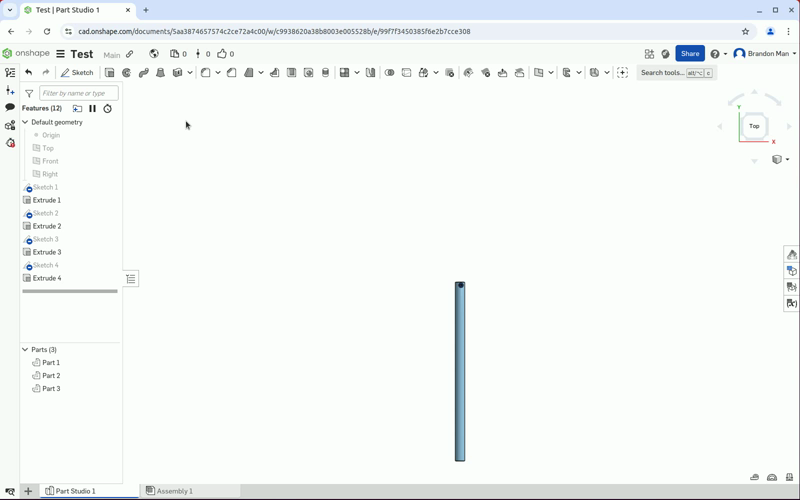
key(shift+h)
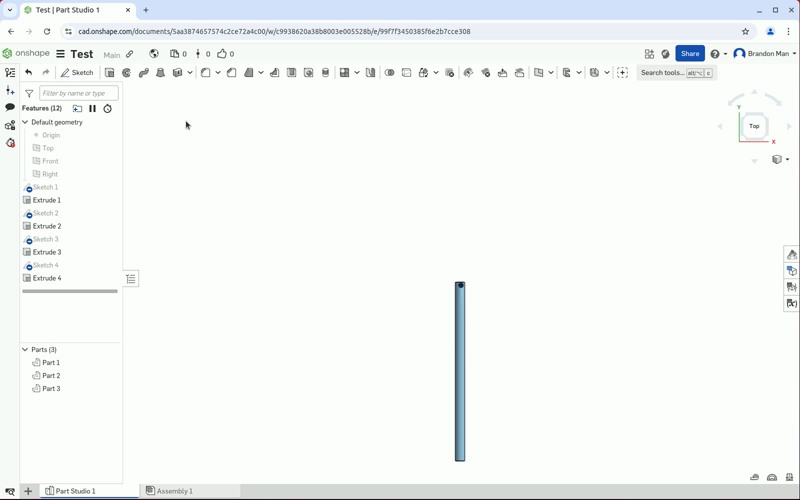
key(shift+7)
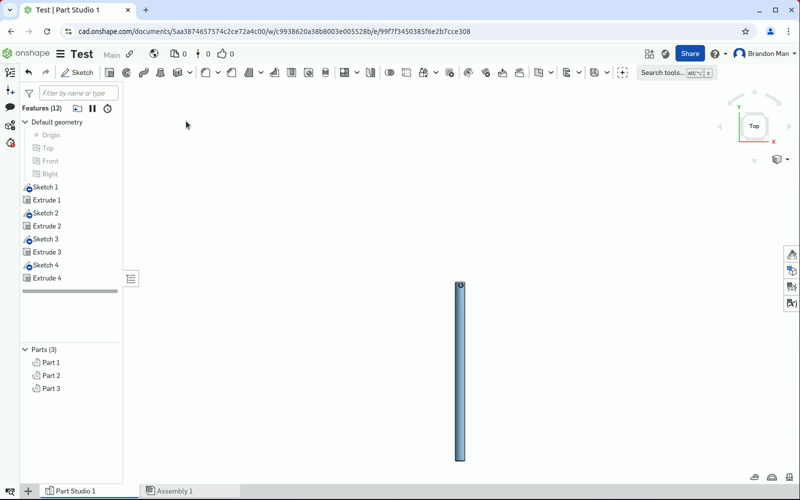
key(up, 3)
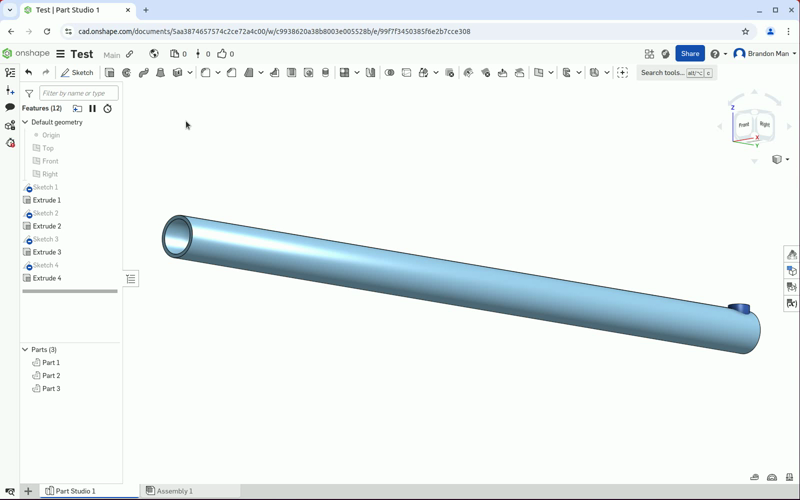
key(left, 3)
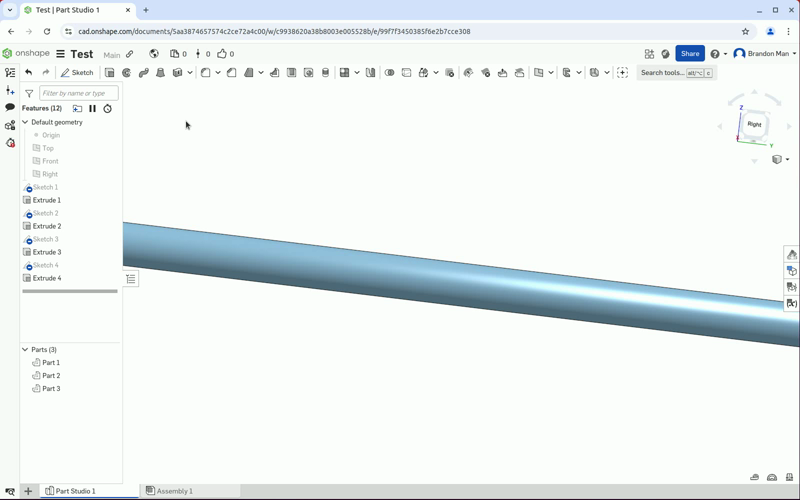
key(right, 3)
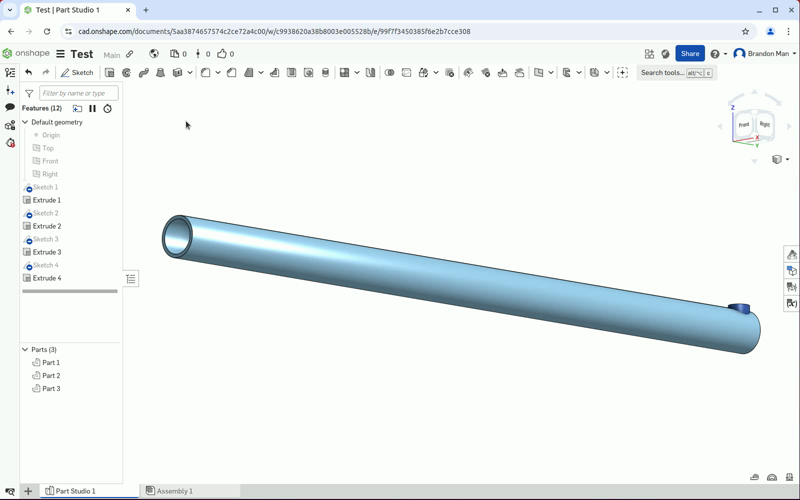
key(down, 3)
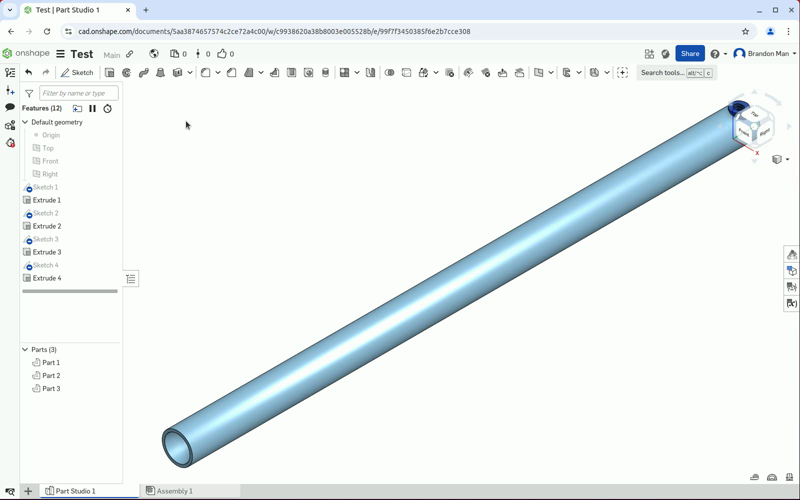
mouse_move(73, 189)
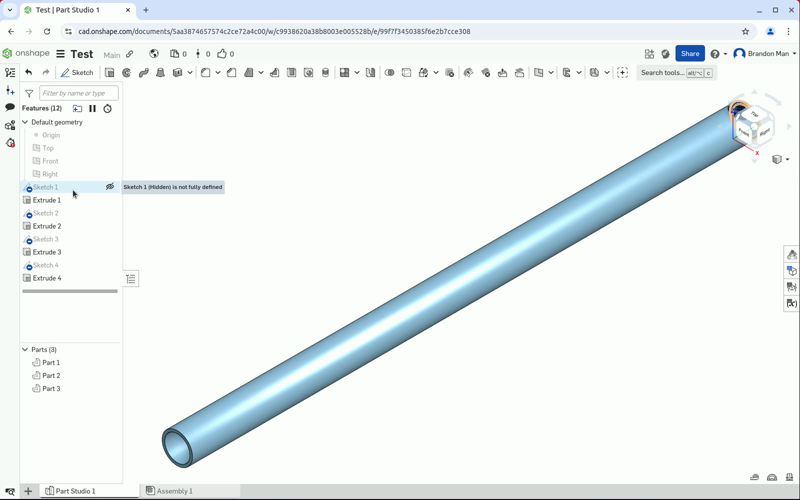
click(73, 189)